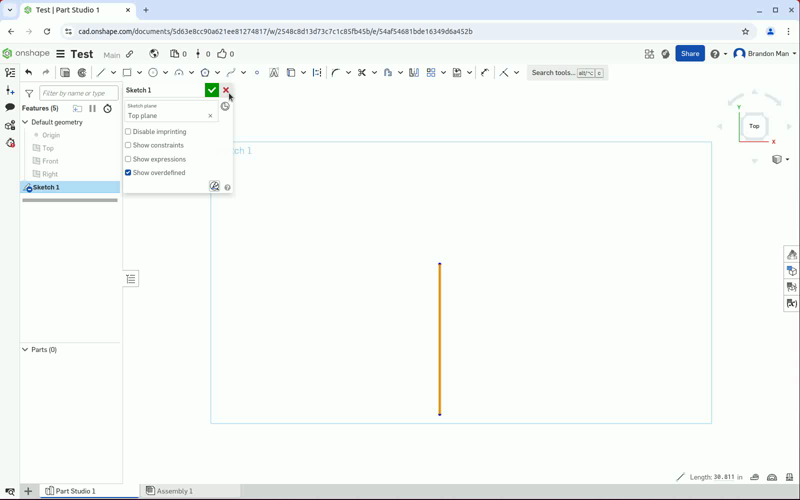
key(shift+h)
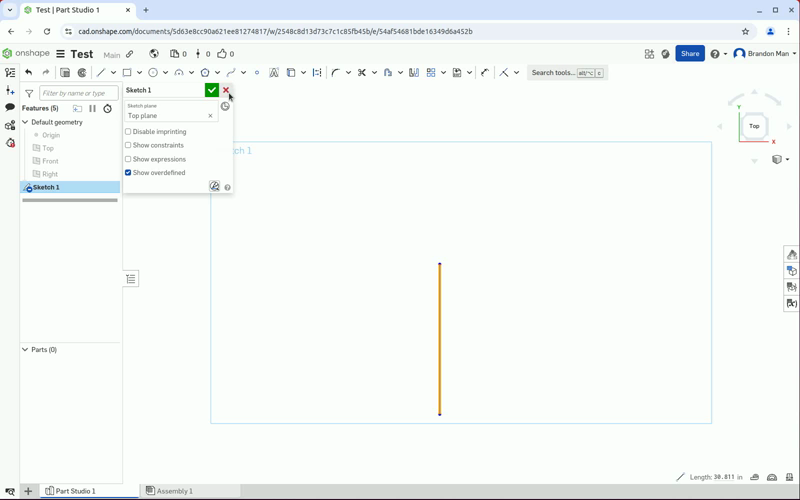
key(shift+s)
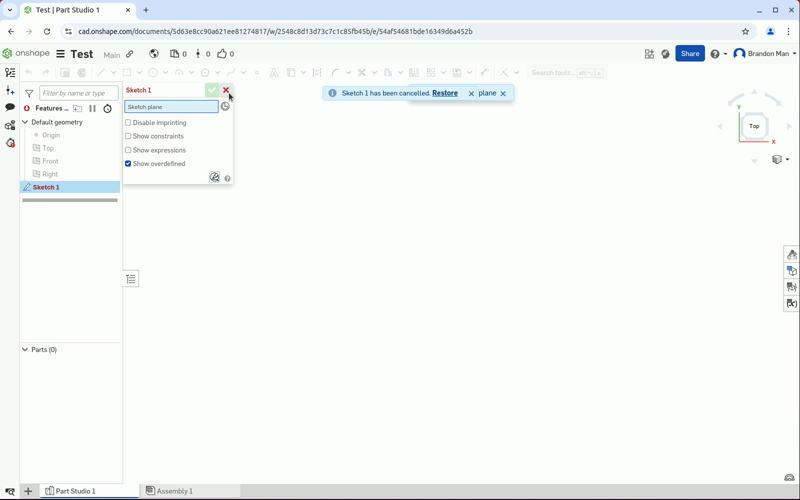
mouse_move(73, 150)
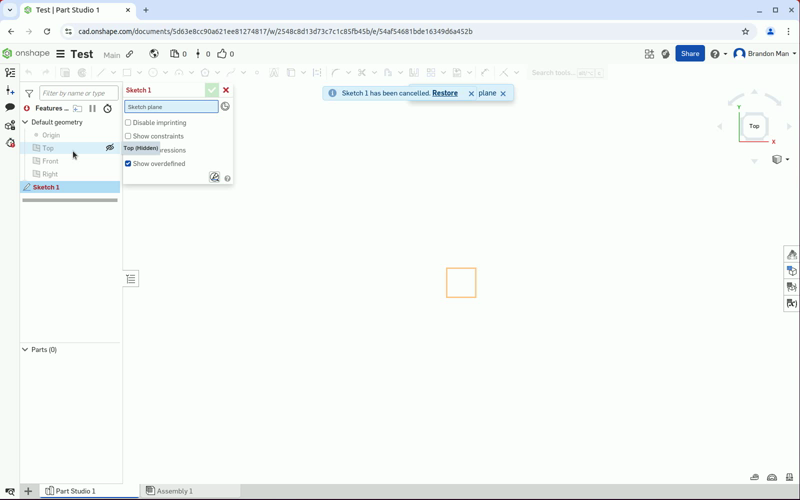
click(73, 150)
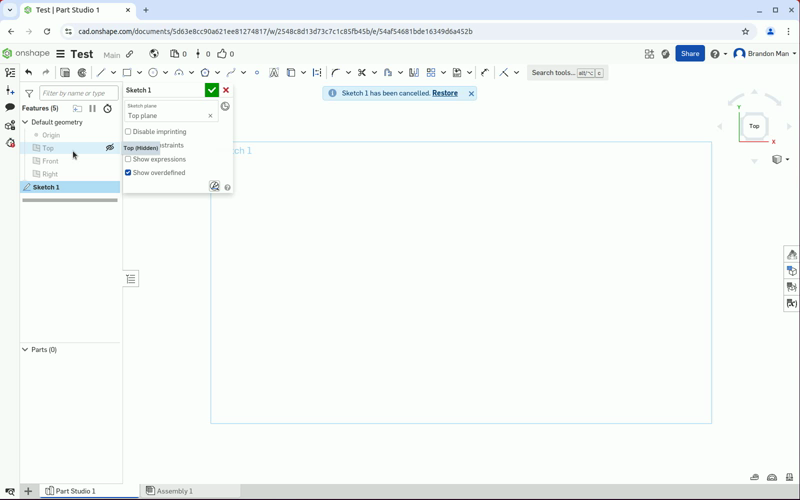
mouse_move(73, 352)
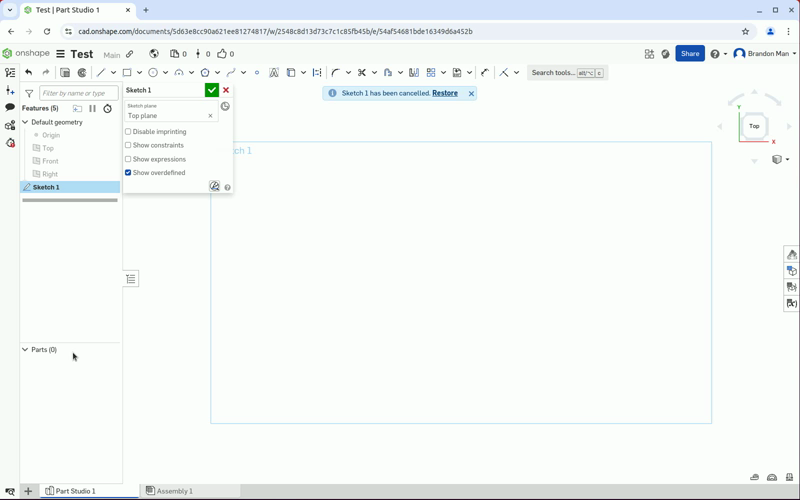
key(y)
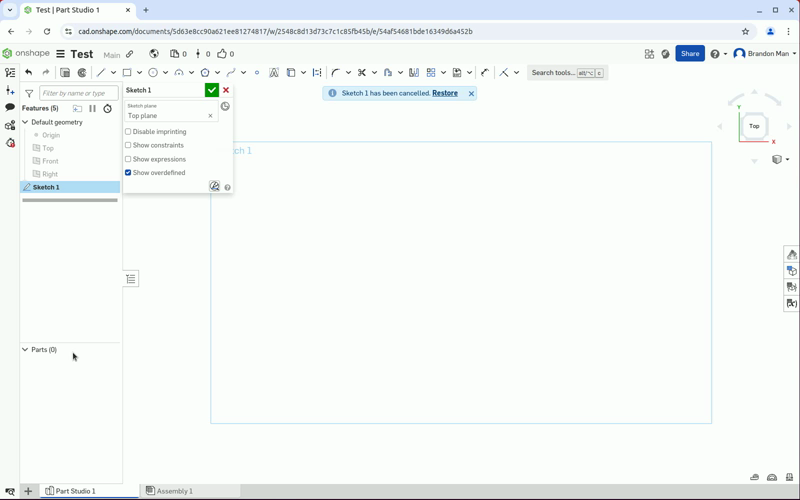
key(c)
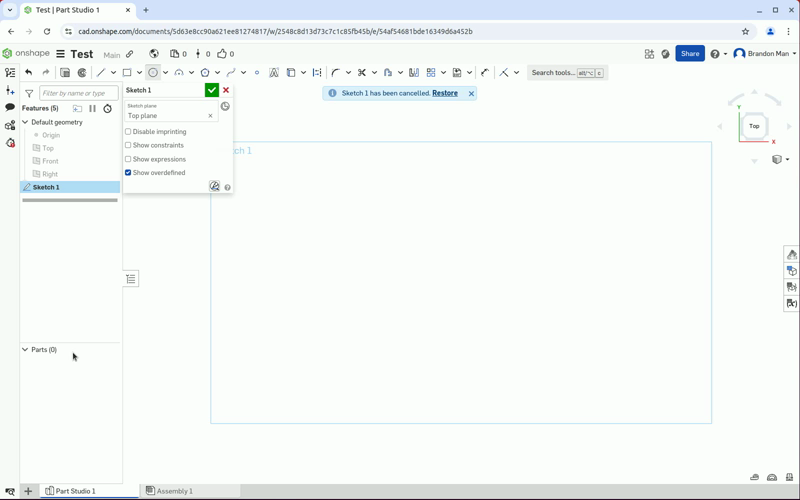
key_down(shift)
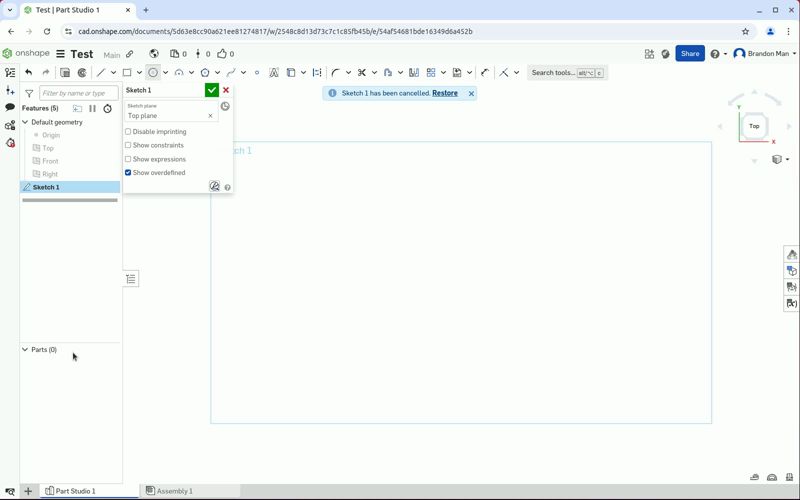
mouse_move(461, 282)
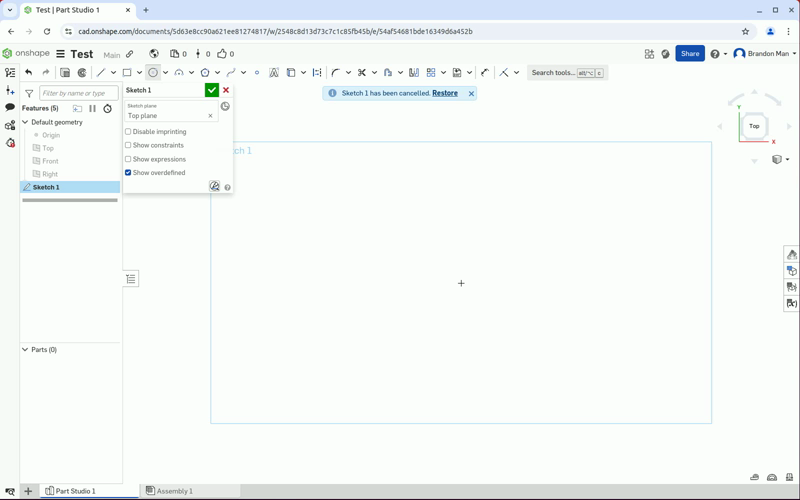
click(461, 282)
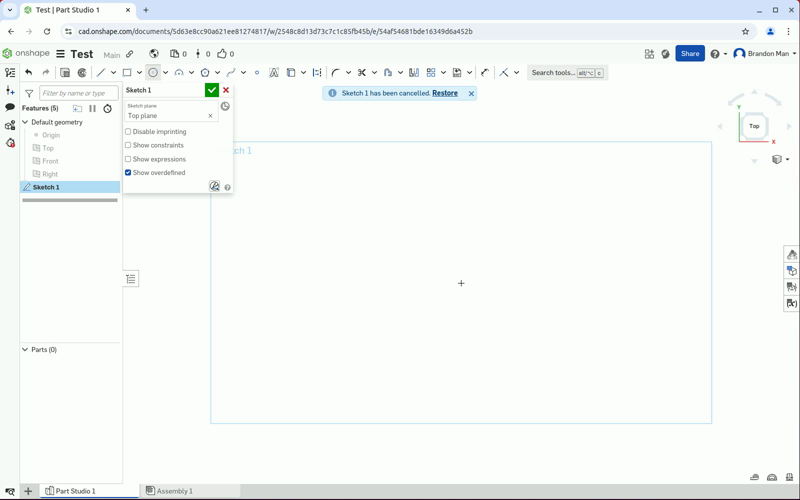
key_up(shift)
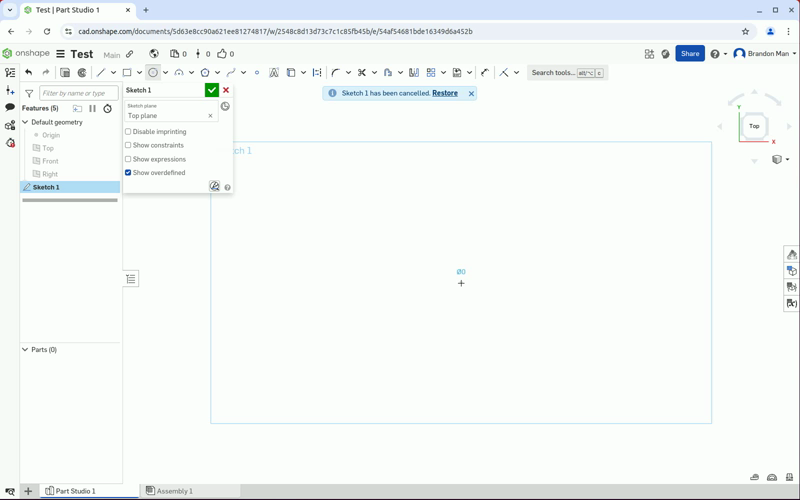
mouse_move(574, 282)
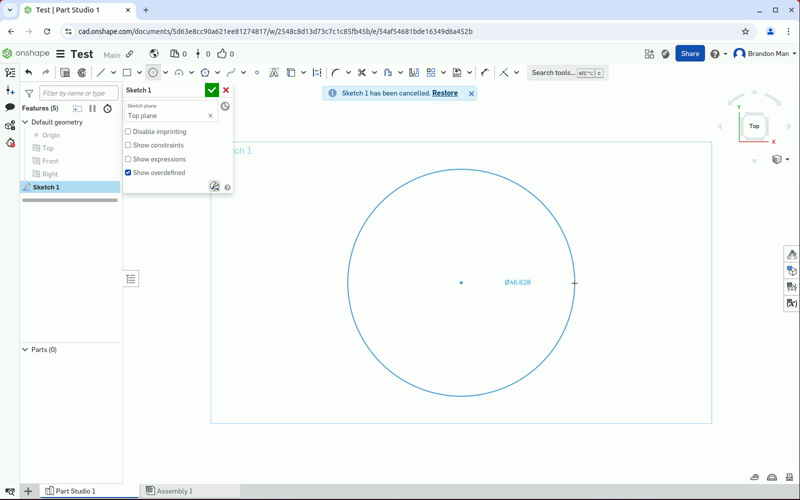
click(574, 282)
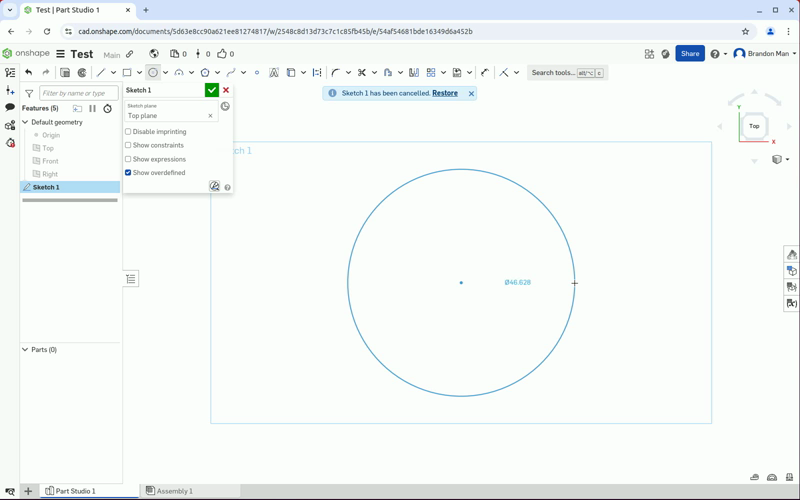
key(esc)
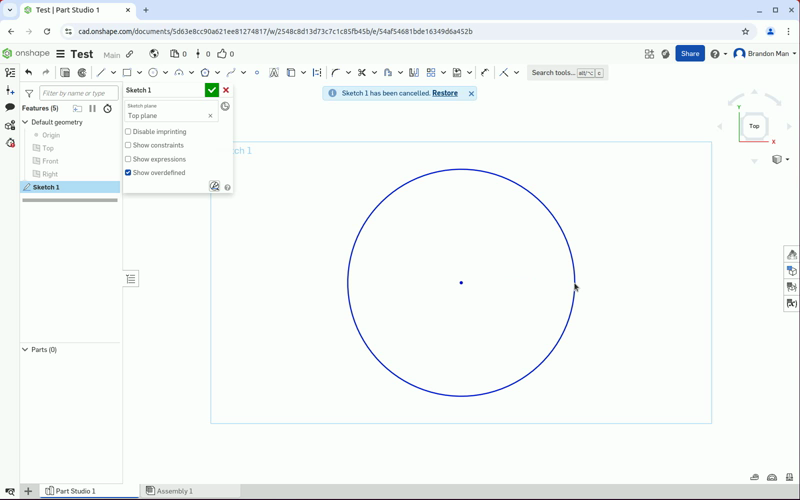
mouse_move(497, 230)
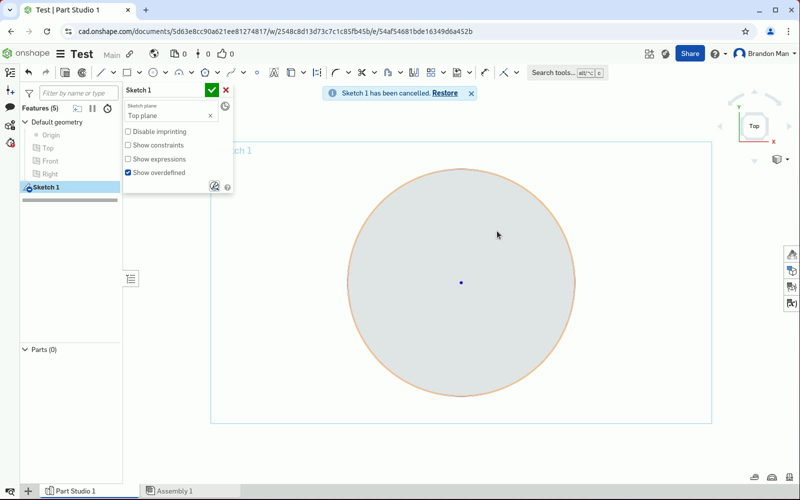
click(497, 230)
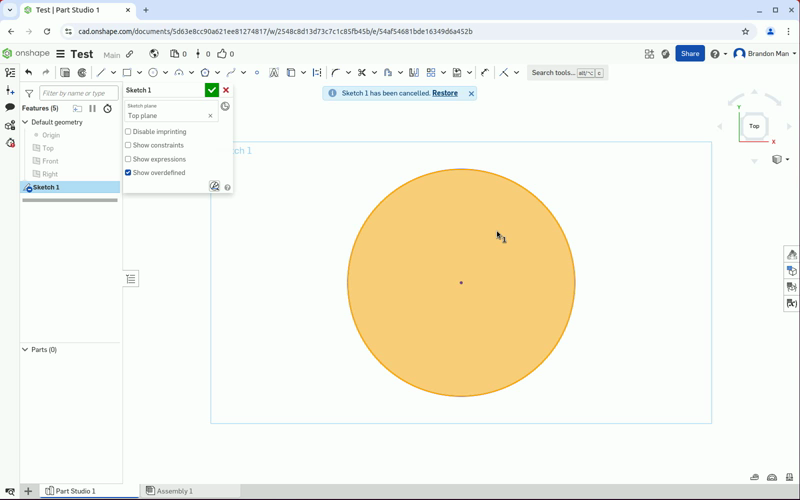
mouse_move(73, 352)
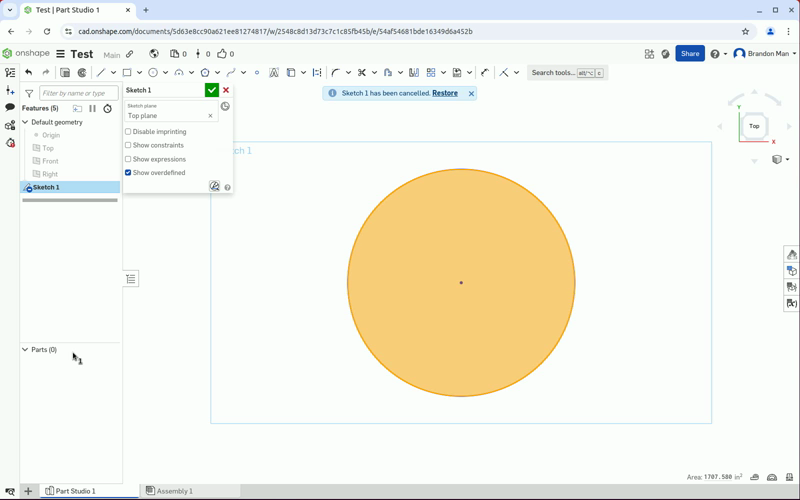
key(shift+y)
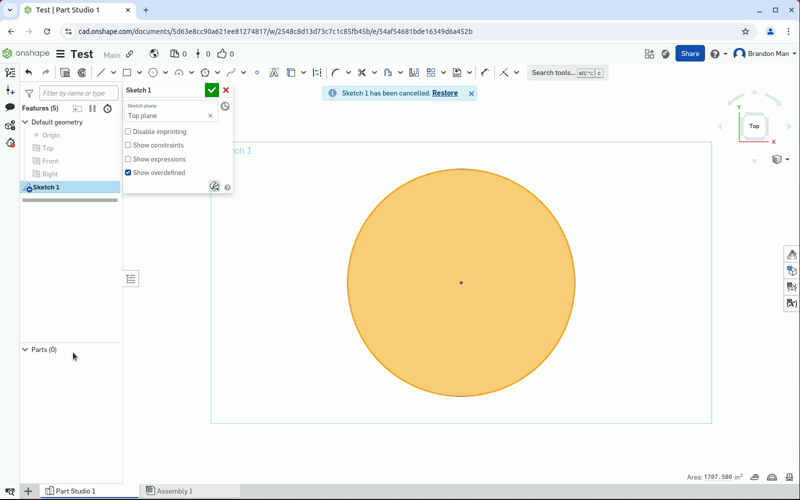
key(shift+e)
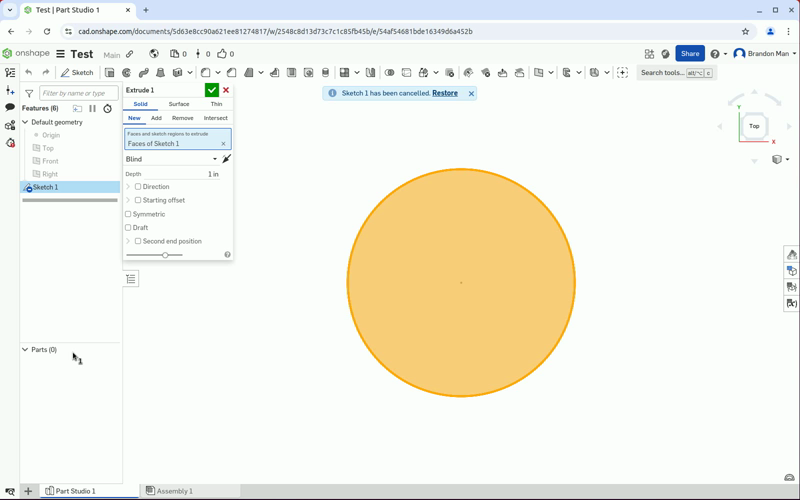
mouse_move(143, 106)
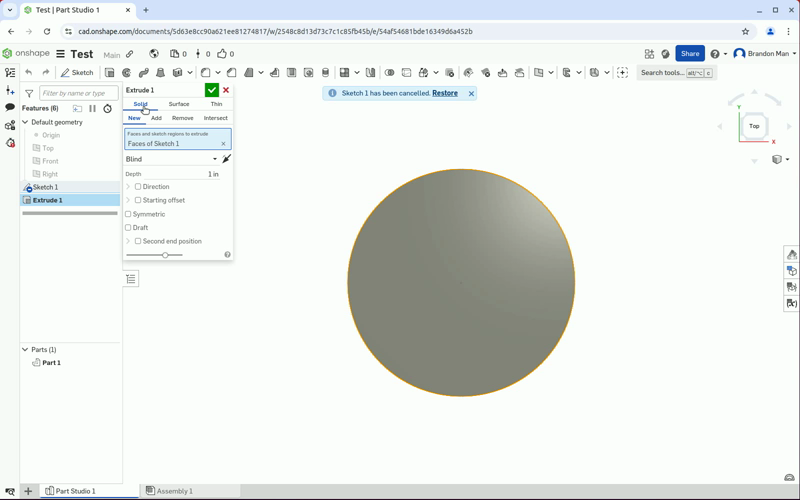
click(143, 106)
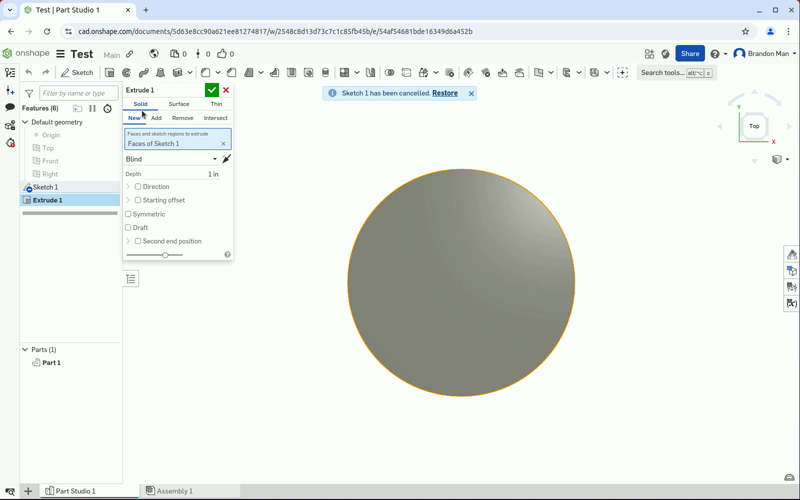
mouse_move(137, 120)
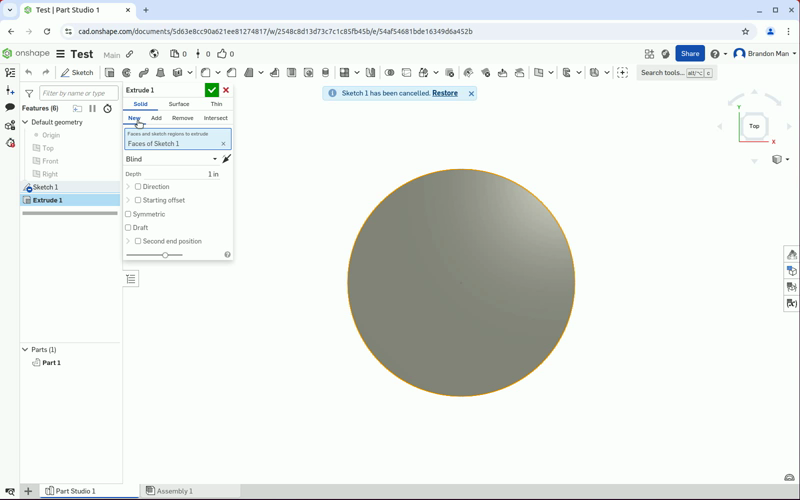
click(137, 120)
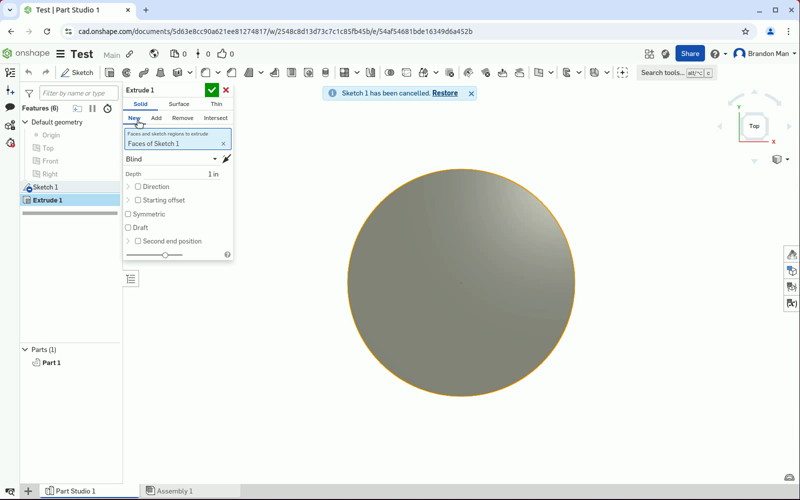
key(tab, 4)
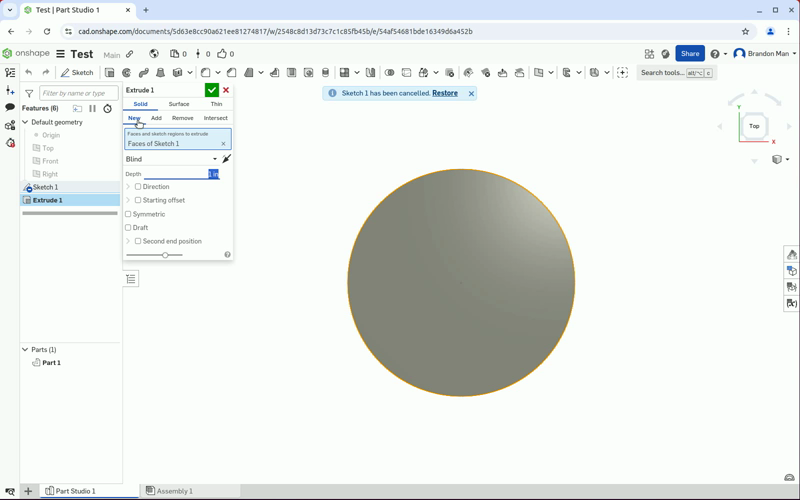
text(-2.648)
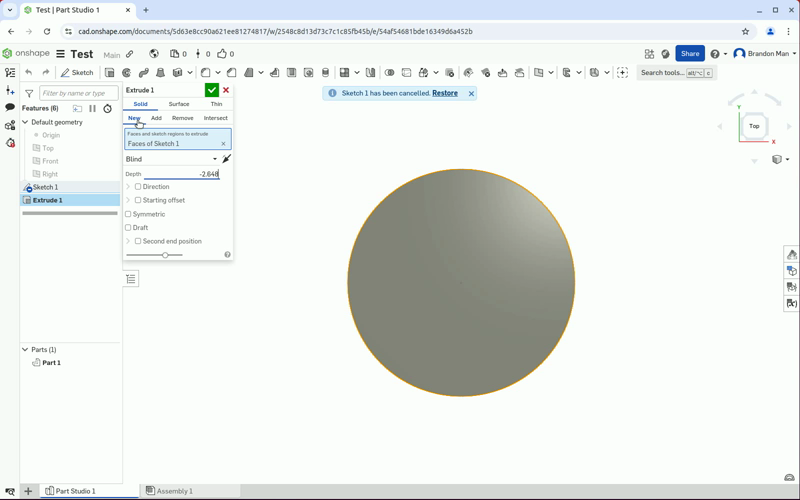
key(enter)
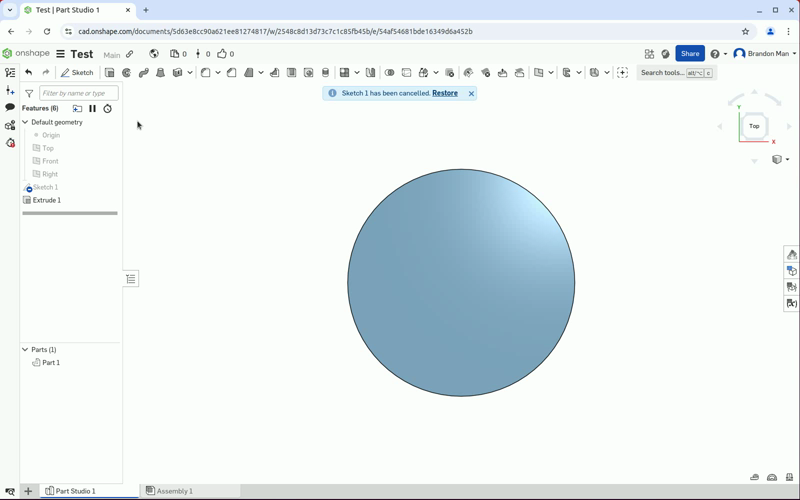
key(shift+h)
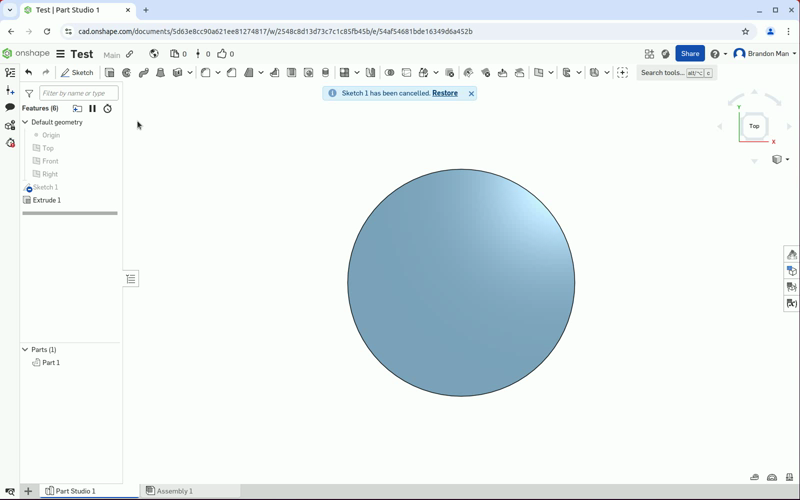
key(shift+h)
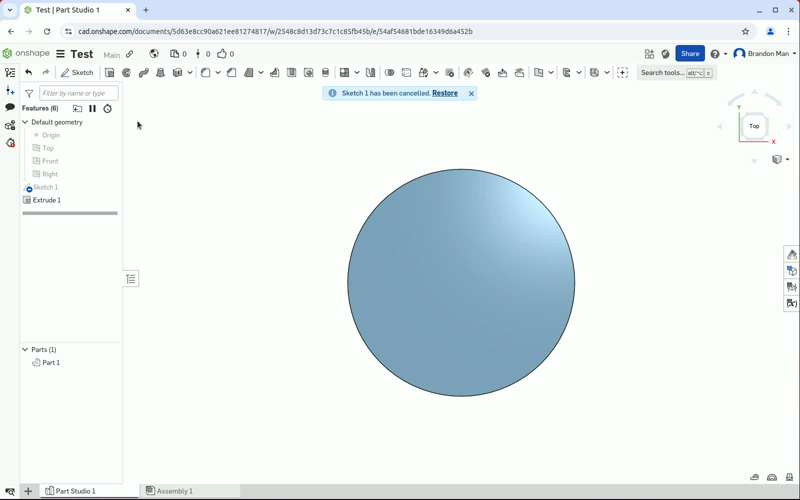
mouse_move(73, 189)
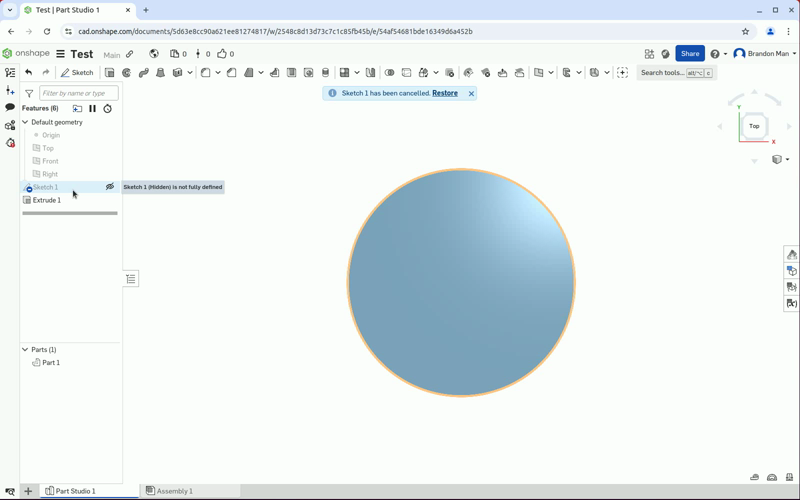
click(73, 189)
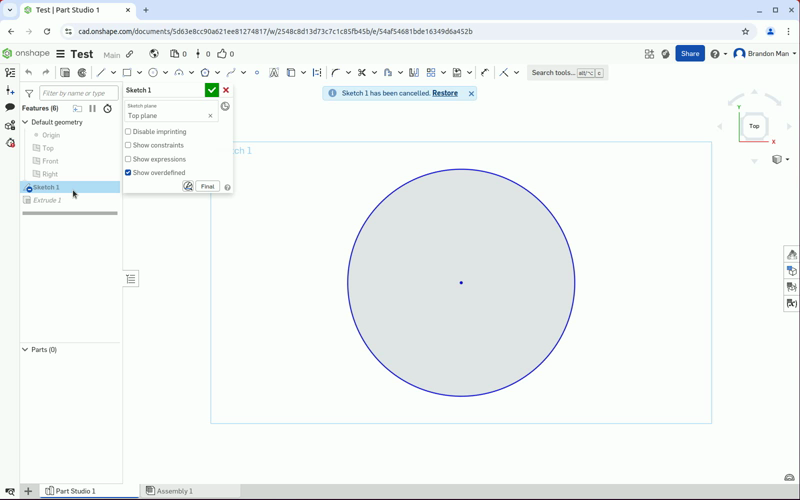
mouse_move(229, 92)
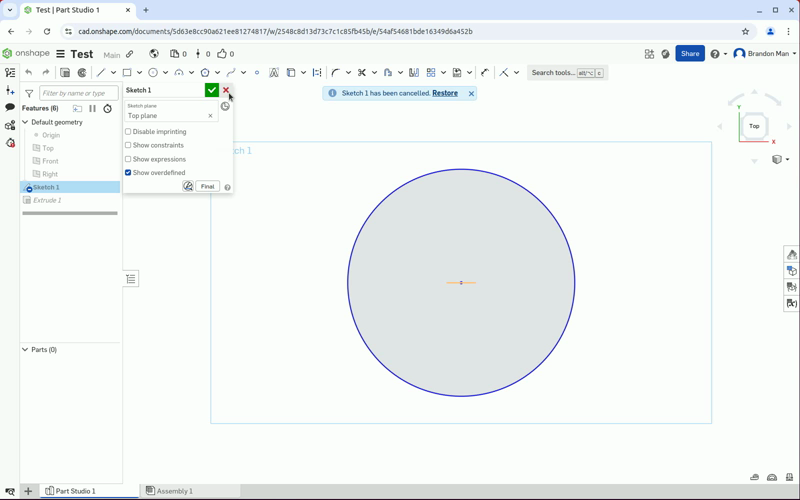
click(229, 92)
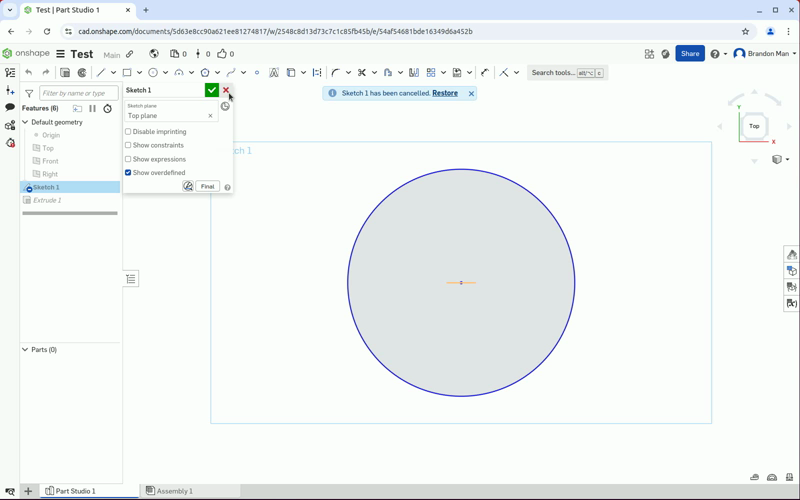
key(shift+s)
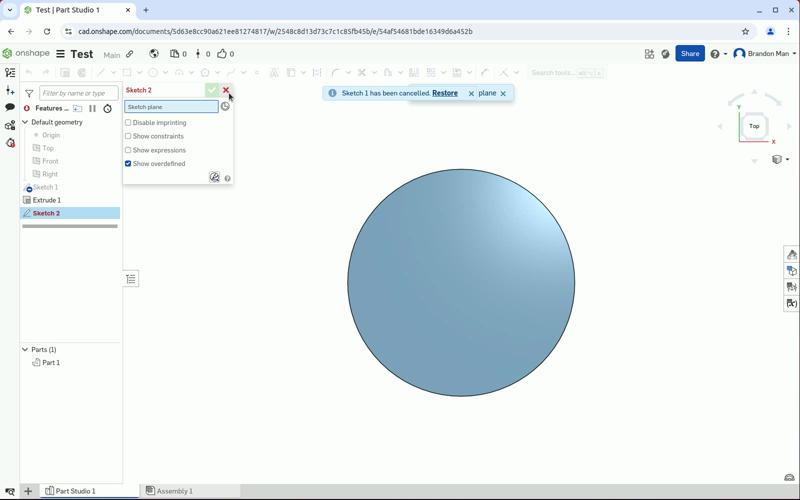
mouse_move(73, 150)
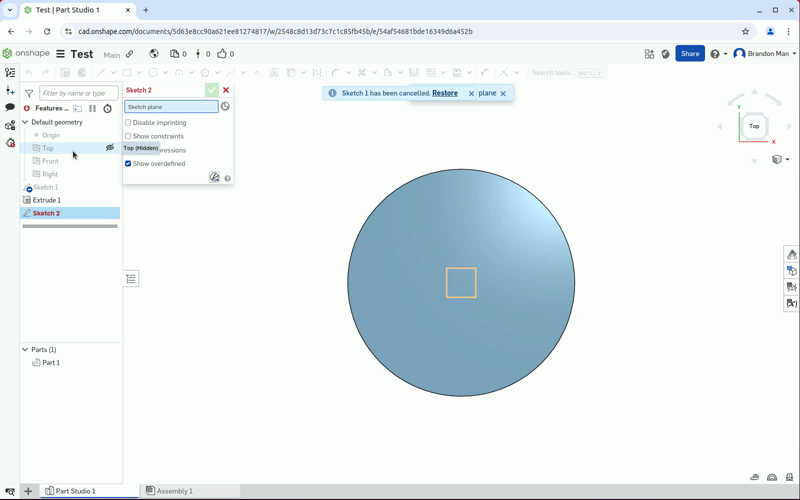
click(73, 150)
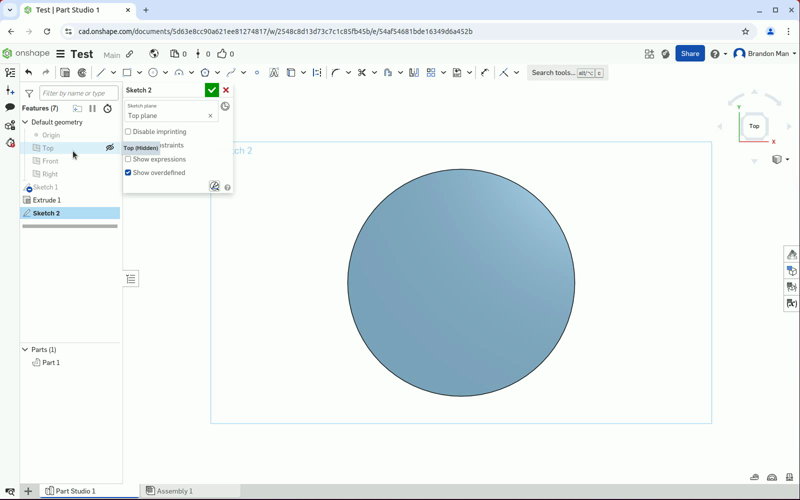
mouse_move(73, 352)
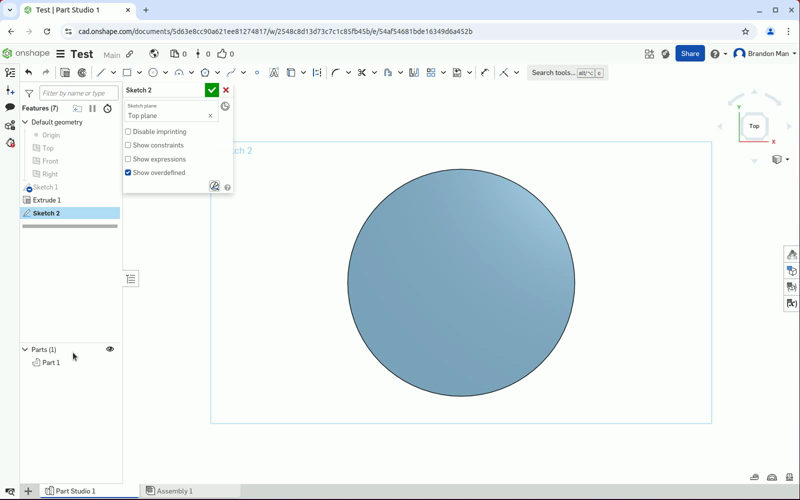
key(y)
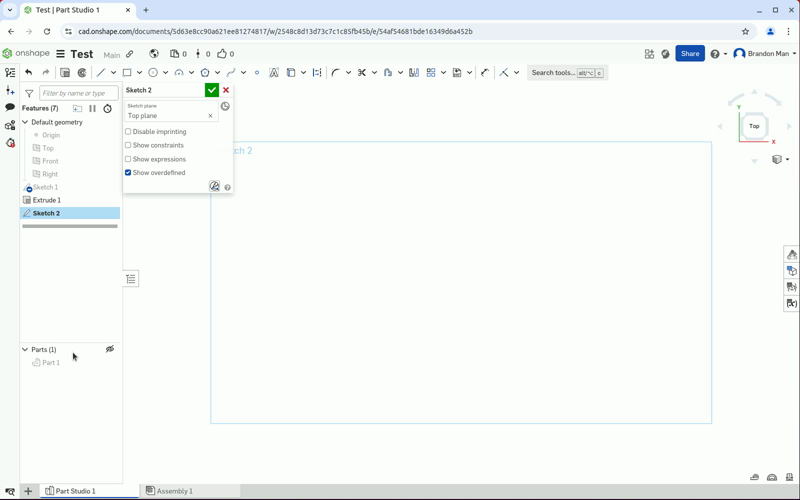
key(c)
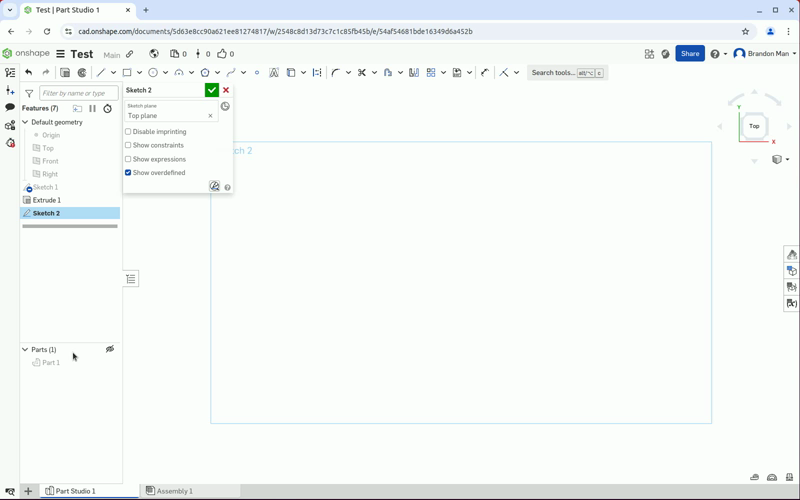
key_down(shift)
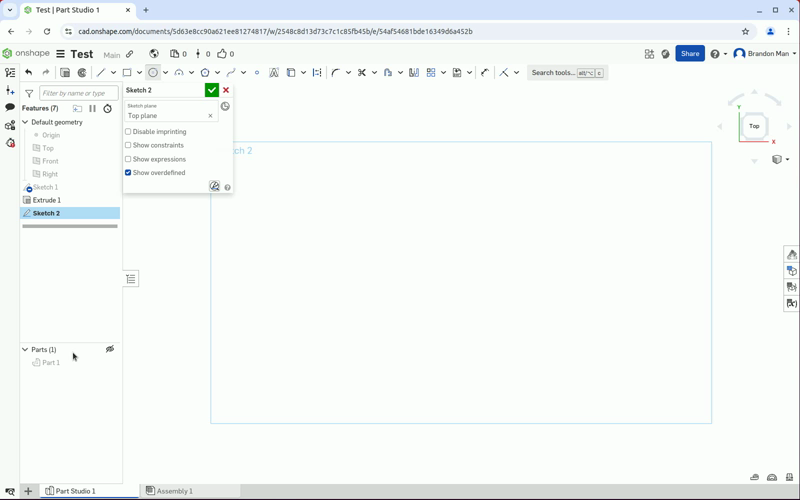
mouse_move(461, 185)
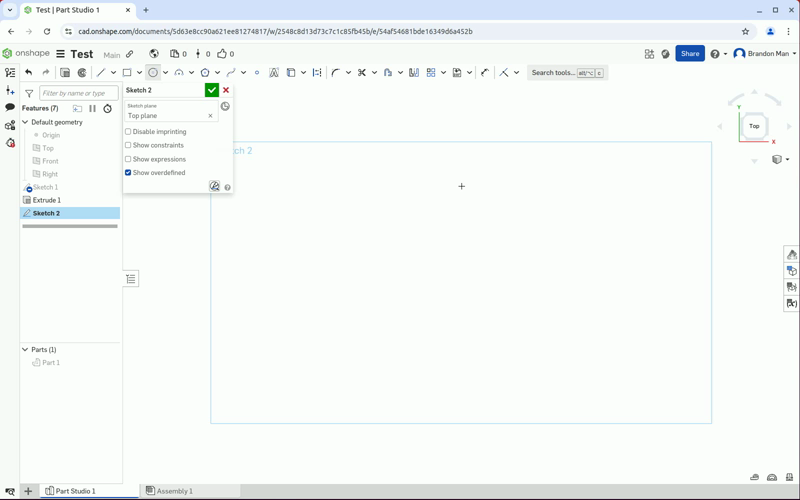
click(461, 185)
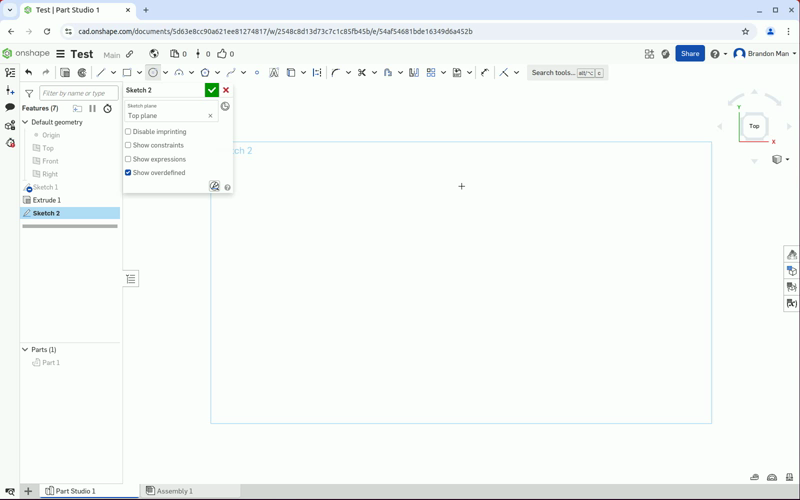
key_up(shift)
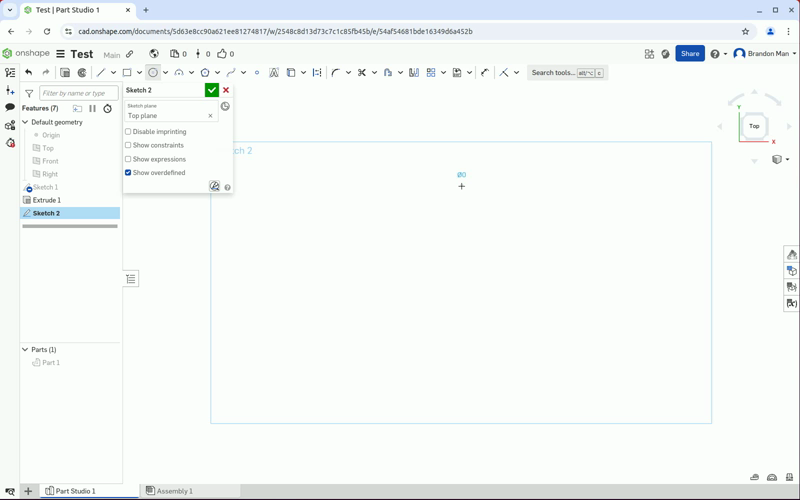
mouse_move(468, 185)
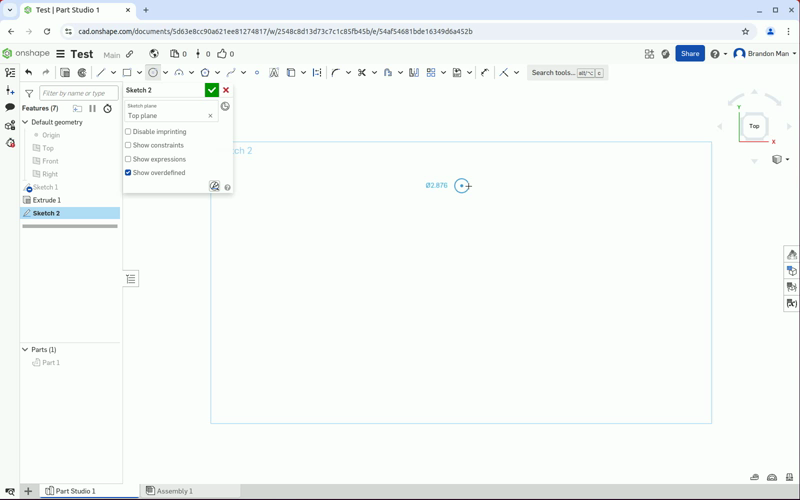
click(468, 185)
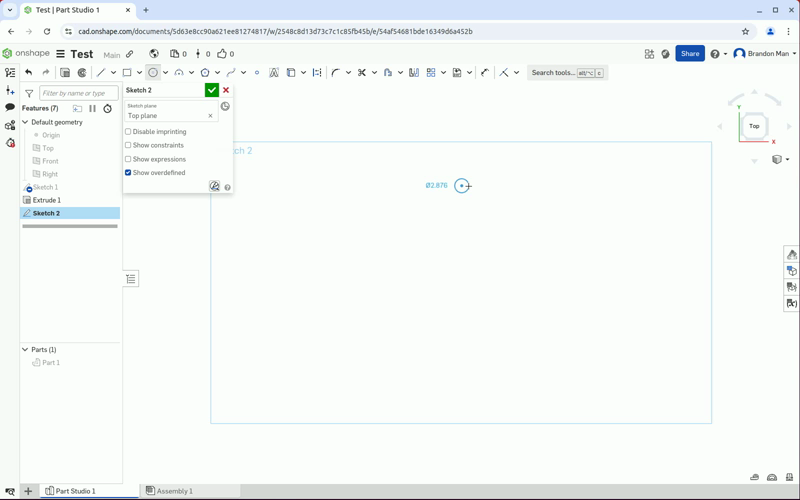
key(esc)
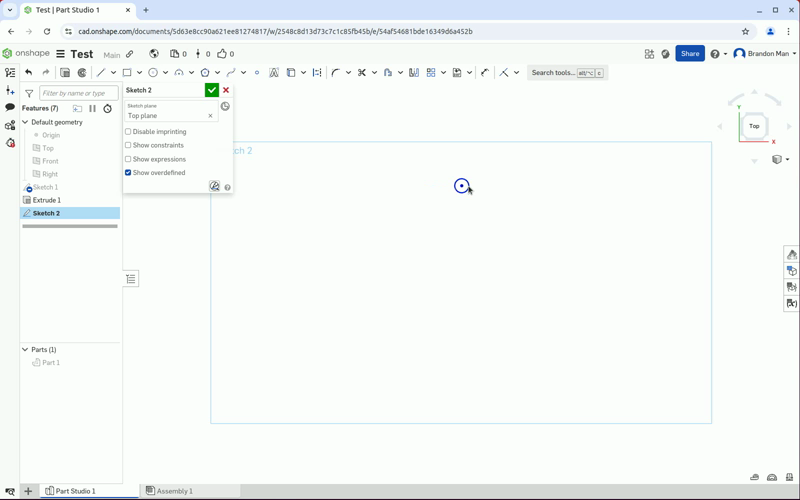
mouse_move(464, 184)
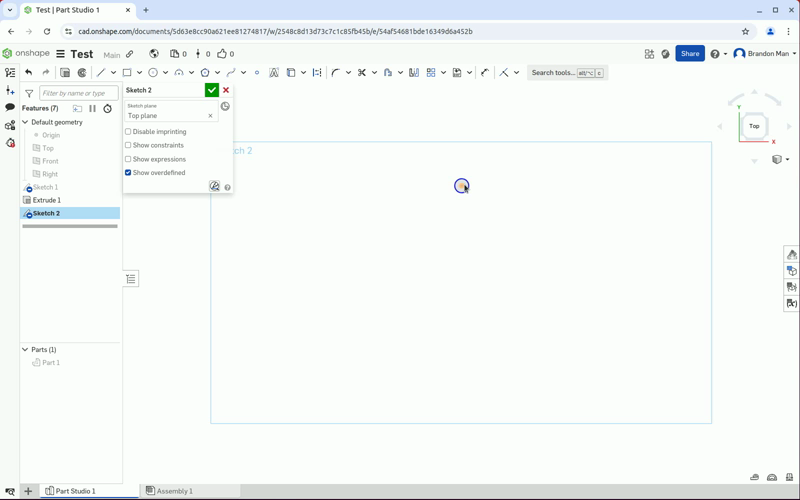
scroll(6)
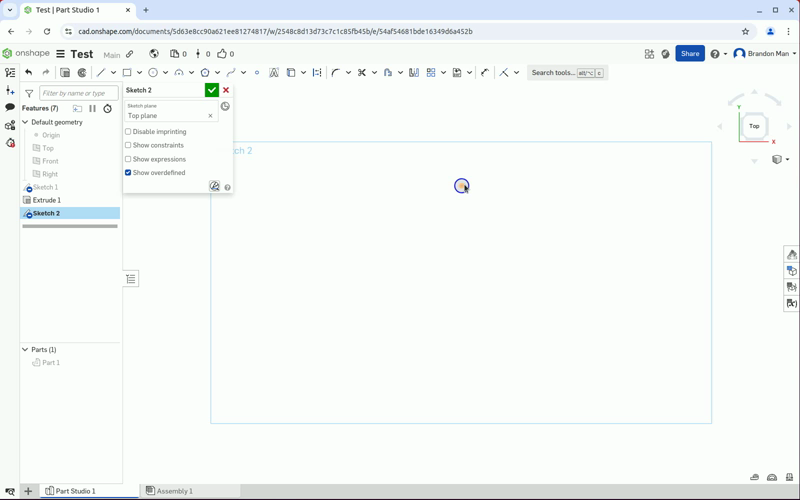
scroll(6)
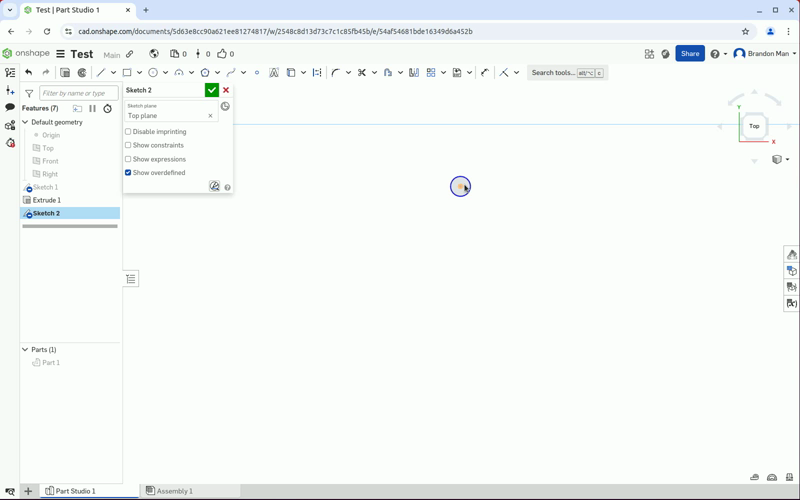
scroll(6)
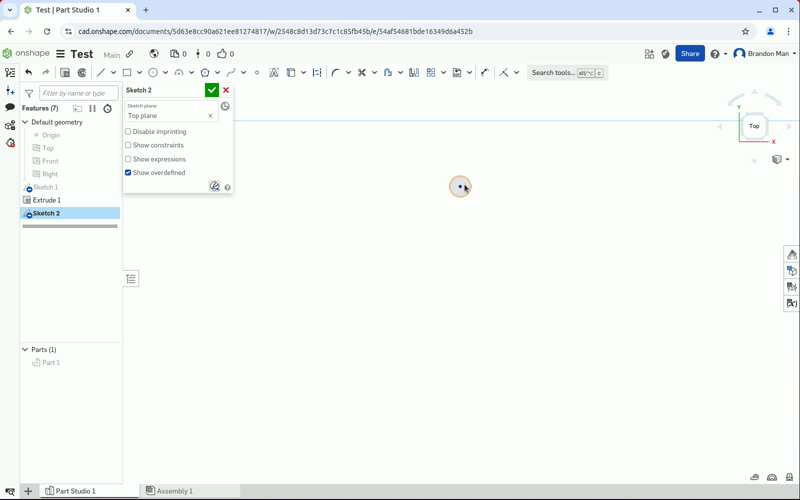
scroll(6)
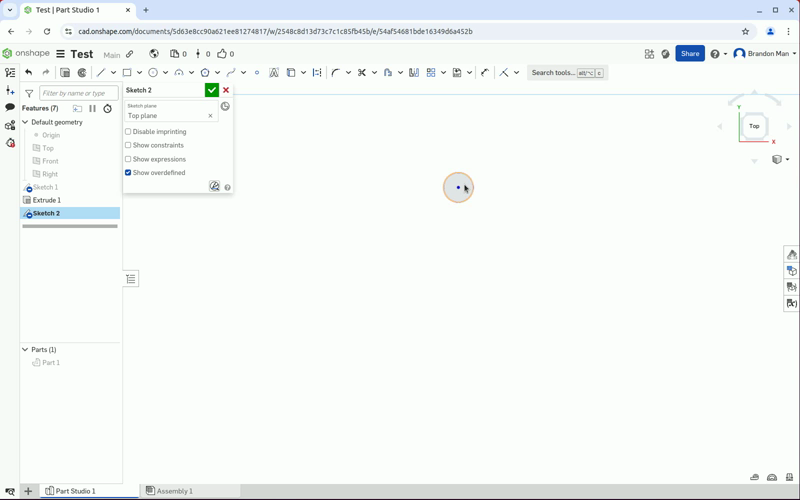
scroll(6)
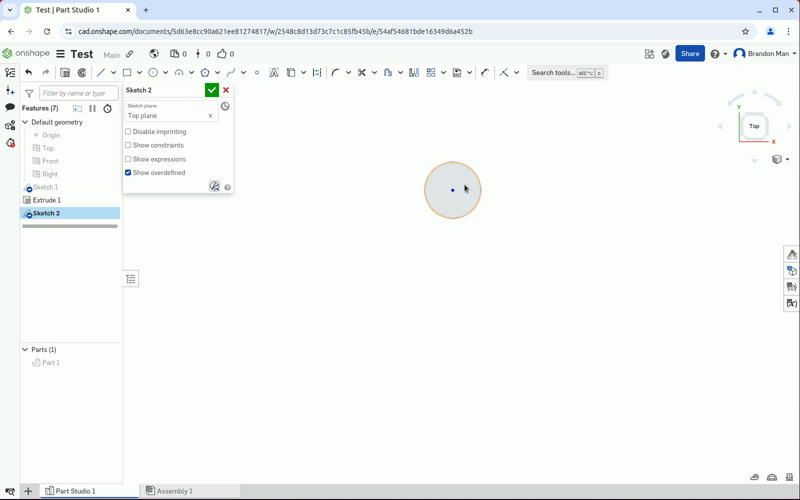
scroll(6)
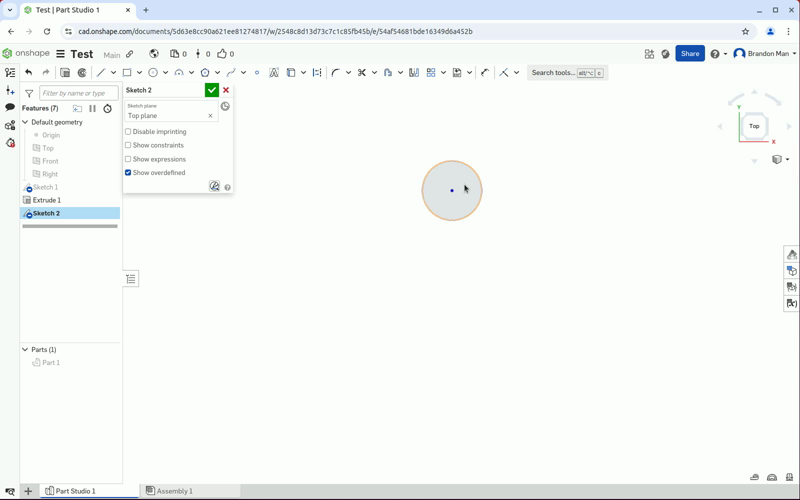
scroll(6)
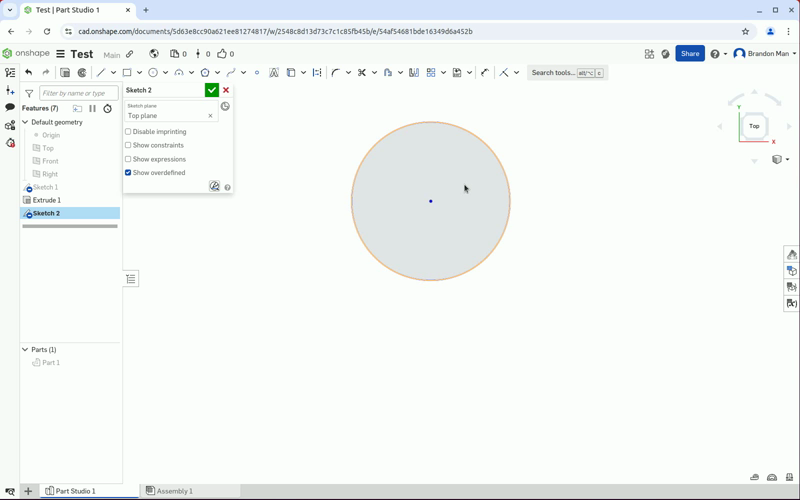
click(464, 184)
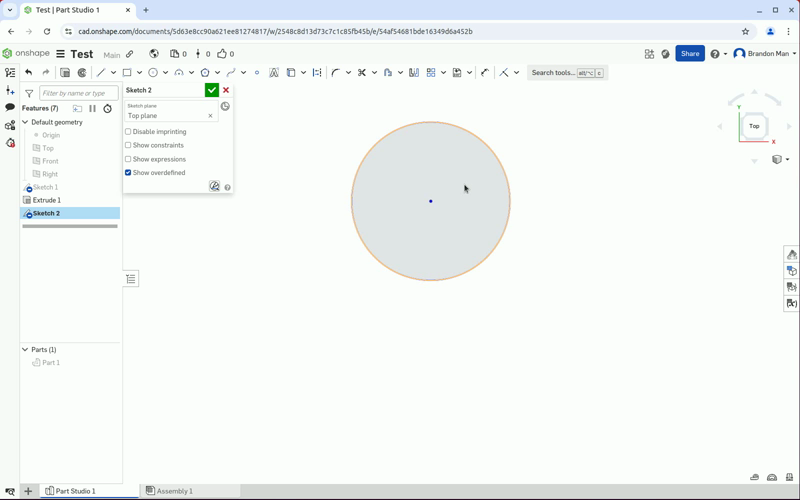
scroll(-6)
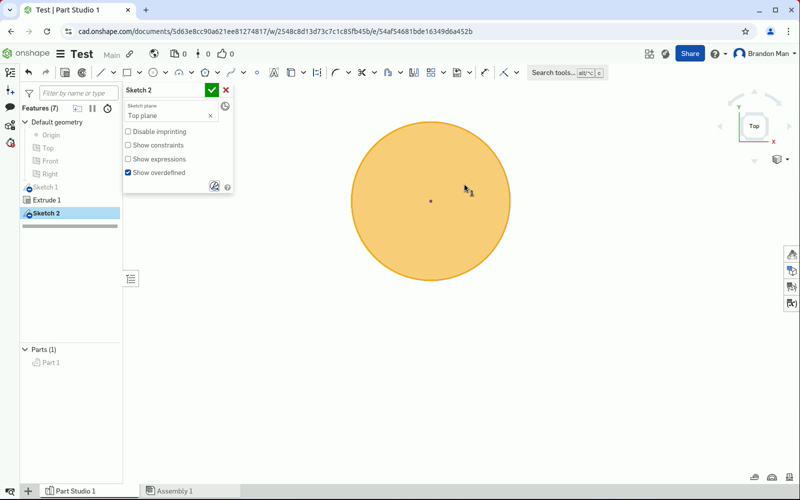
scroll(-6)
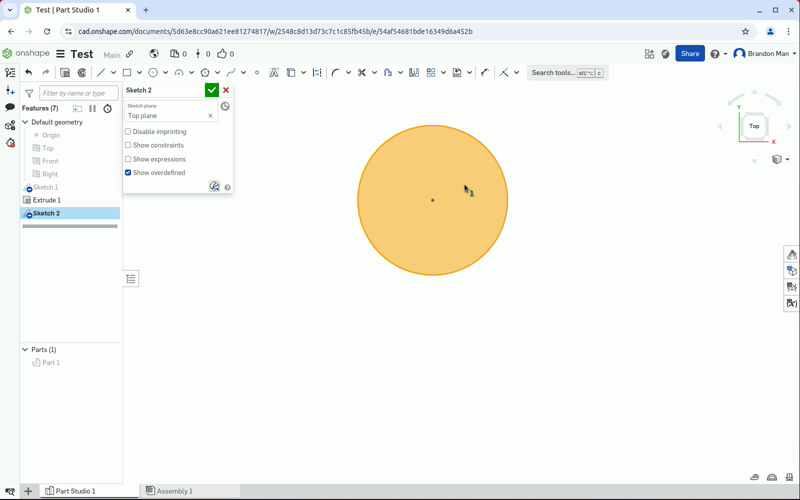
scroll(-6)
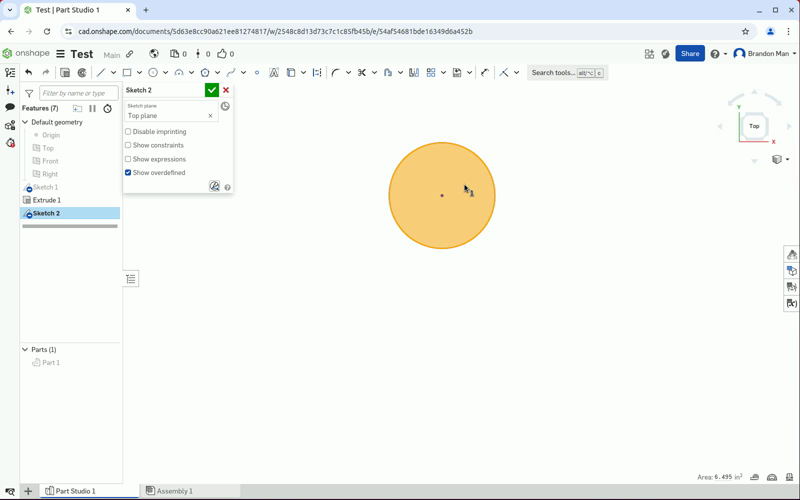
scroll(-6)
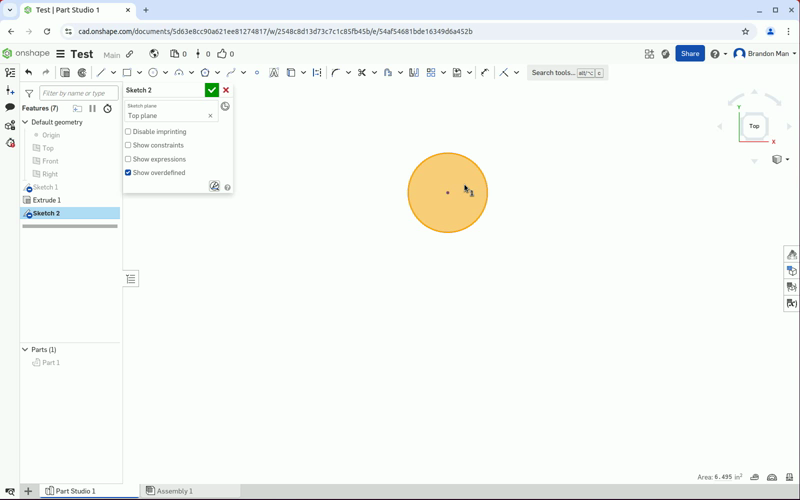
scroll(-6)
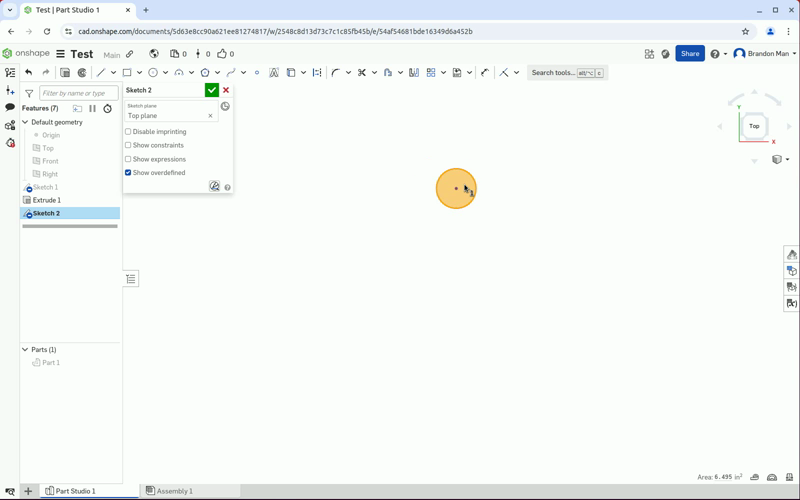
scroll(-6)
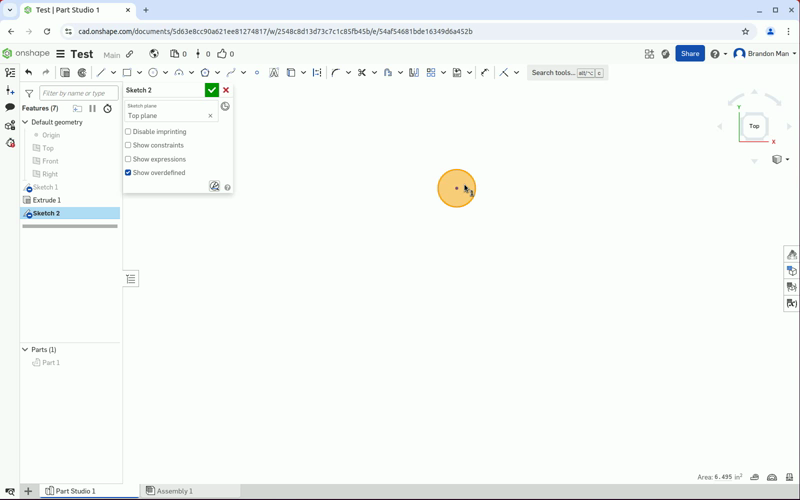
scroll(-6)
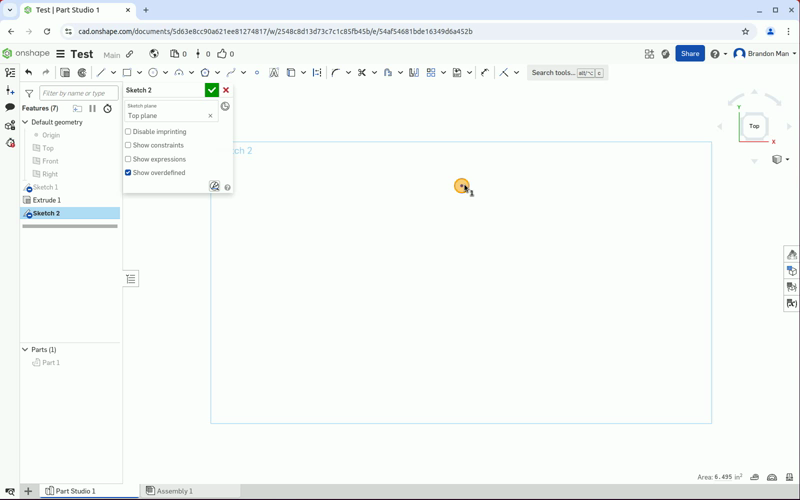
mouse_move(73, 352)
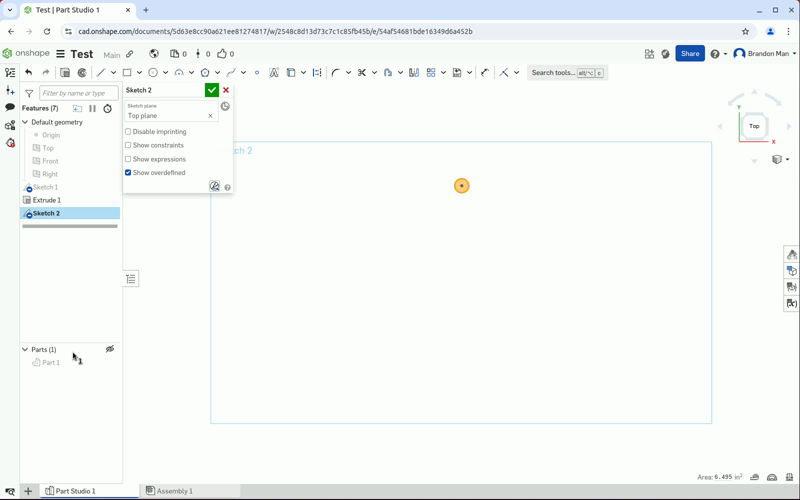
key(shift+y)
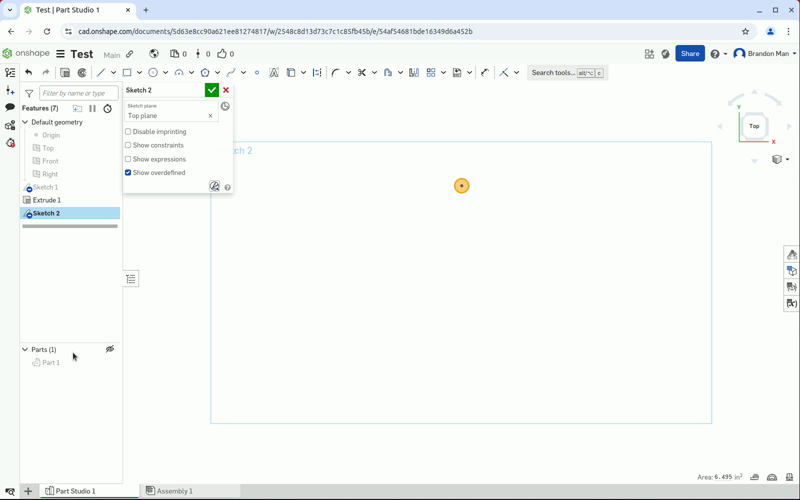
key(shift+e)
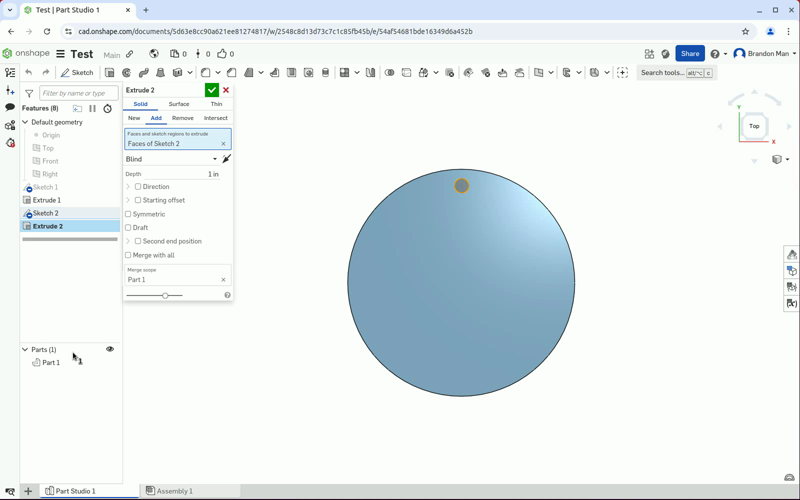
mouse_move(143, 106)
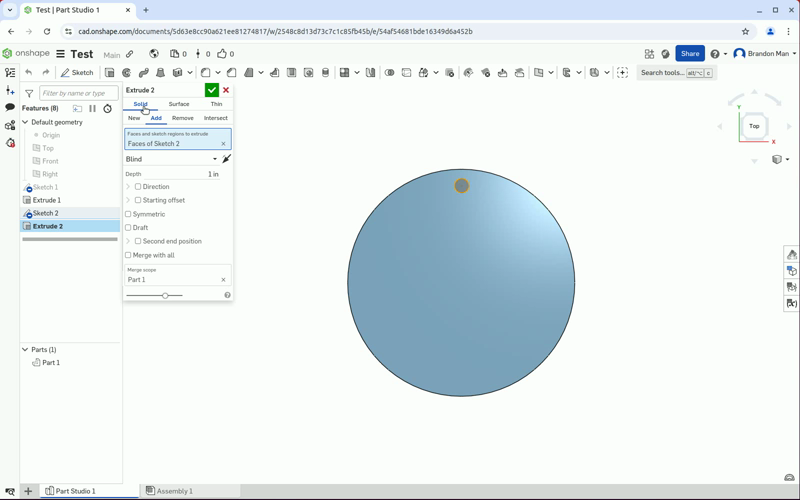
click(143, 106)
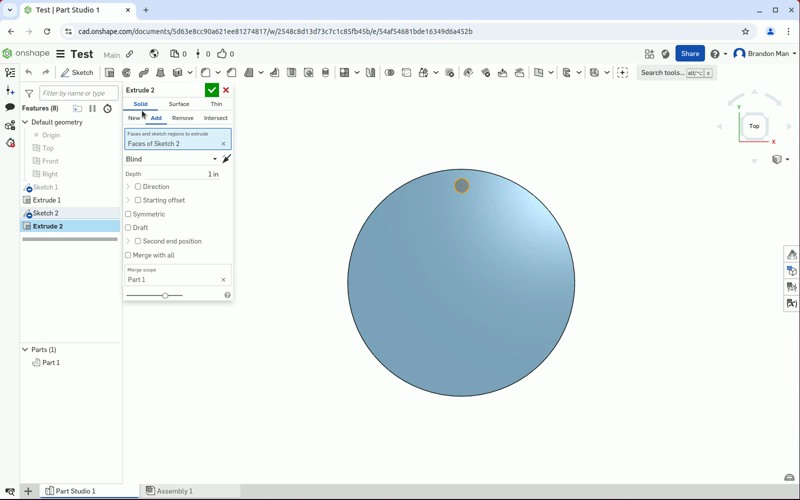
mouse_move(137, 120)
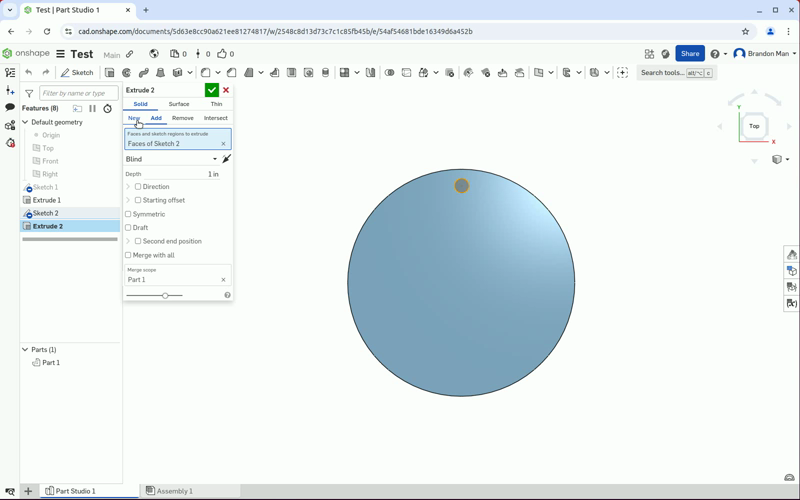
click(137, 120)
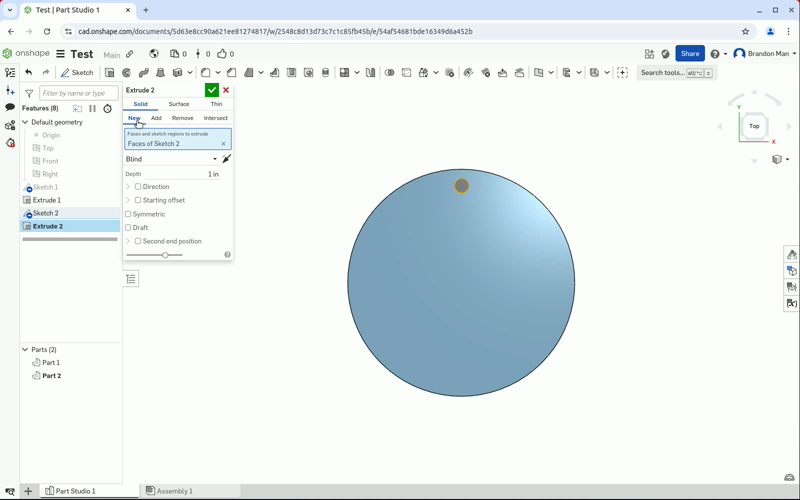
key(tab, 4)
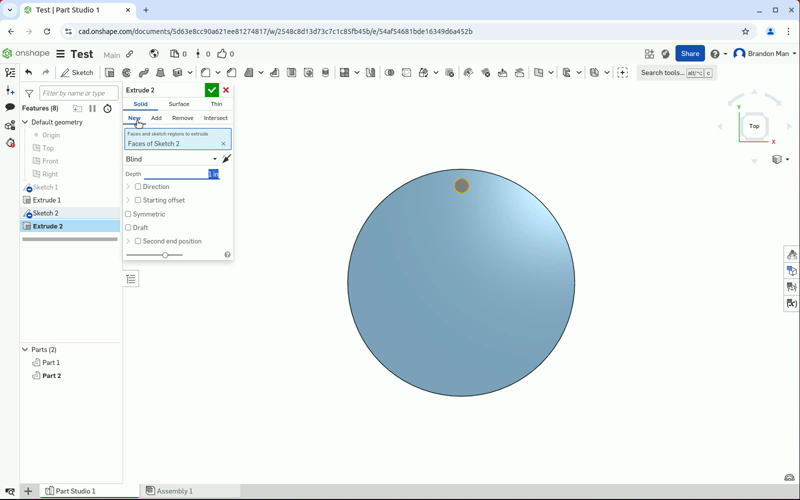
text(1.444)
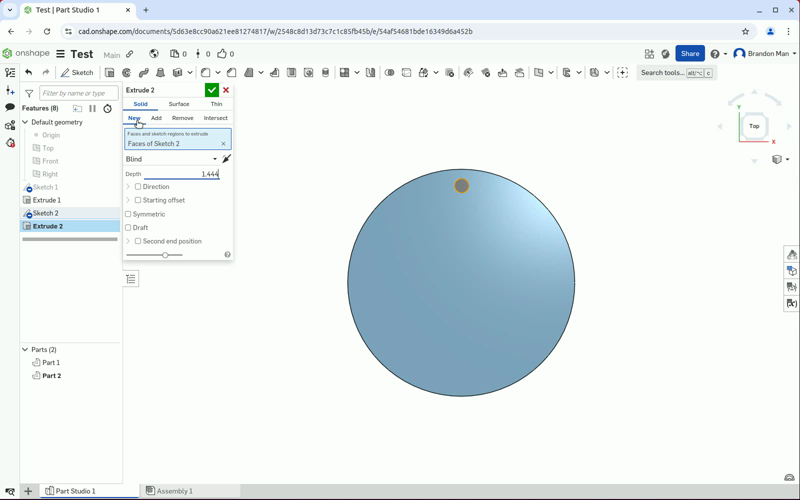
key(enter)
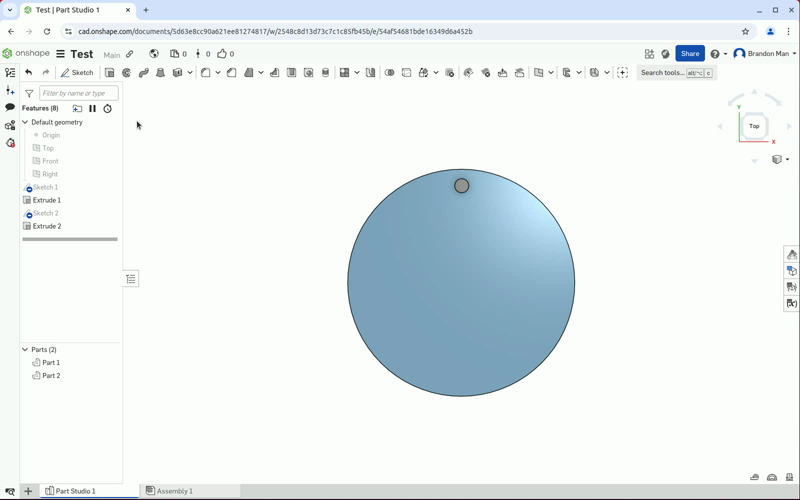
key(shift+h)
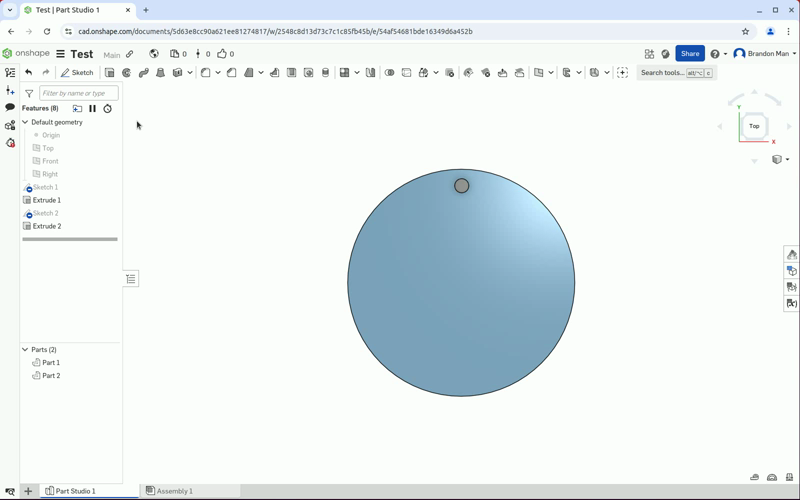
key(shift+h)
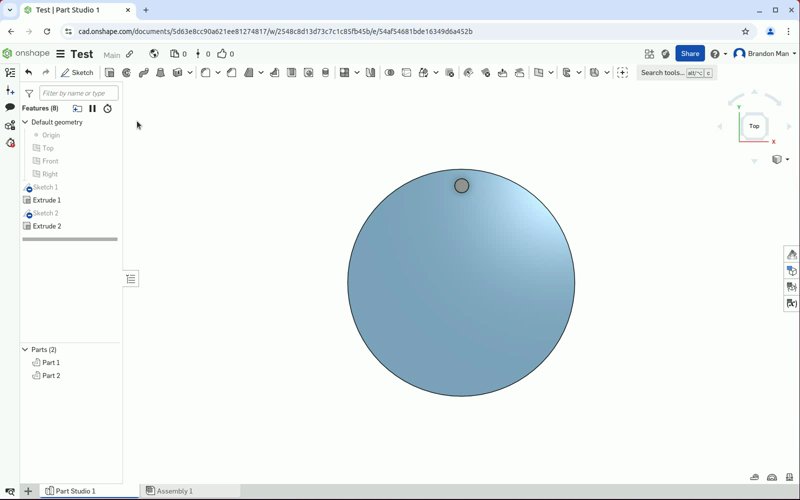
mouse_move(73, 189)
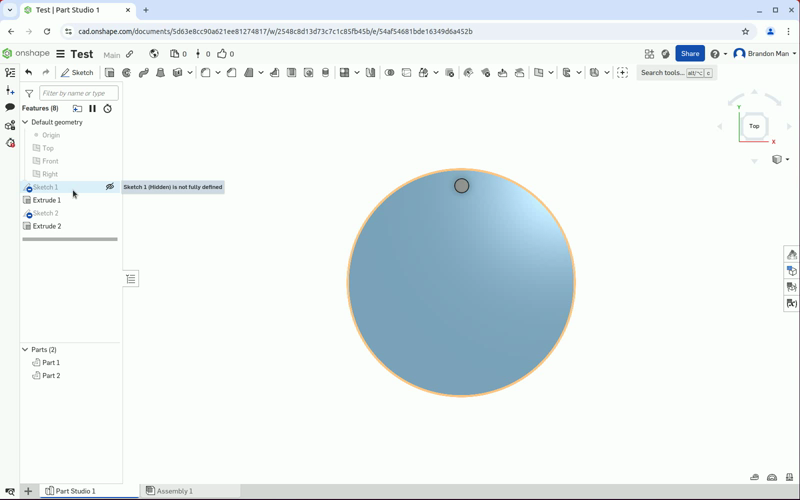
click(73, 189)
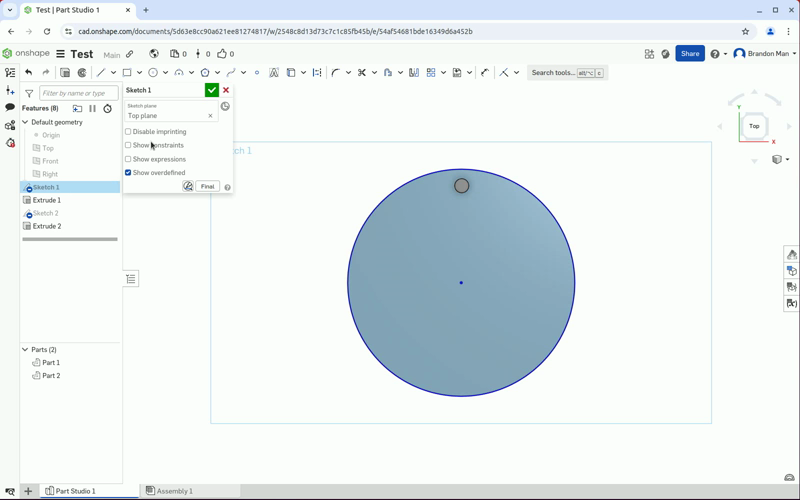
mouse_move(229, 92)
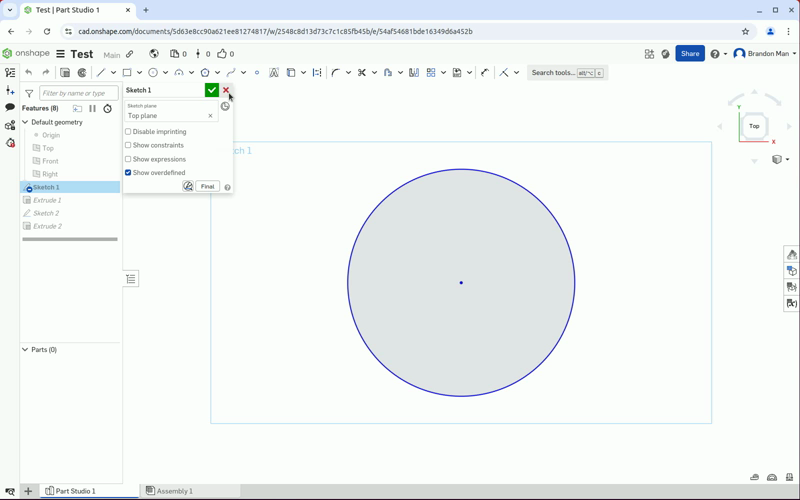
click(229, 92)
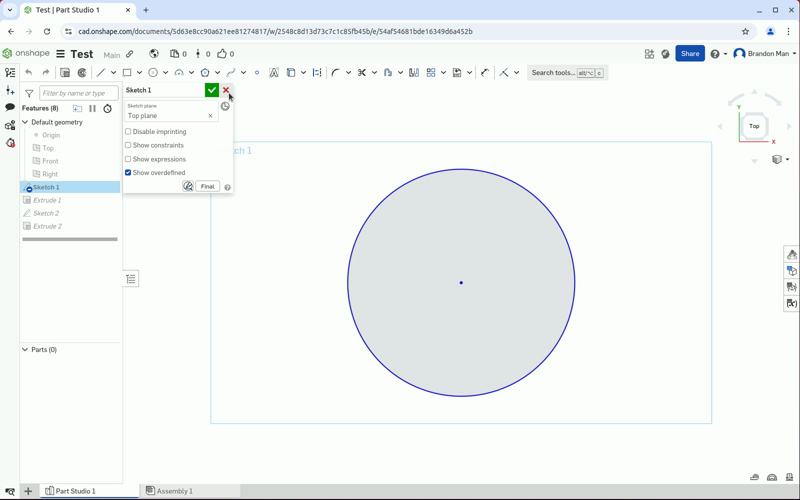
key(shift+s)
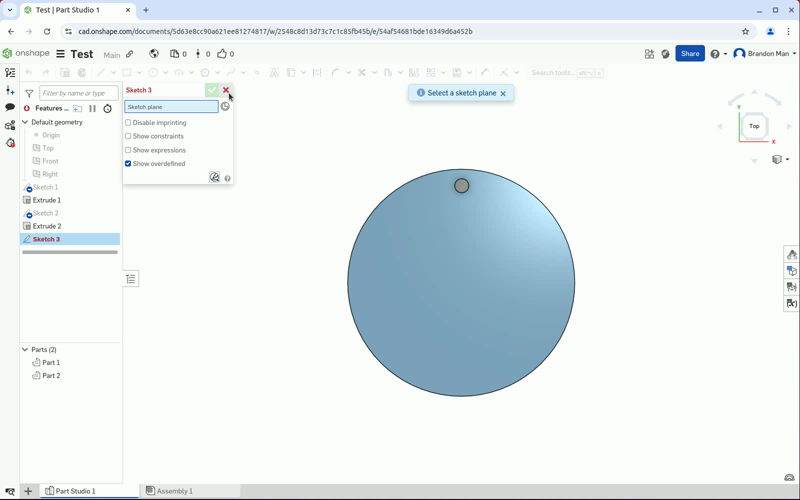
mouse_move(73, 150)
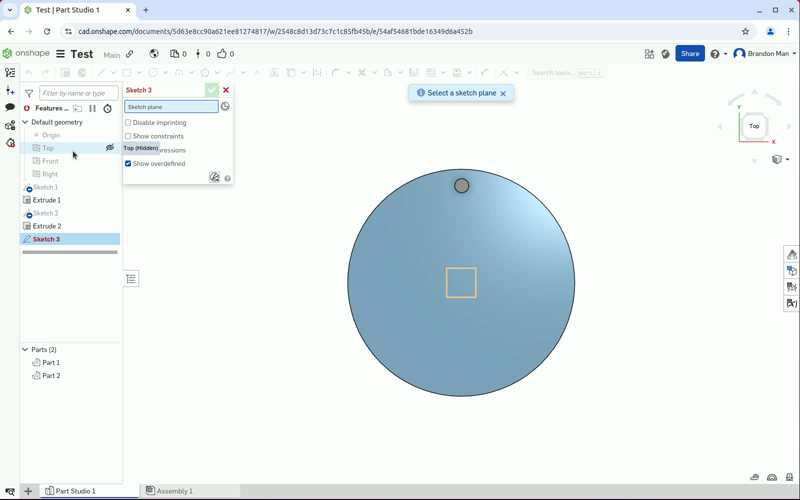
click(73, 150)
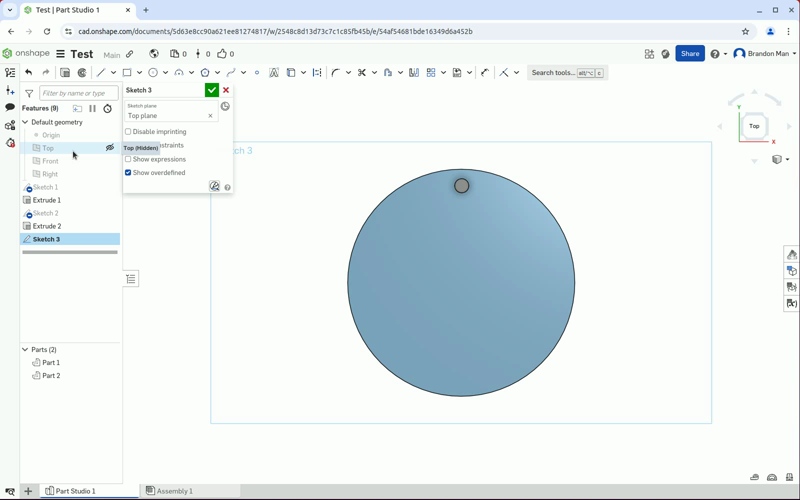
mouse_move(73, 352)
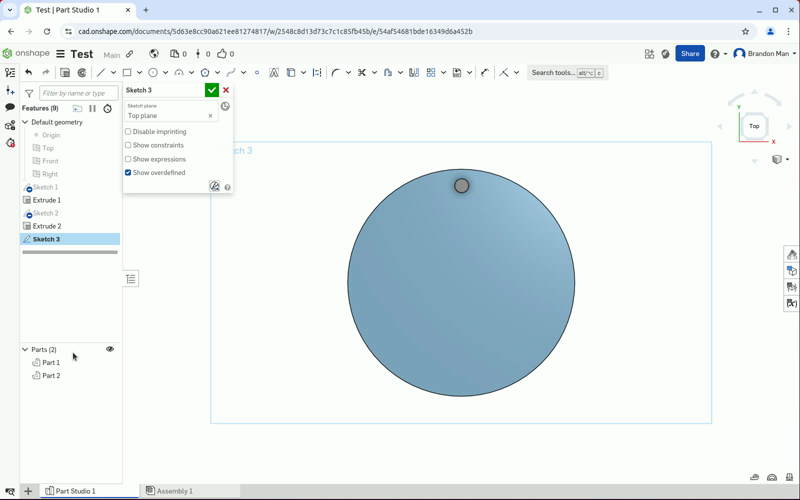
key(y)
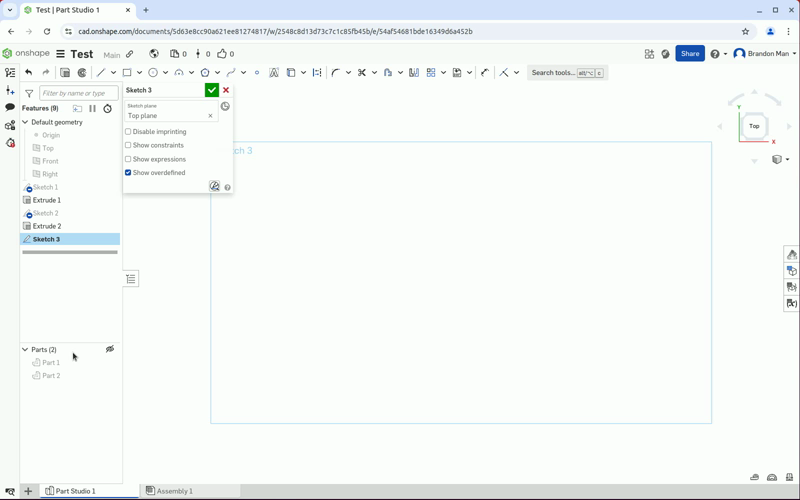
key(c)
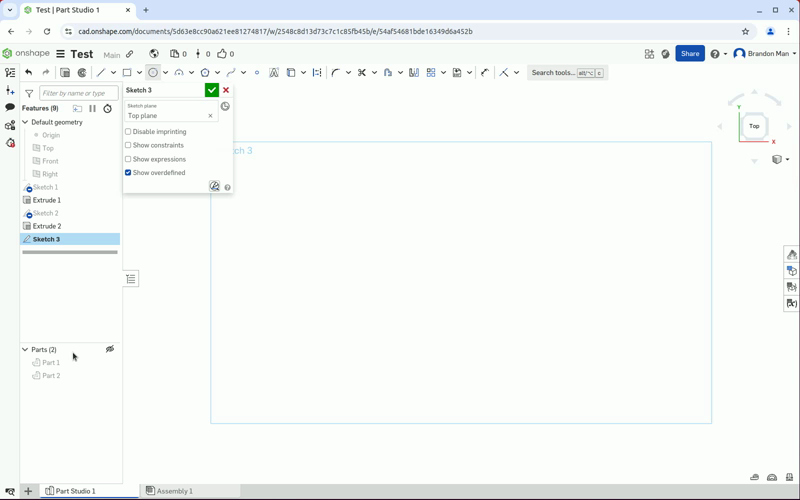
key_down(shift)
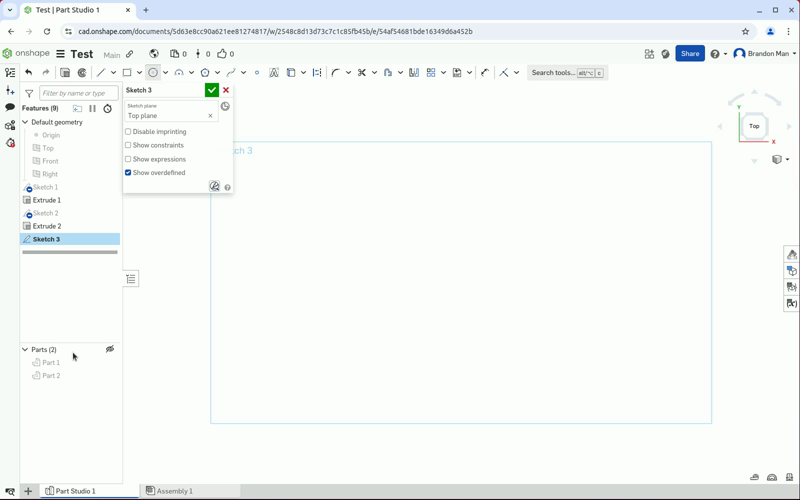
mouse_move(364, 282)
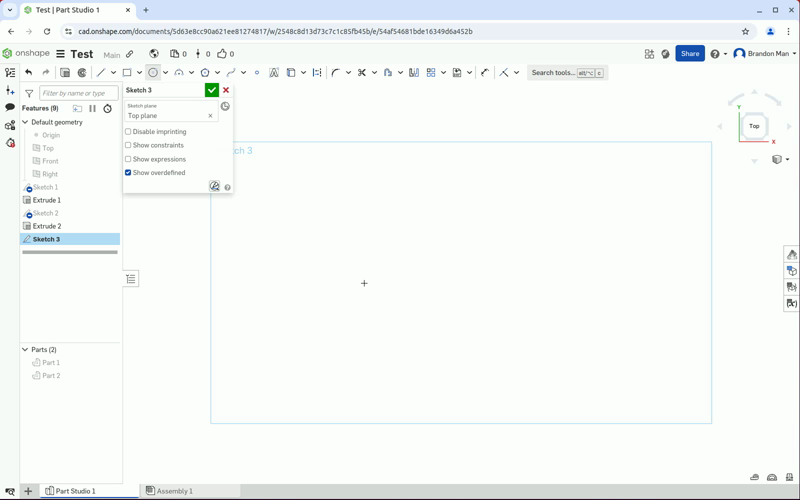
click(364, 282)
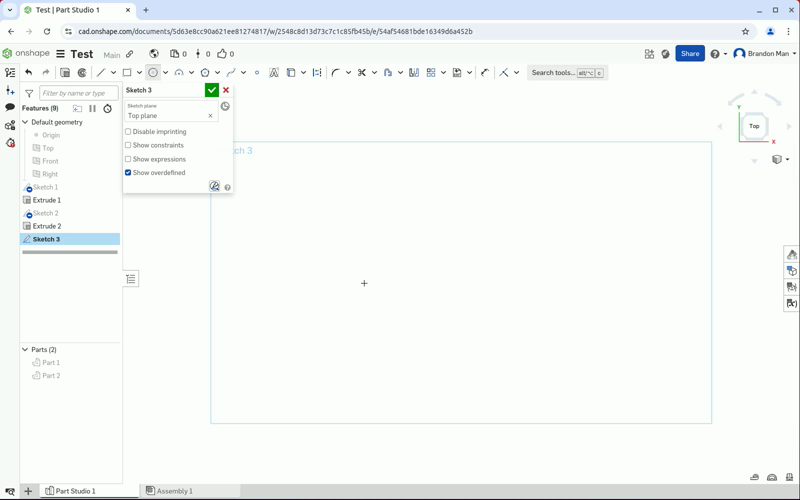
key_up(shift)
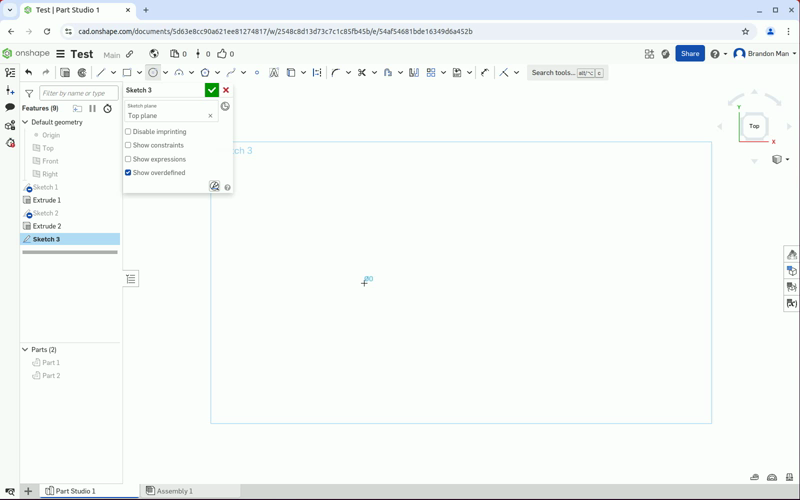
mouse_move(371, 282)
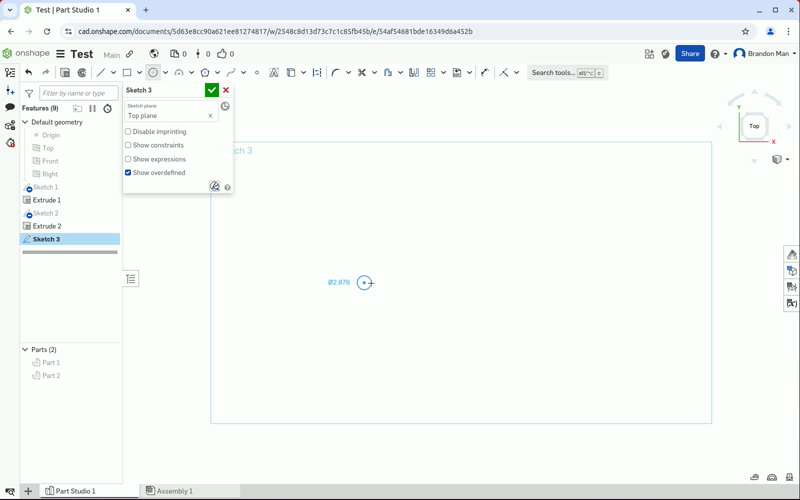
click(371, 282)
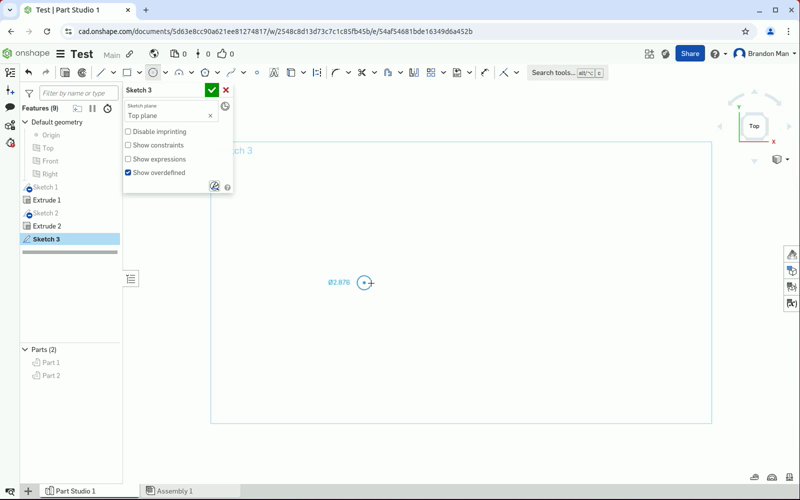
key(esc)
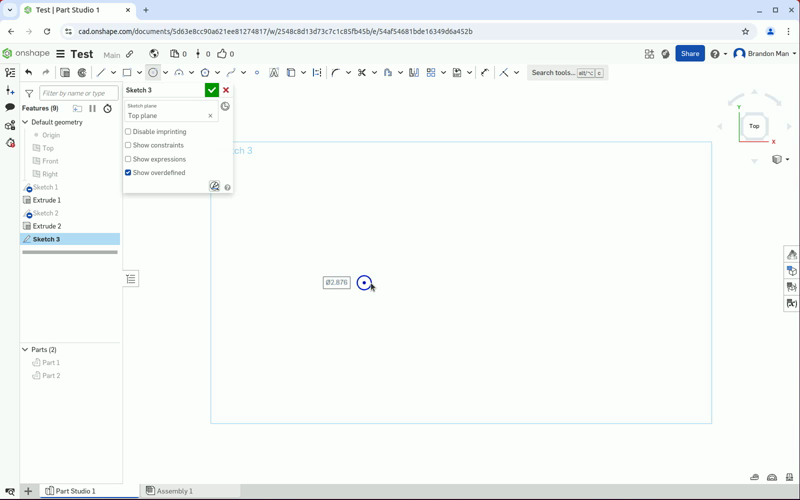
mouse_move(363, 285)
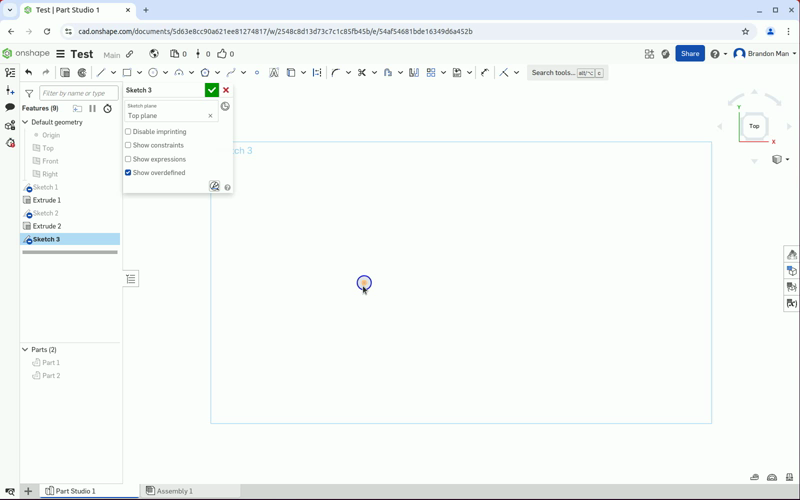
scroll(6)
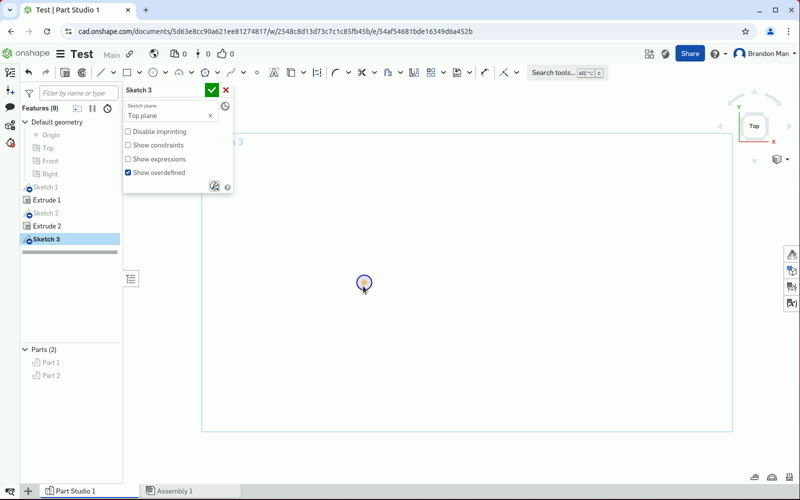
scroll(6)
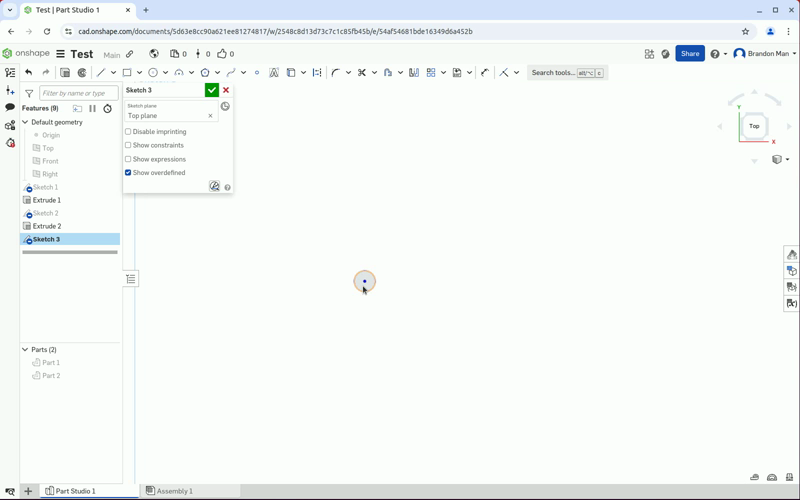
scroll(6)
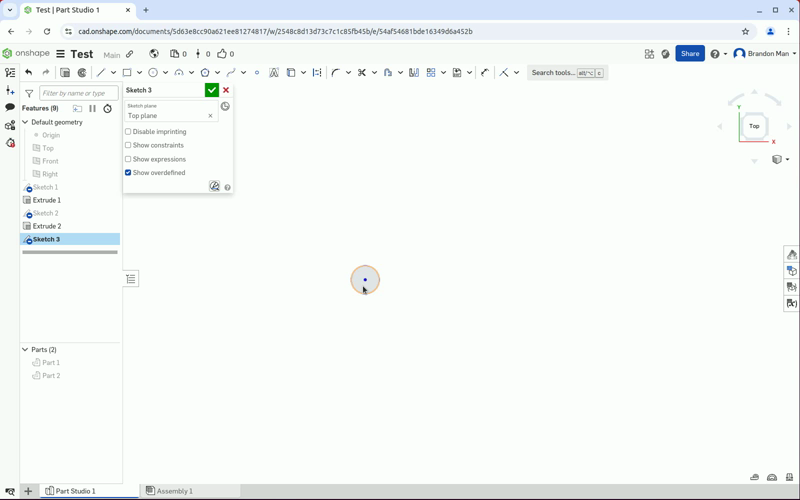
scroll(6)
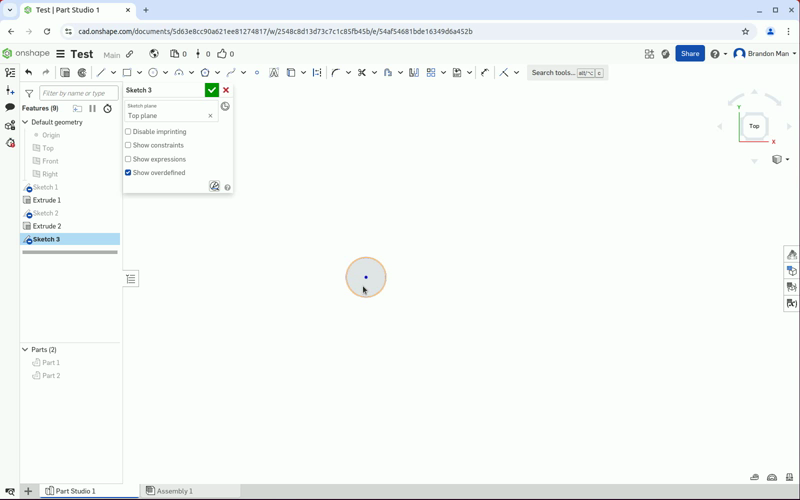
scroll(6)
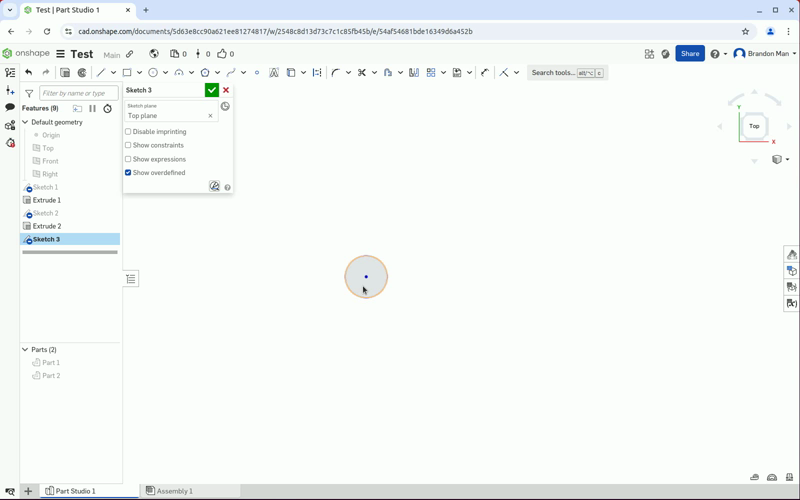
scroll(6)
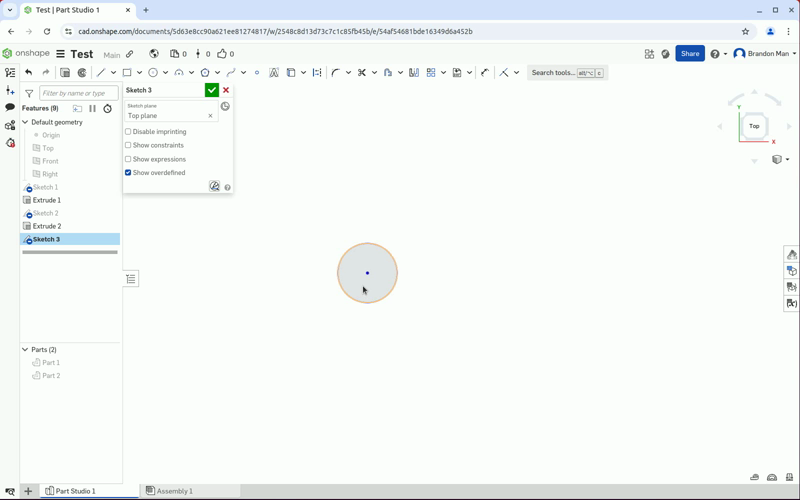
scroll(6)
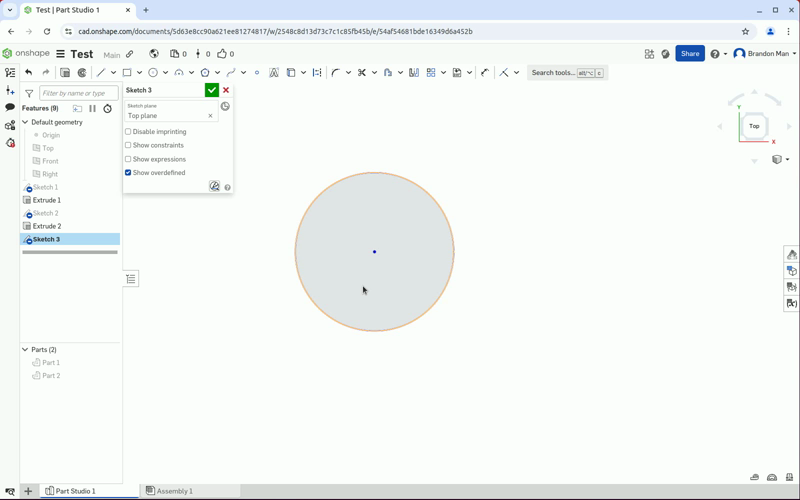
click(363, 285)
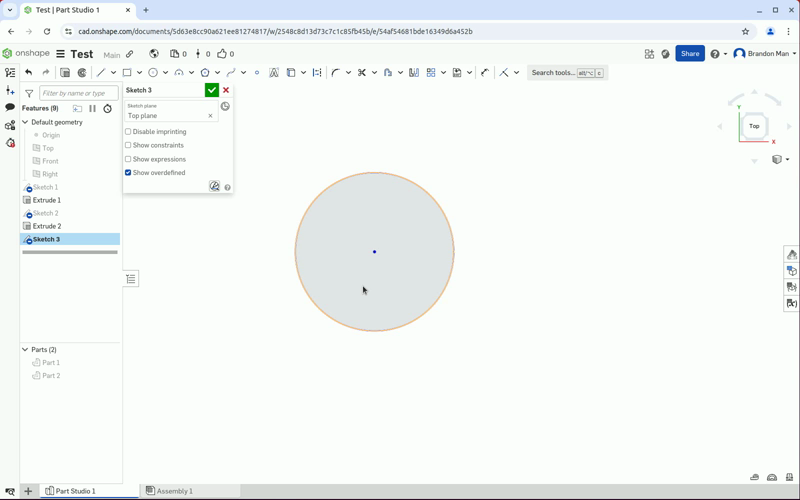
scroll(-6)
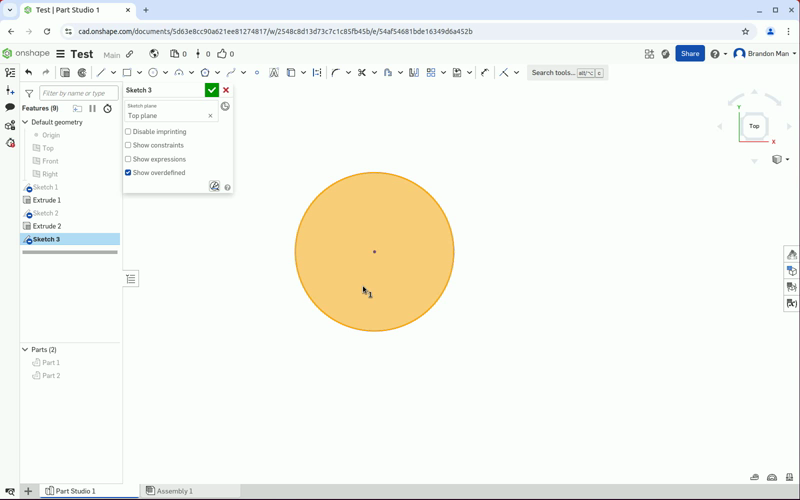
scroll(-6)
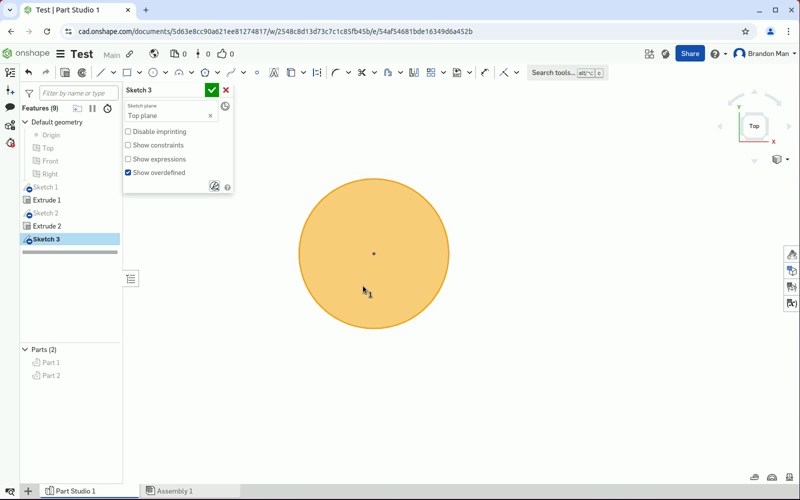
scroll(-6)
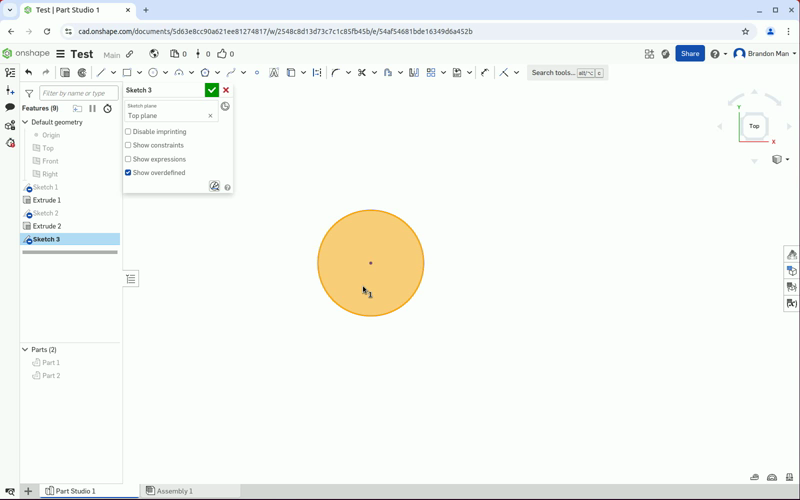
scroll(-6)
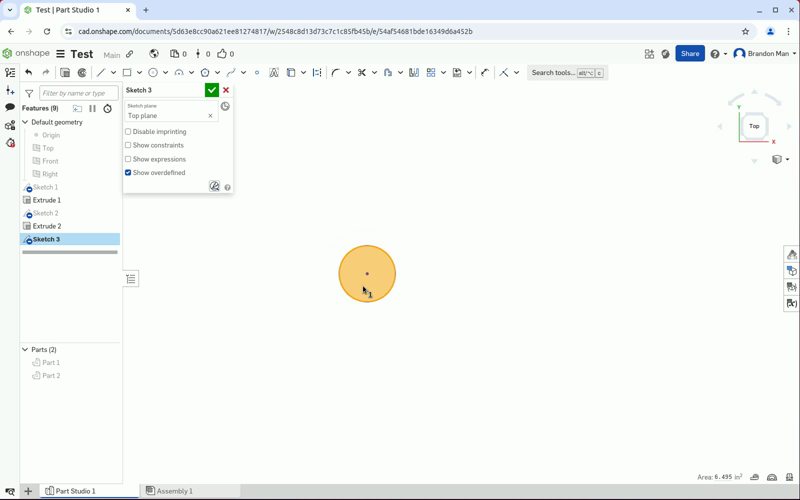
scroll(-6)
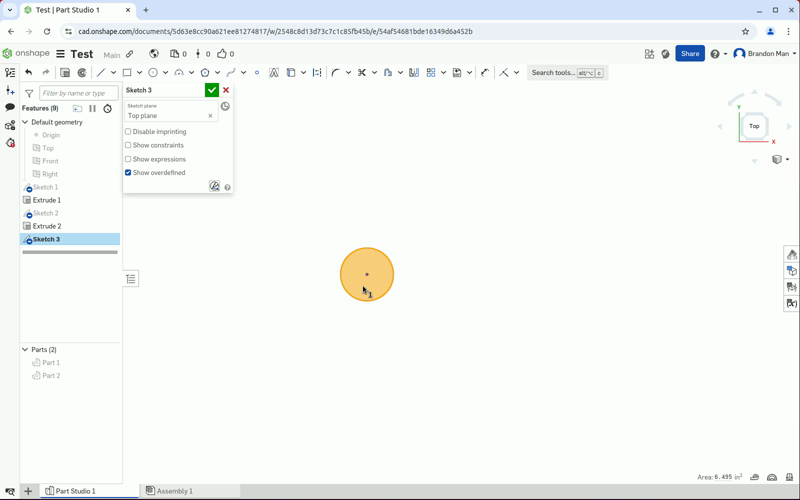
scroll(-6)
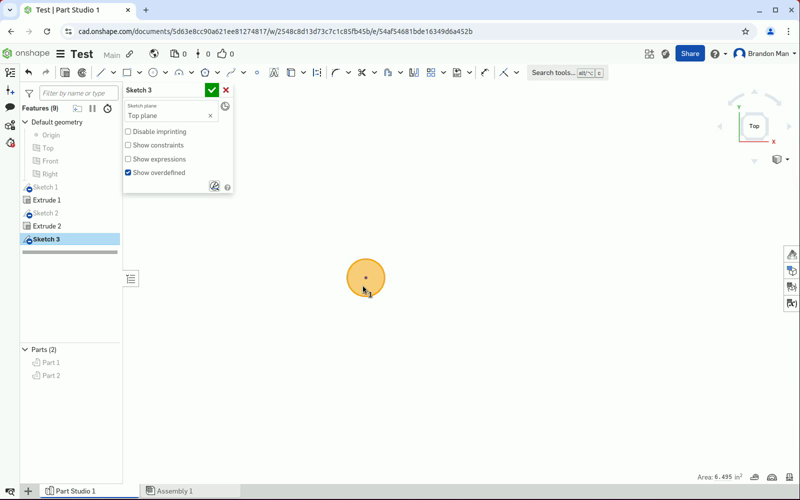
scroll(-6)
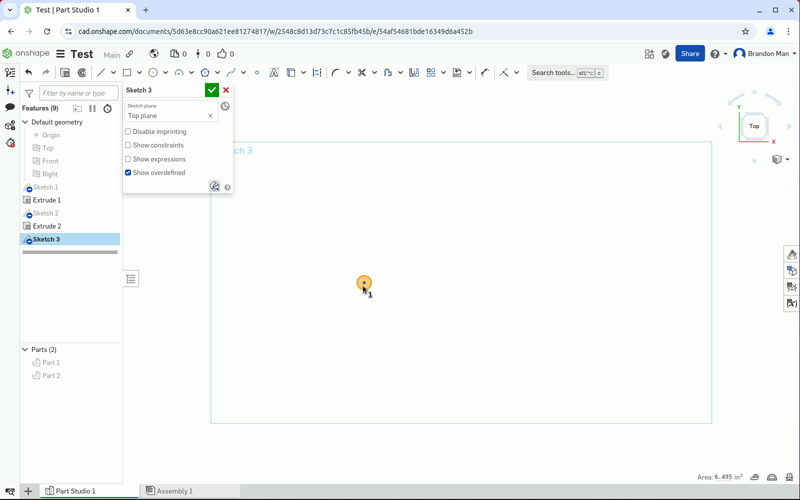
mouse_move(73, 352)
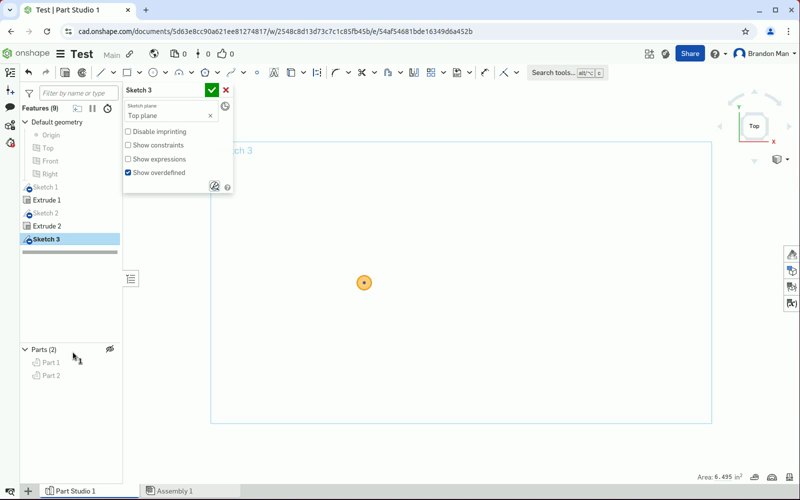
key(shift+y)
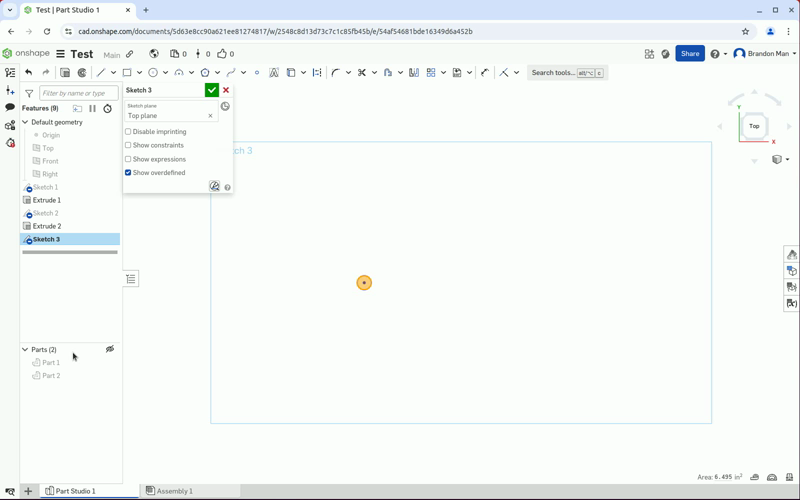
key(shift+e)
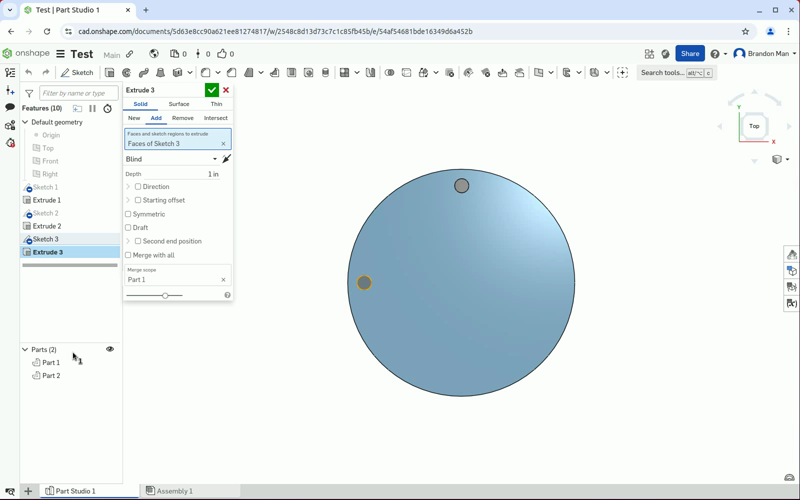
mouse_move(143, 106)
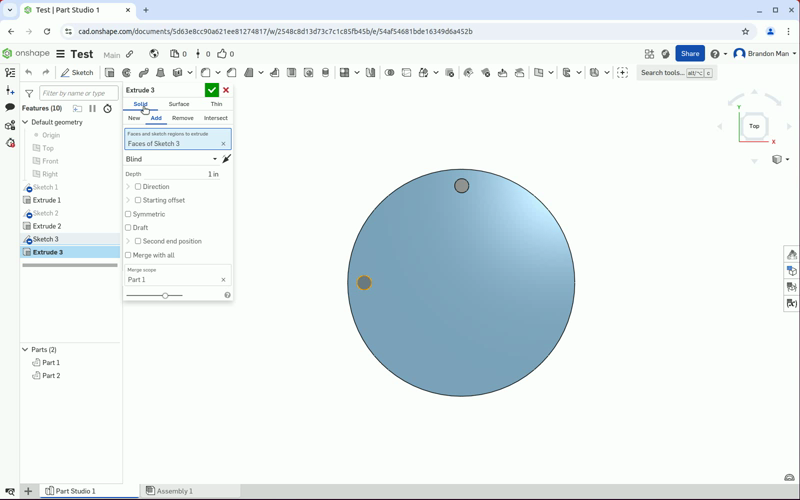
click(143, 106)
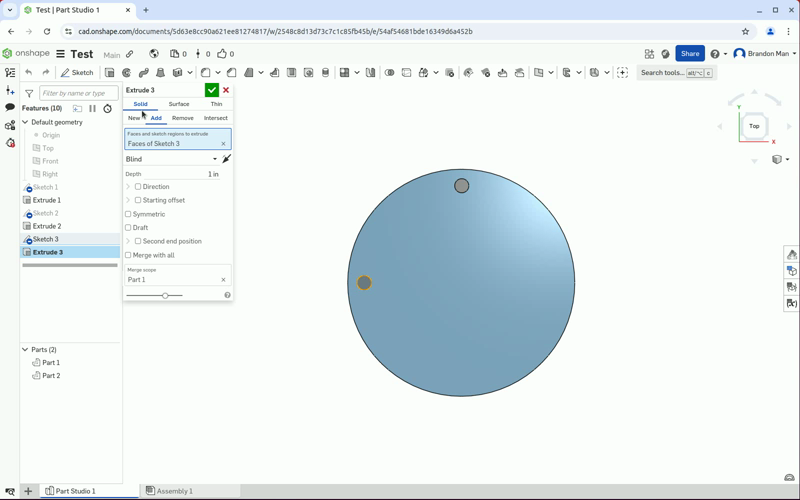
mouse_move(137, 120)
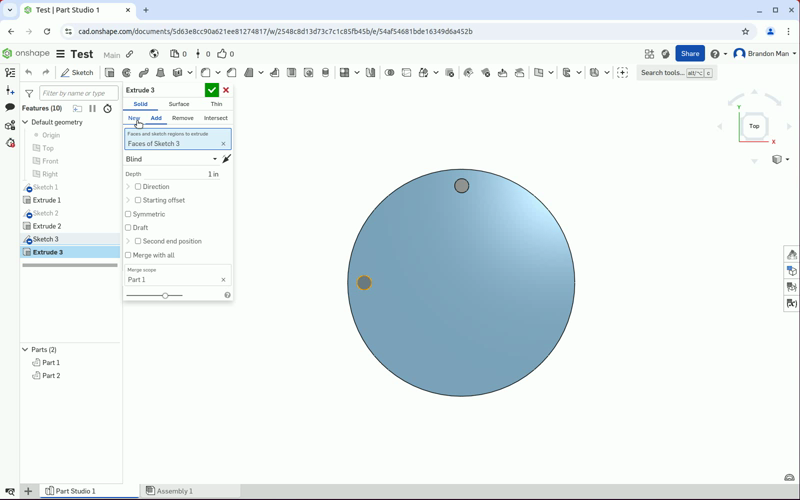
click(137, 120)
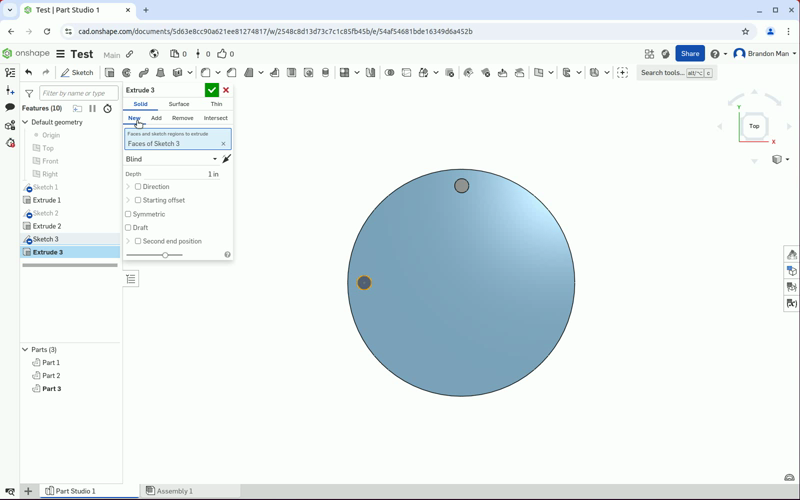
key(tab, 4)
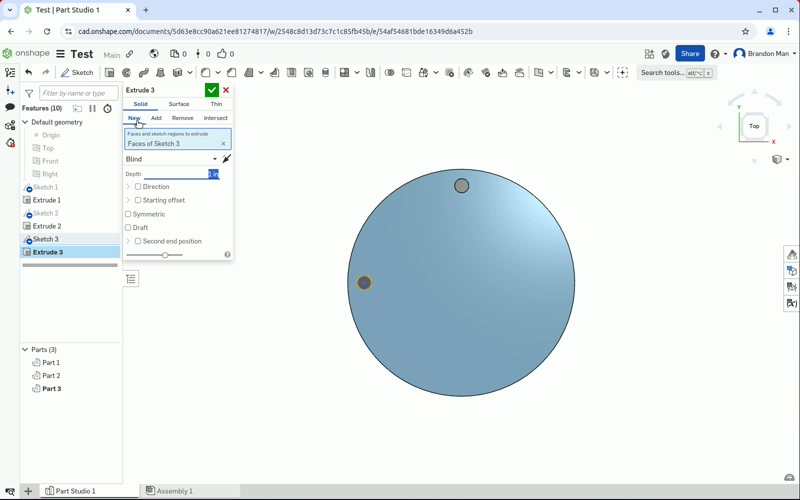
text(1.444)
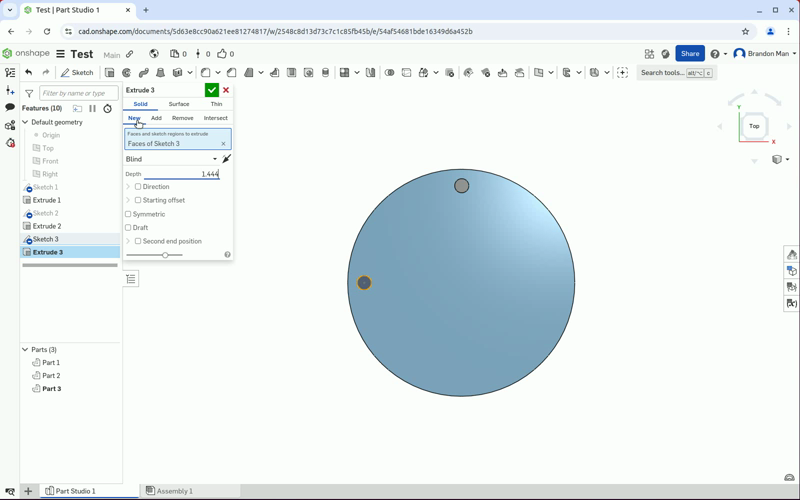
key(enter)
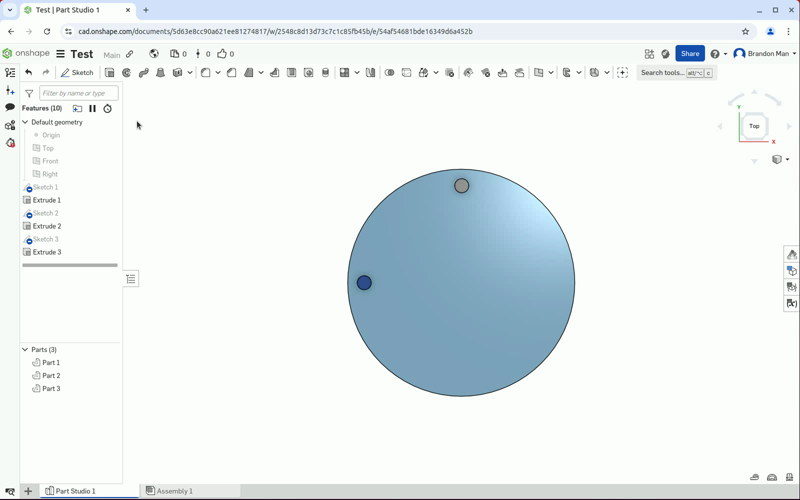
key(shift+h)
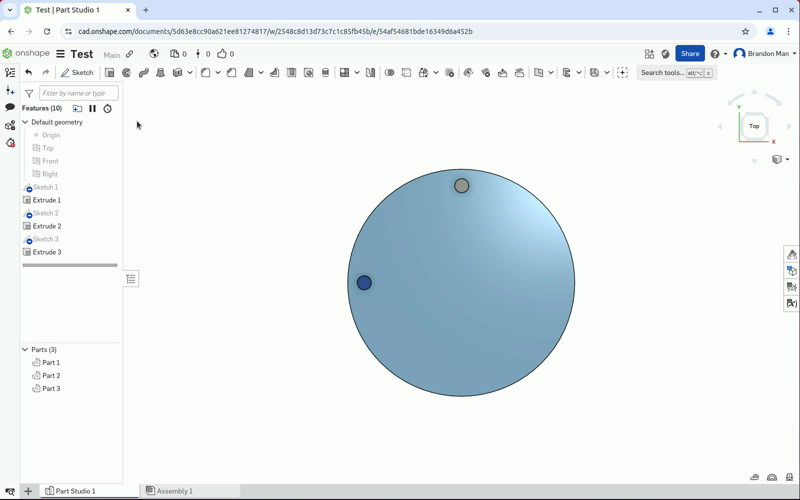
key(shift+h)
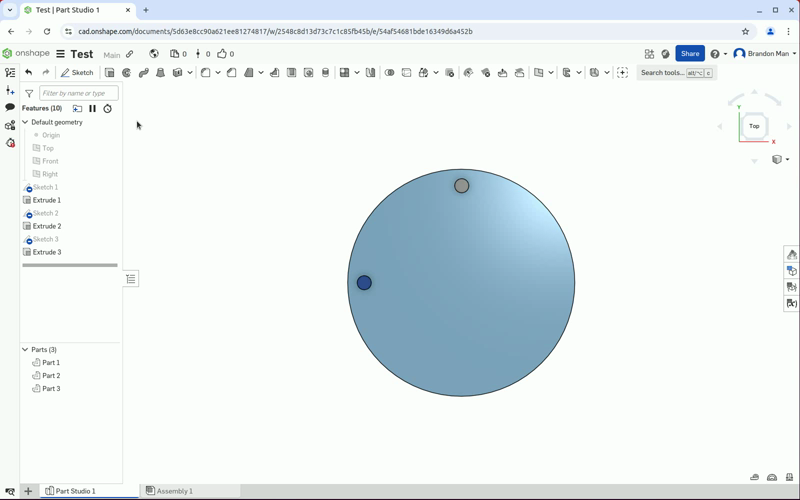
mouse_move(73, 189)
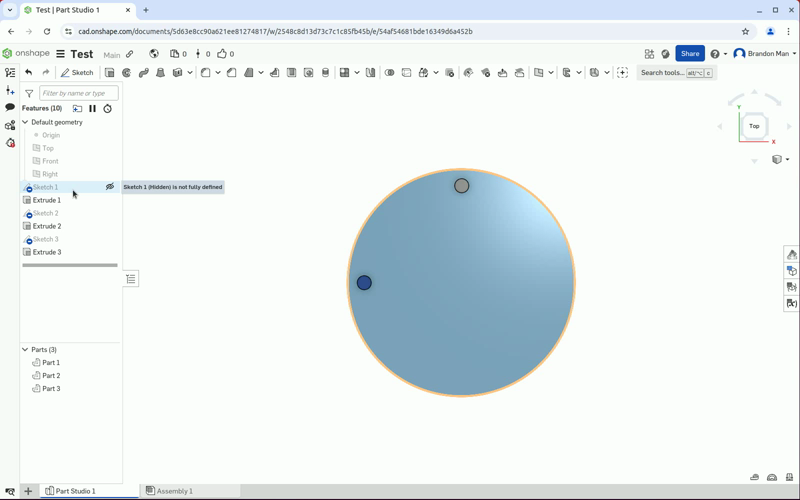
click(73, 189)
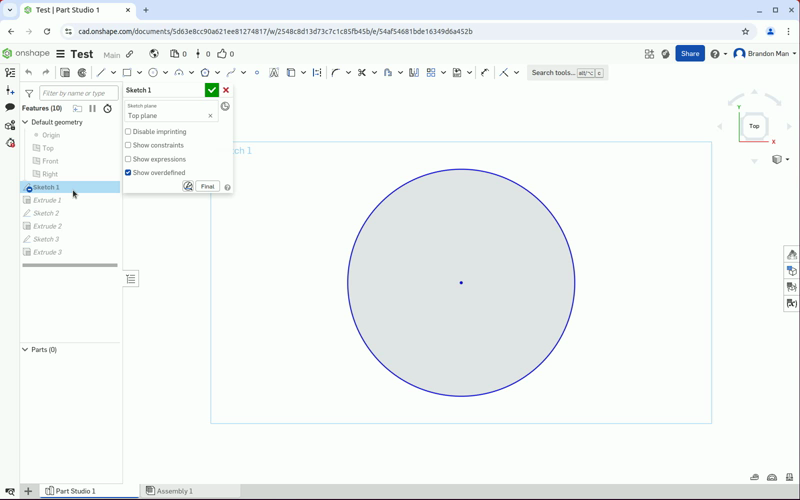
mouse_move(229, 92)
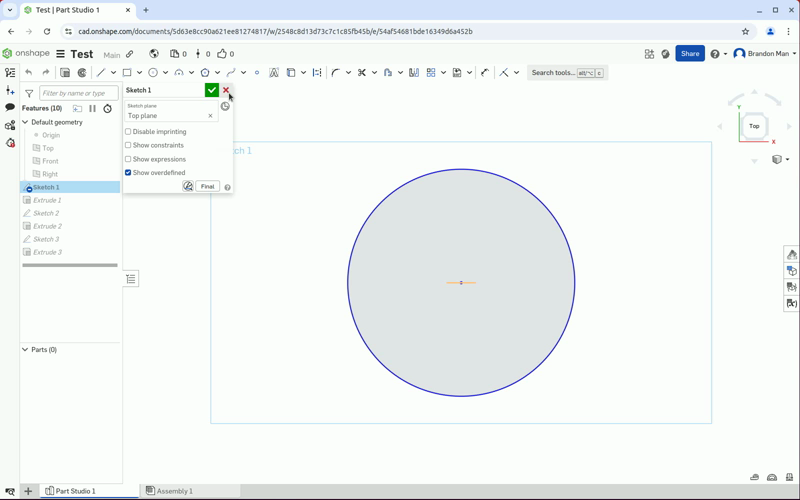
click(229, 92)
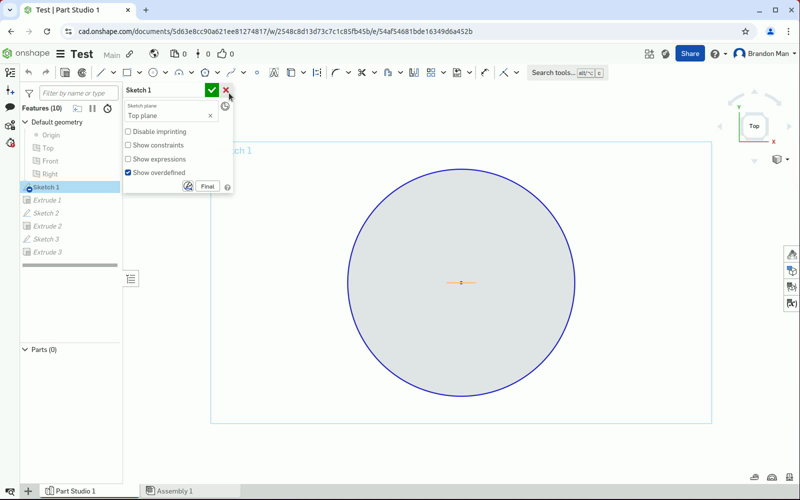
key(shift+s)
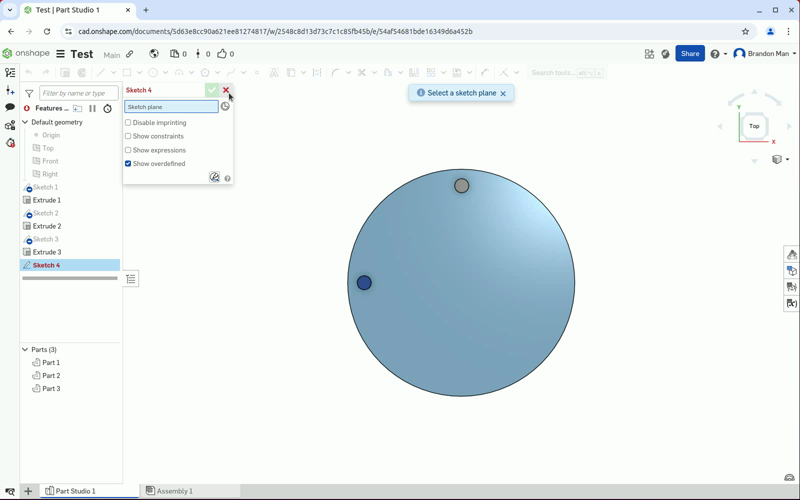
mouse_move(73, 150)
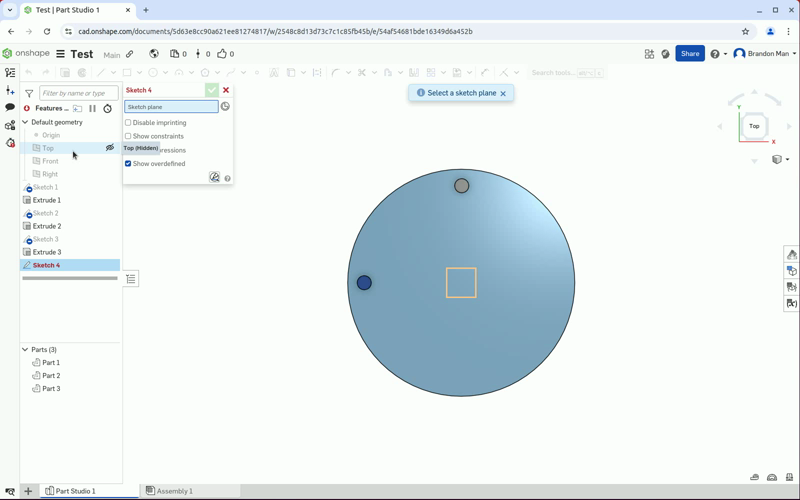
click(73, 150)
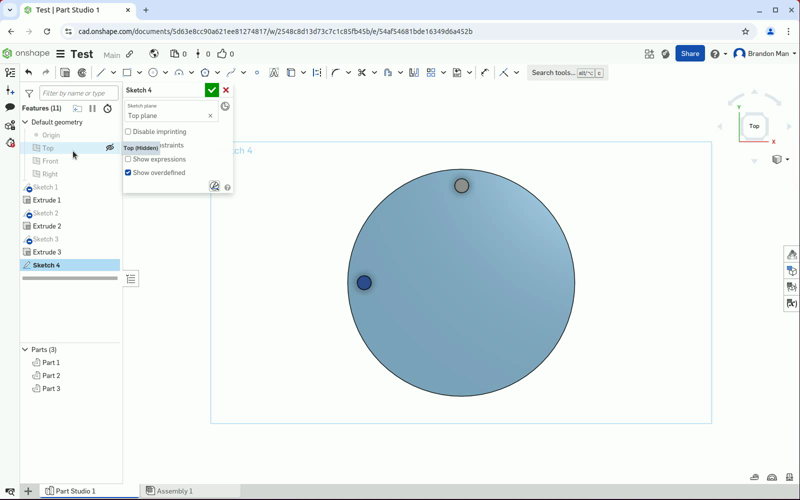
mouse_move(73, 352)
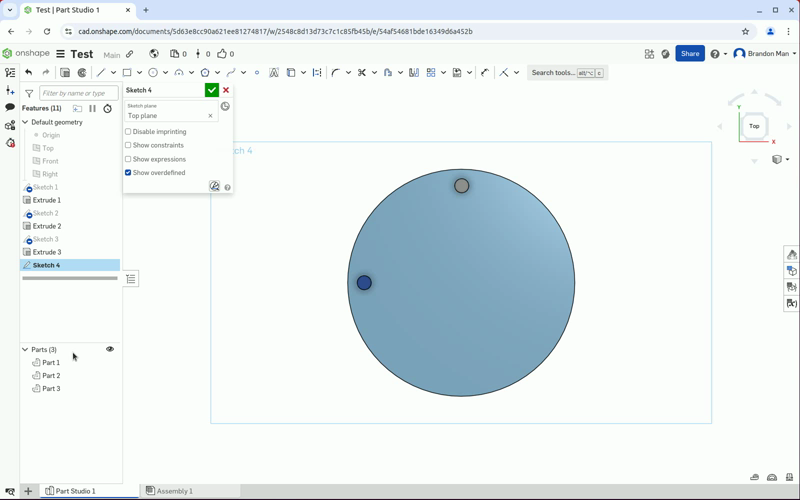
key(y)
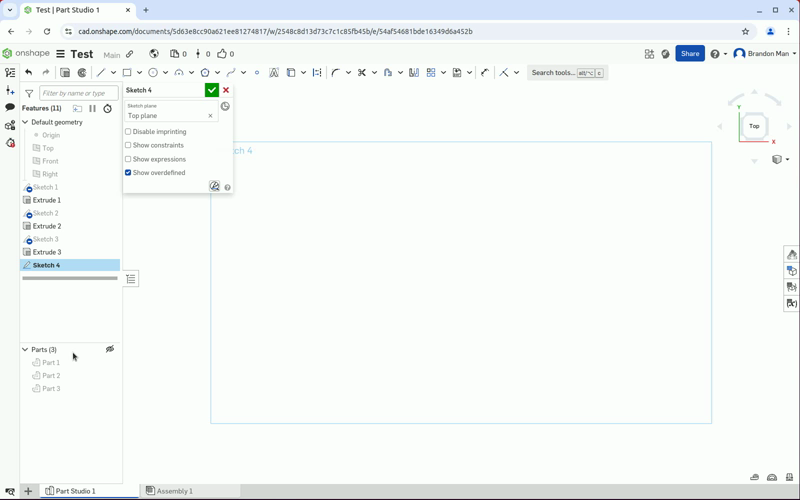
key(c)
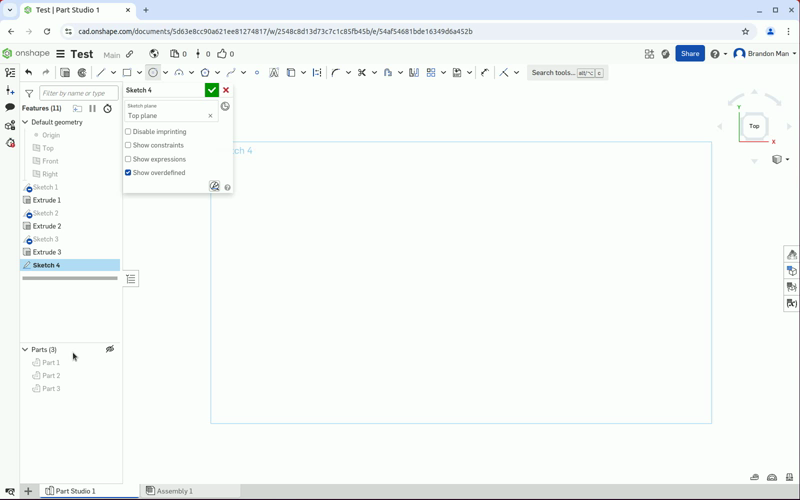
key_down(shift)
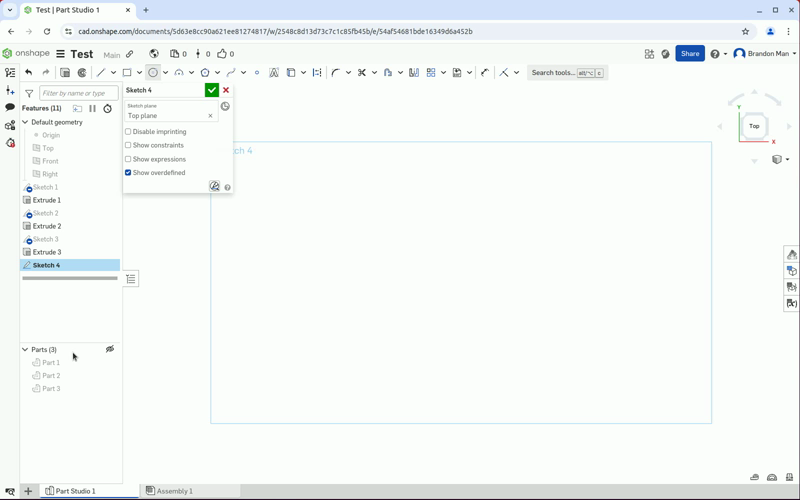
mouse_move(558, 284)
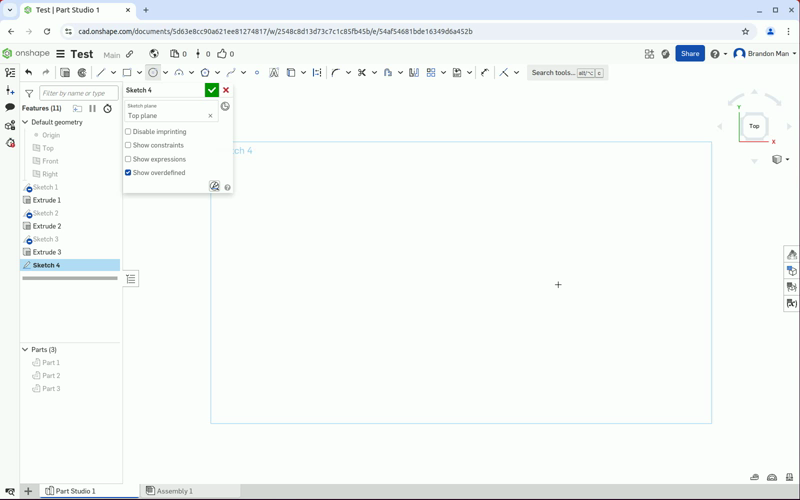
click(558, 284)
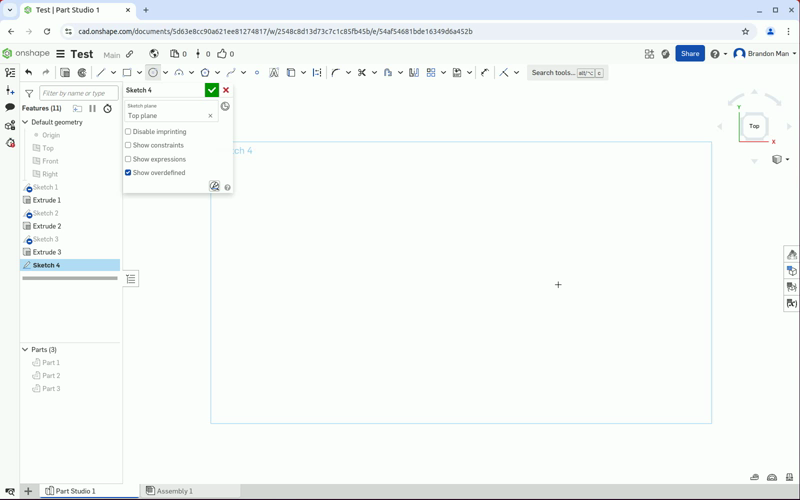
key_up(shift)
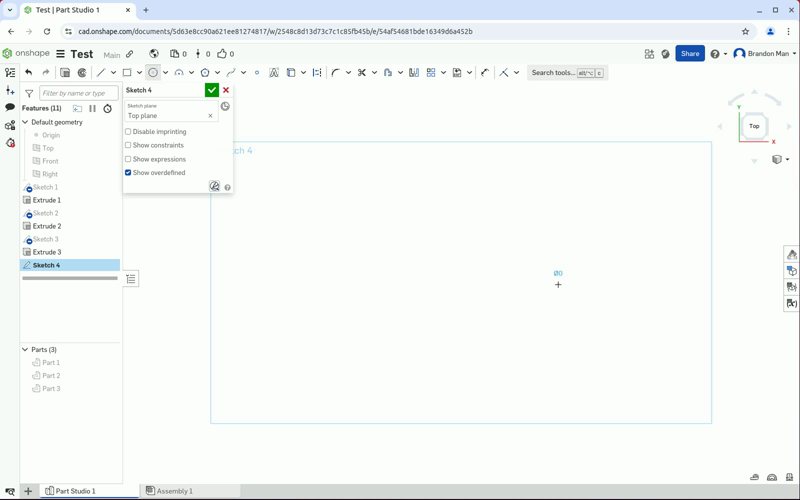
mouse_move(564, 284)
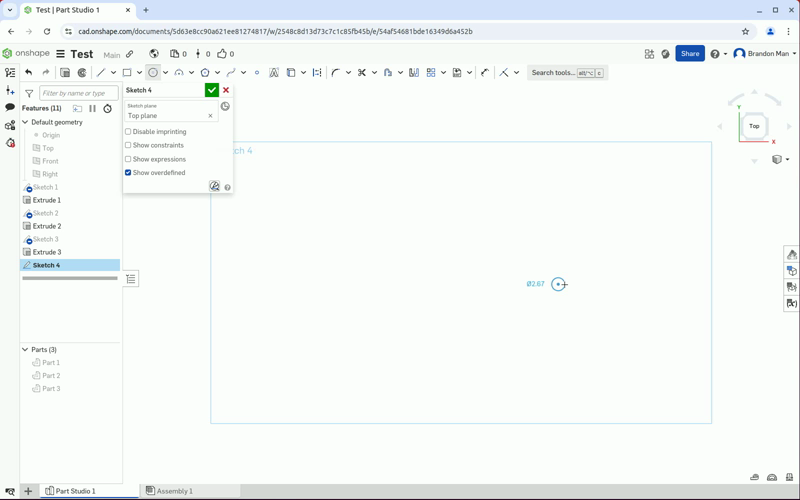
click(564, 284)
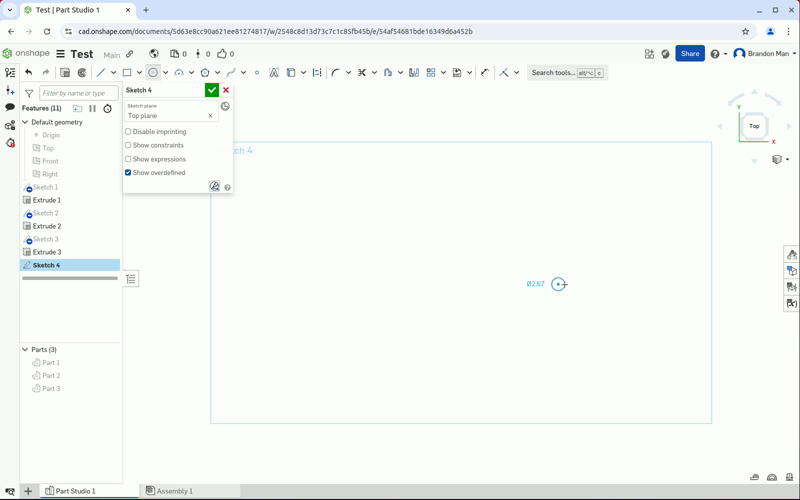
key(esc)
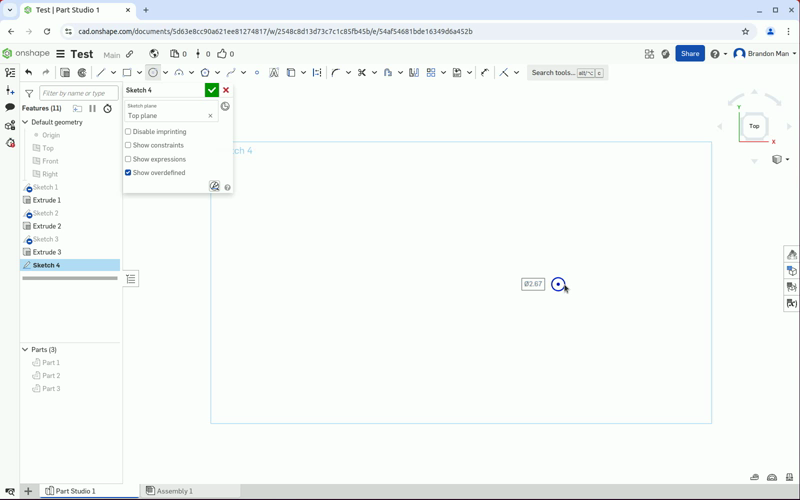
mouse_move(559, 278)
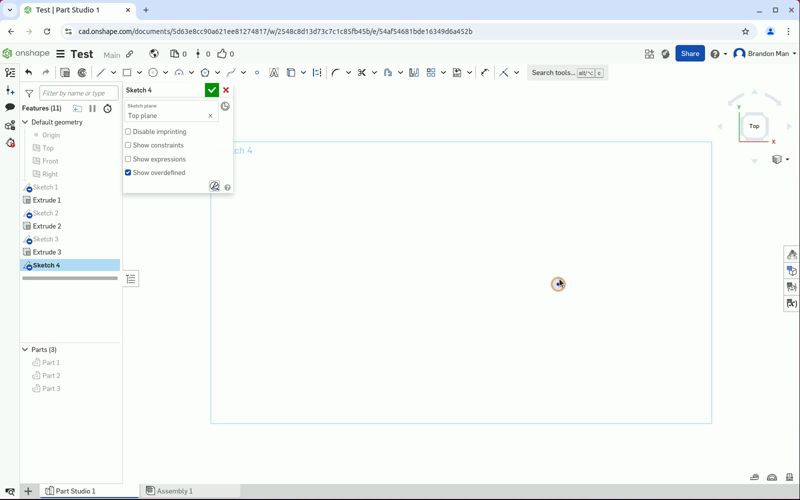
scroll(6)
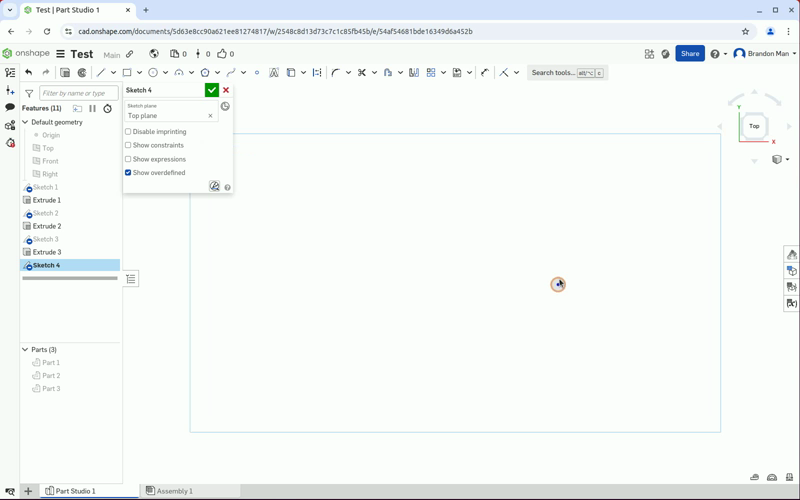
scroll(6)
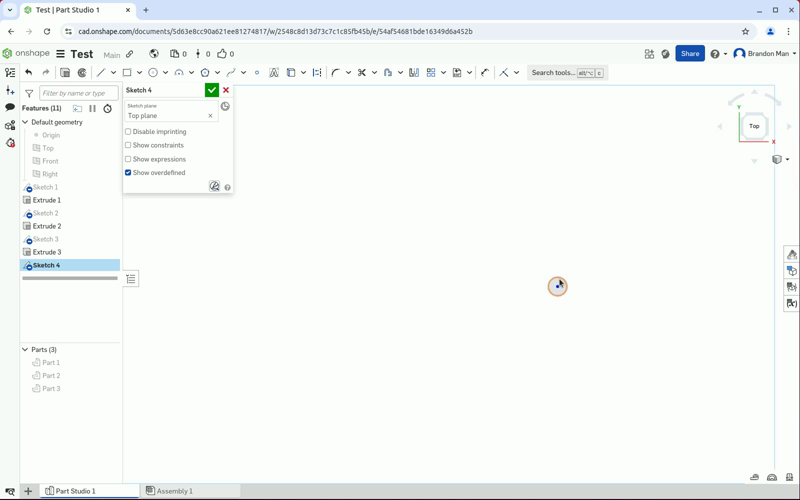
scroll(6)
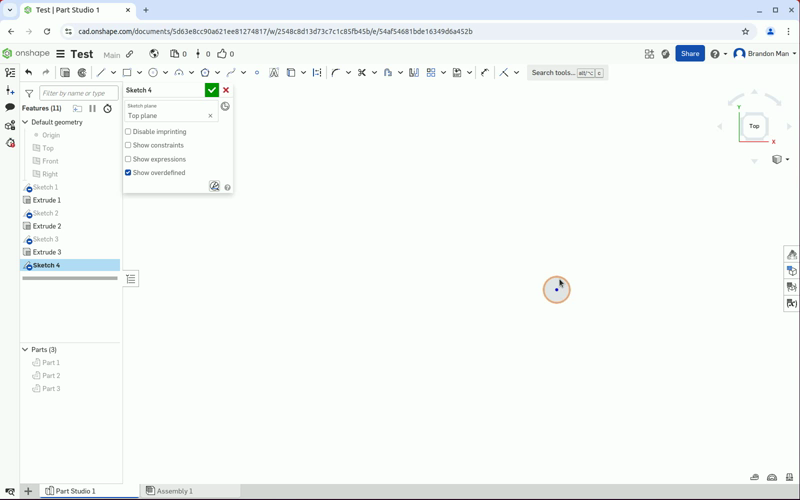
scroll(6)
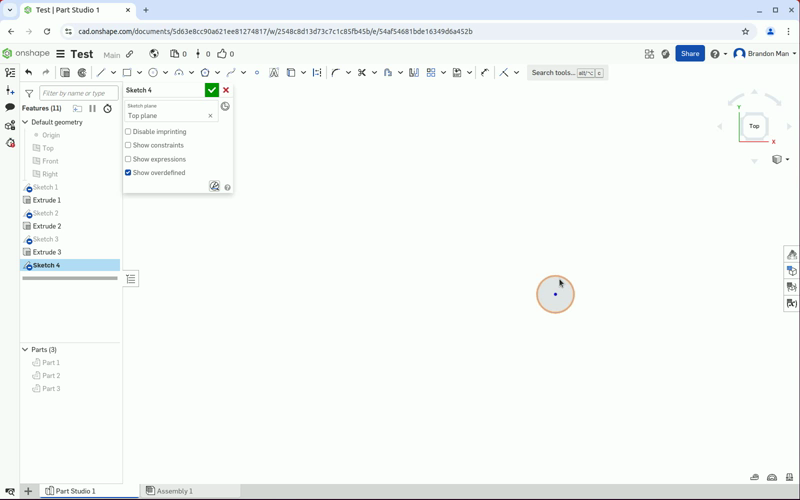
scroll(6)
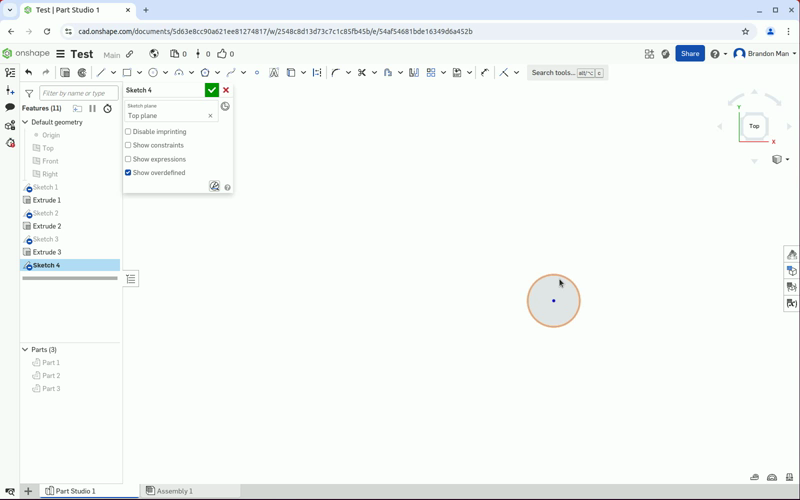
scroll(6)
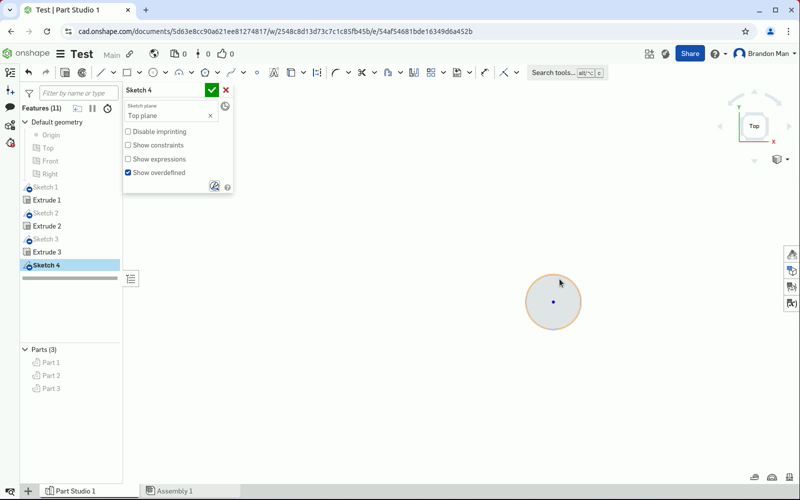
scroll(6)
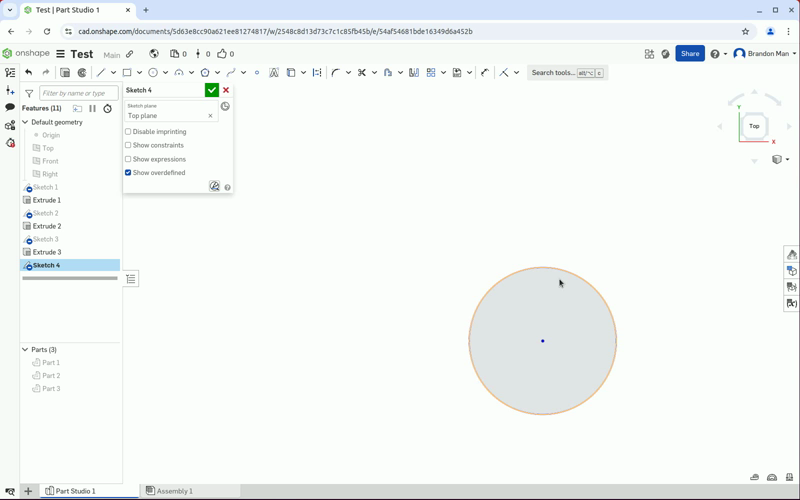
click(559, 278)
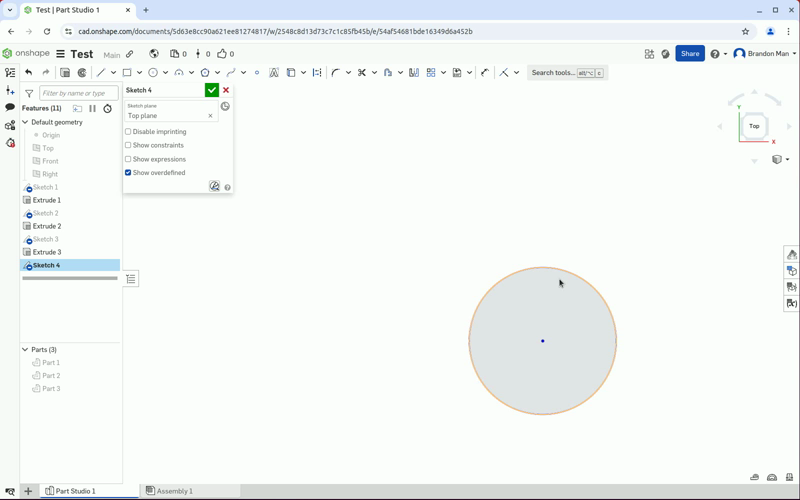
scroll(-6)
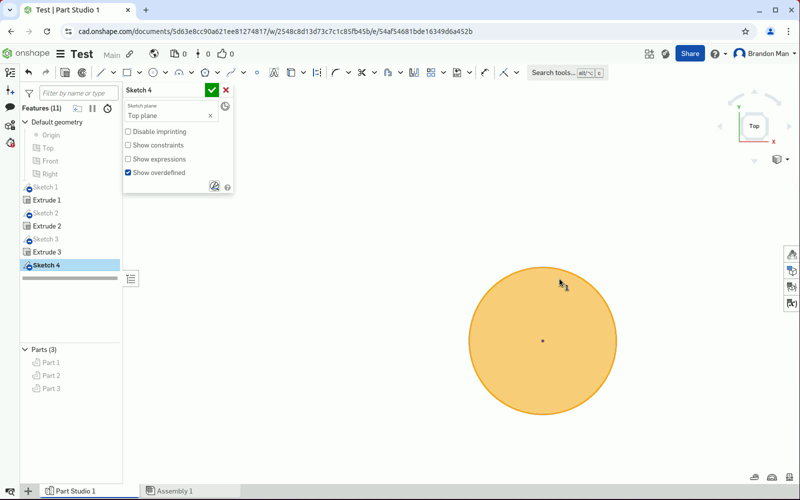
scroll(-6)
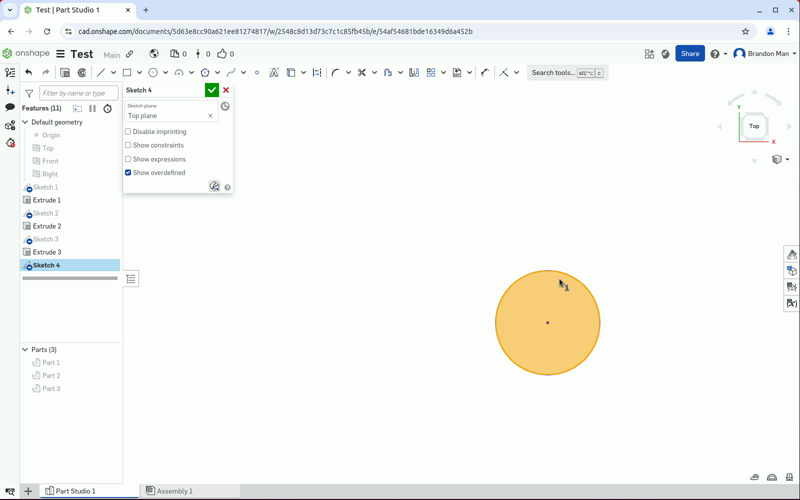
scroll(-6)
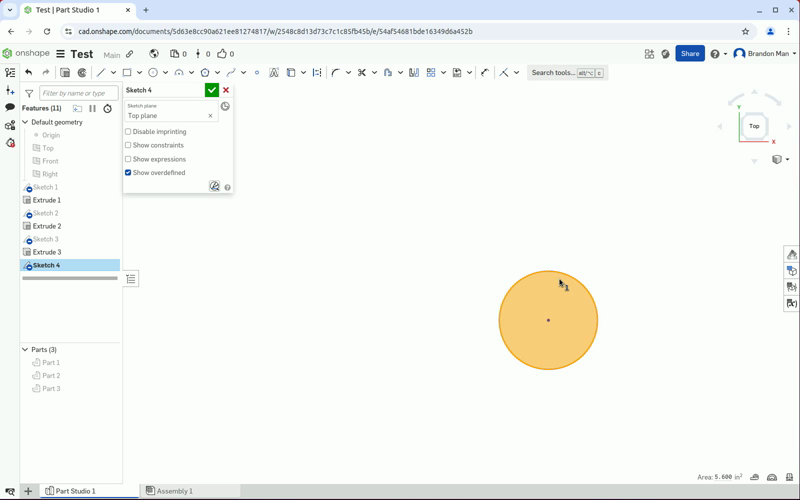
scroll(-6)
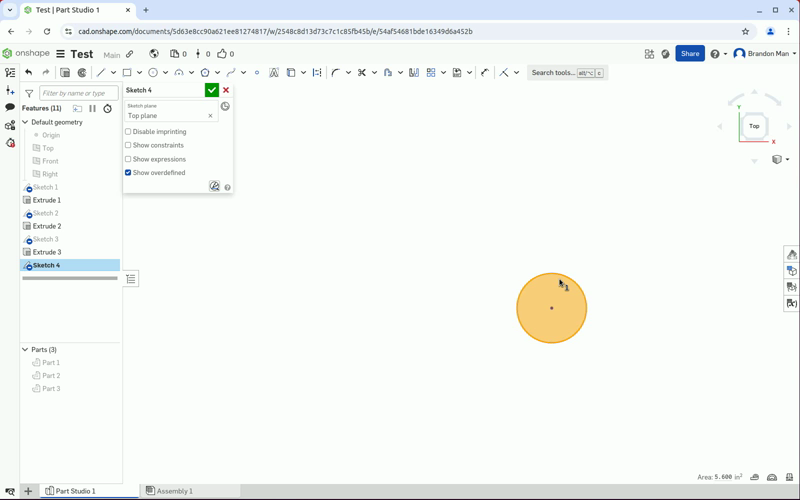
scroll(-6)
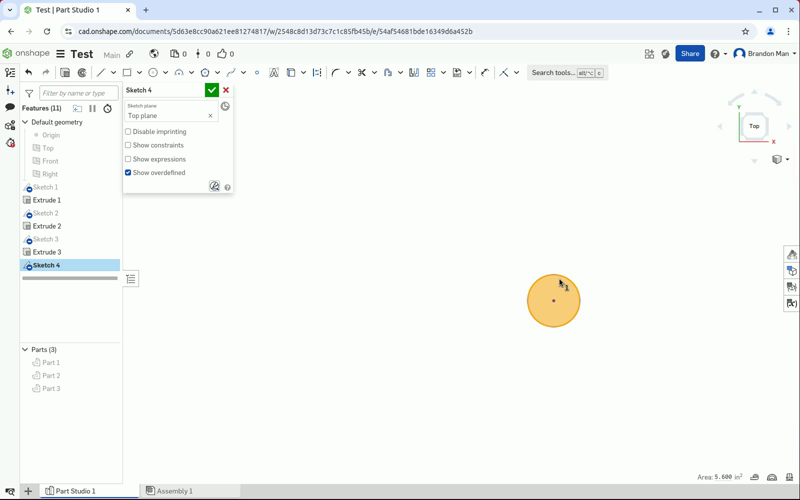
scroll(-6)
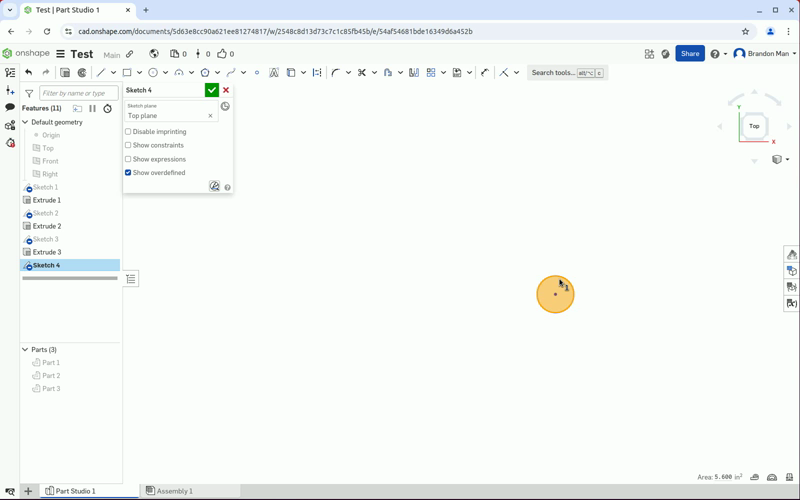
scroll(-6)
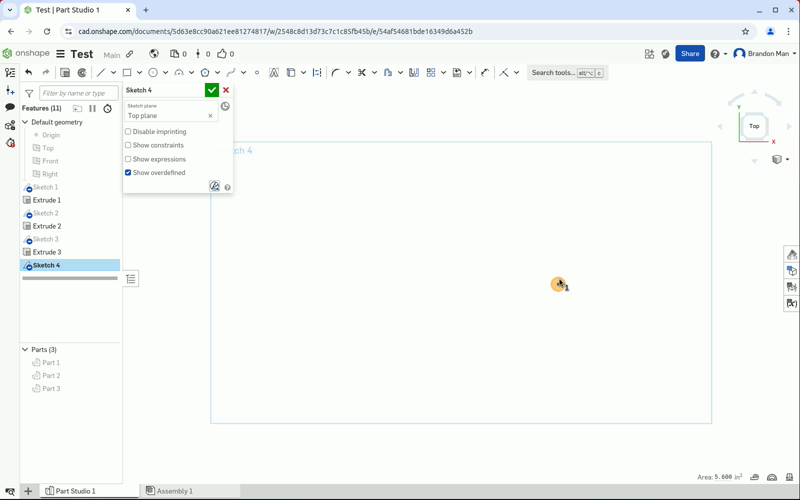
mouse_move(73, 352)
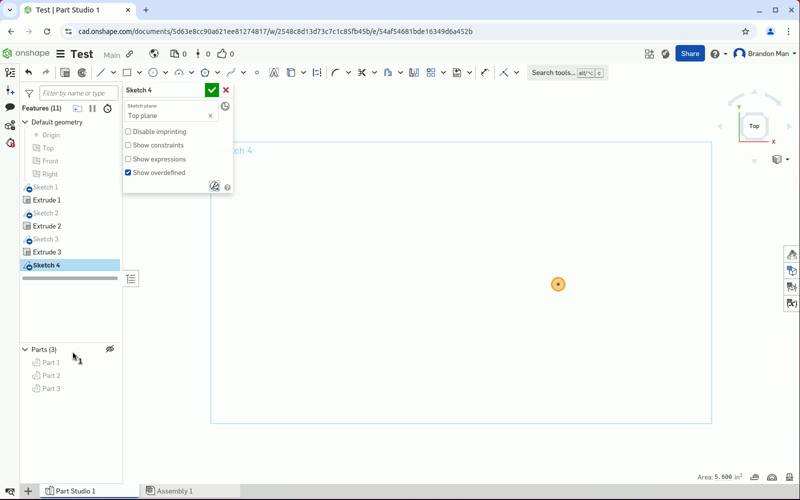
key(shift+y)
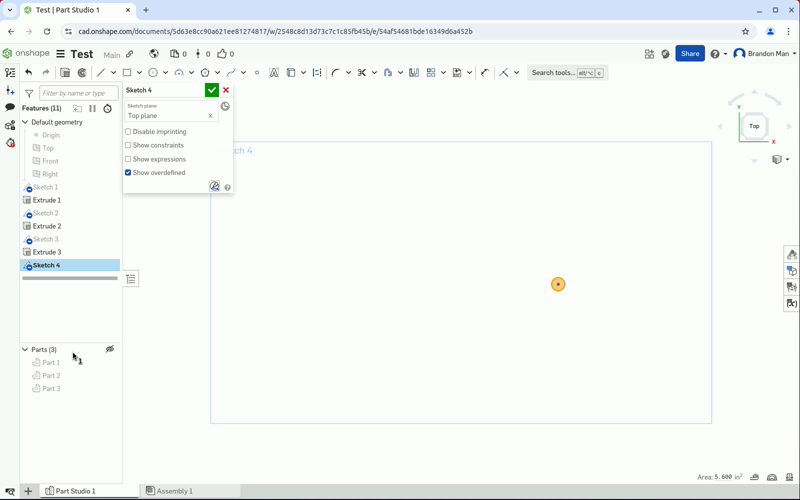
key(shift+e)
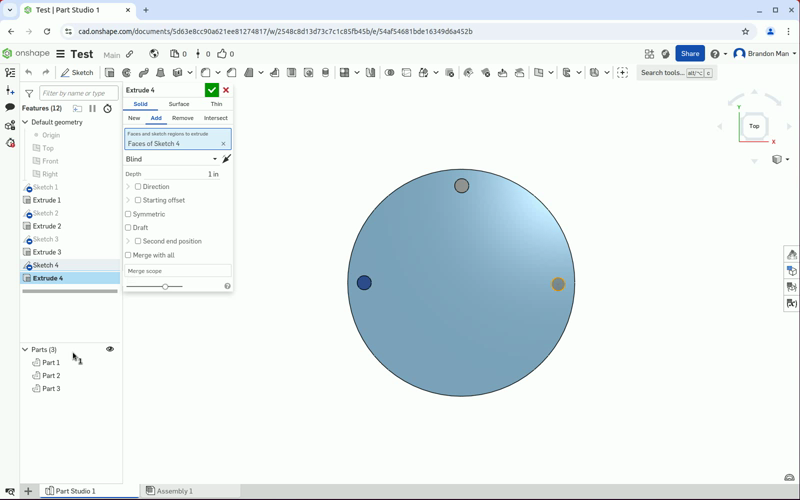
mouse_move(143, 106)
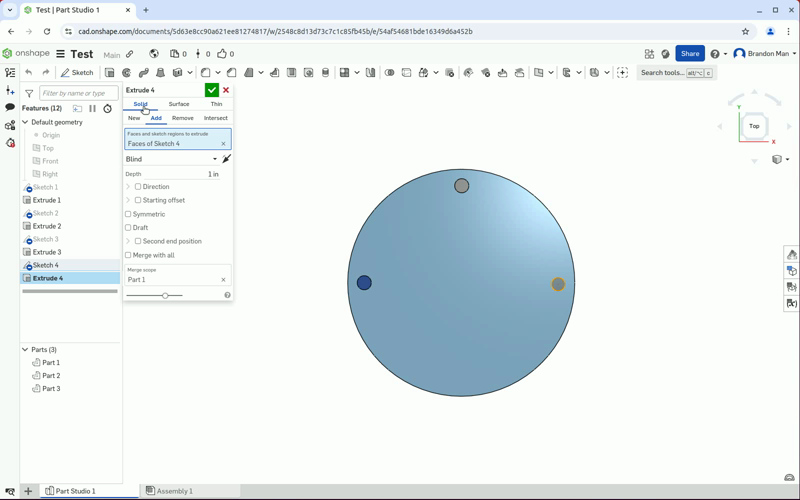
click(143, 106)
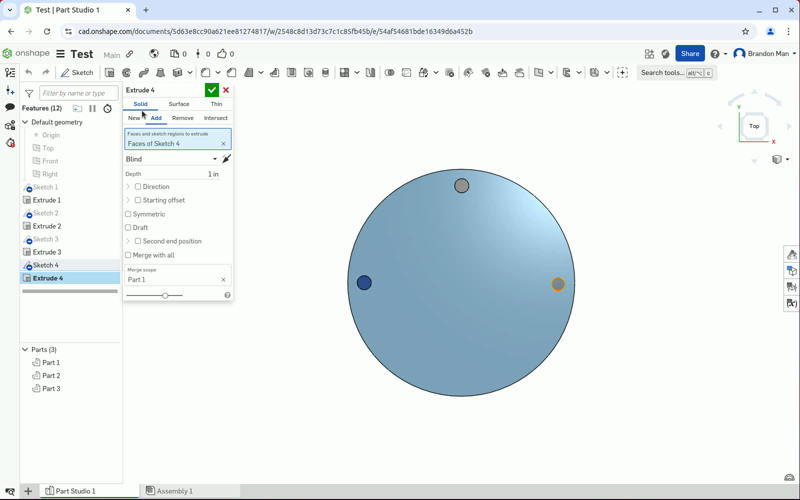
mouse_move(137, 120)
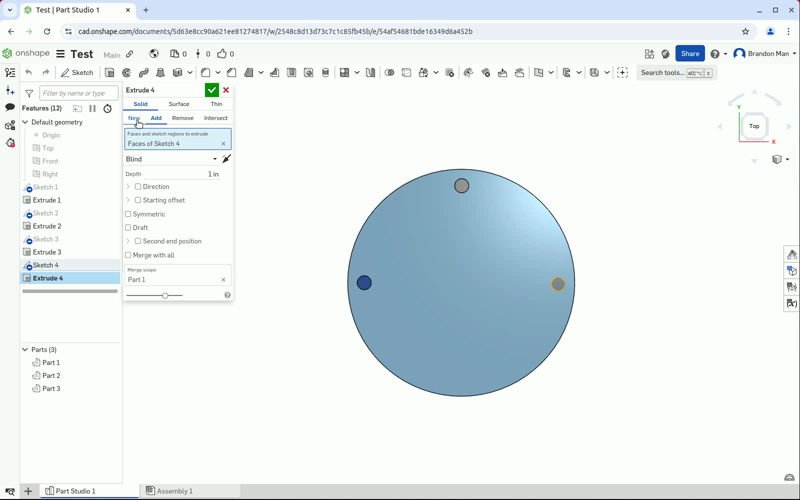
click(137, 120)
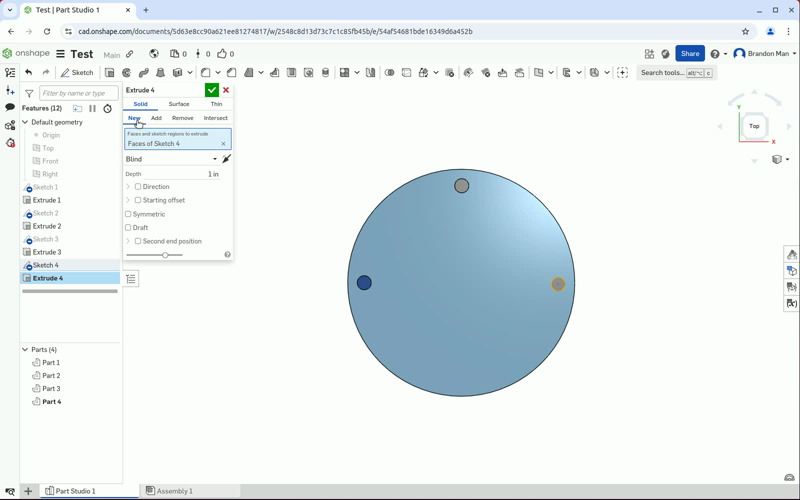
key(tab, 4)
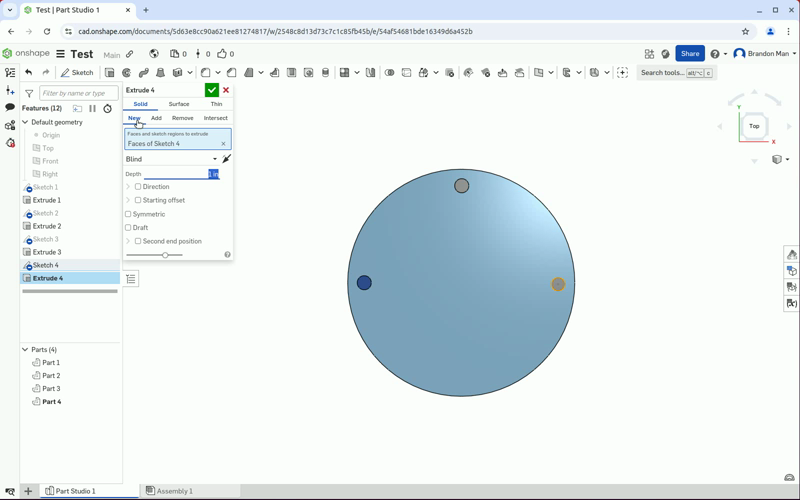
text(1.444)
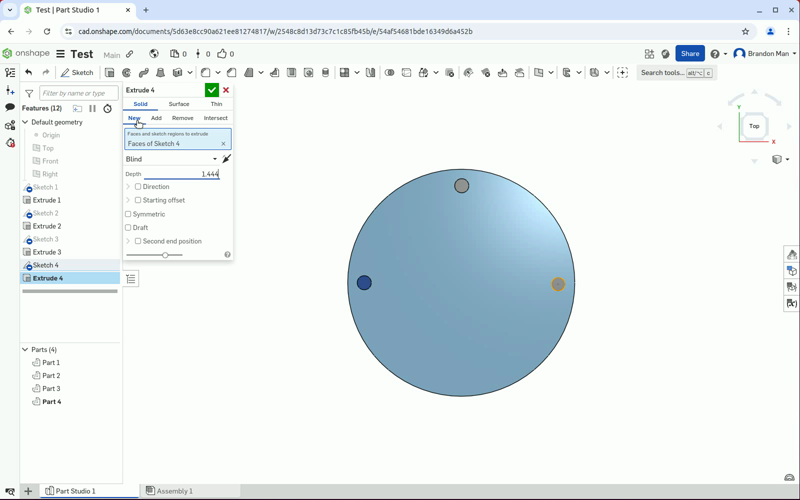
key(enter)
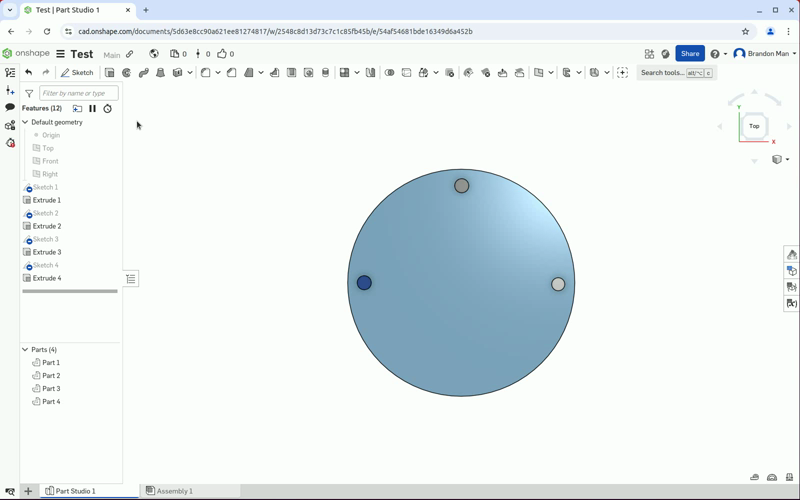
key(shift+h)
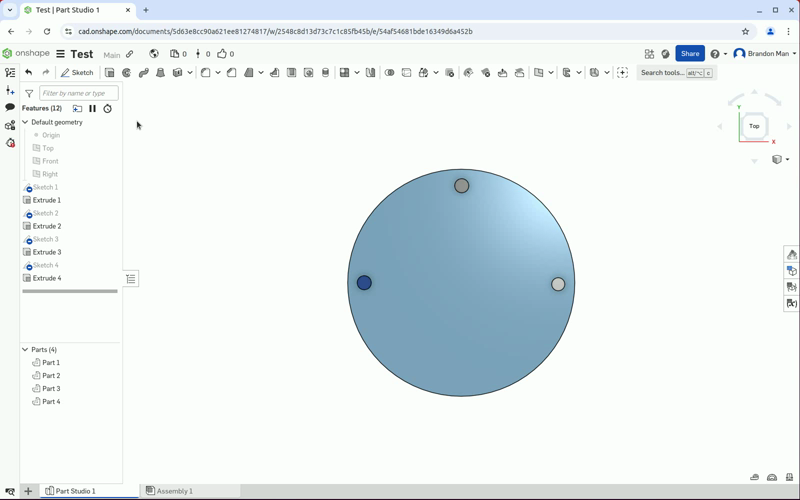
key(shift+h)
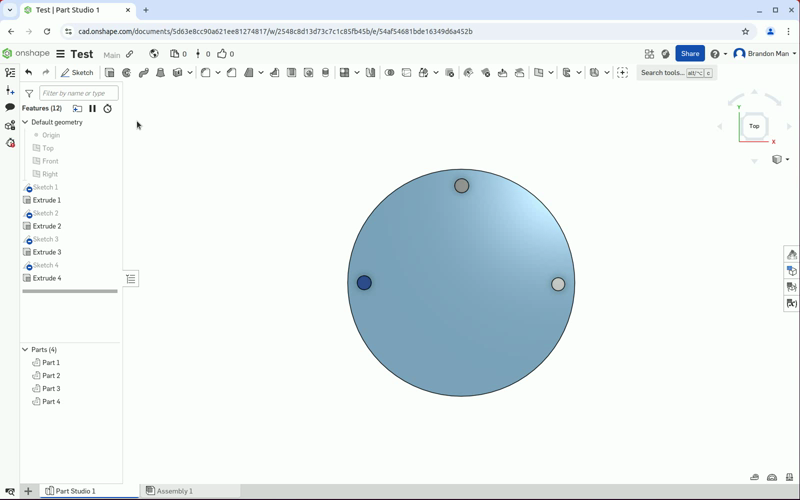
mouse_move(73, 189)
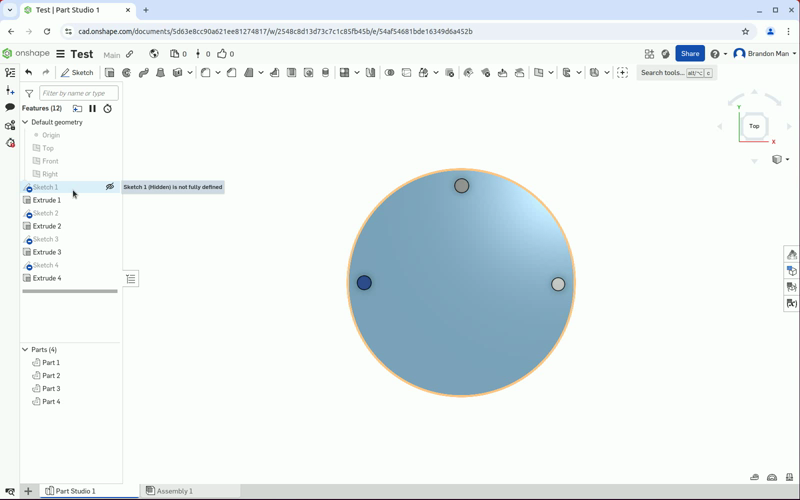
click(73, 189)
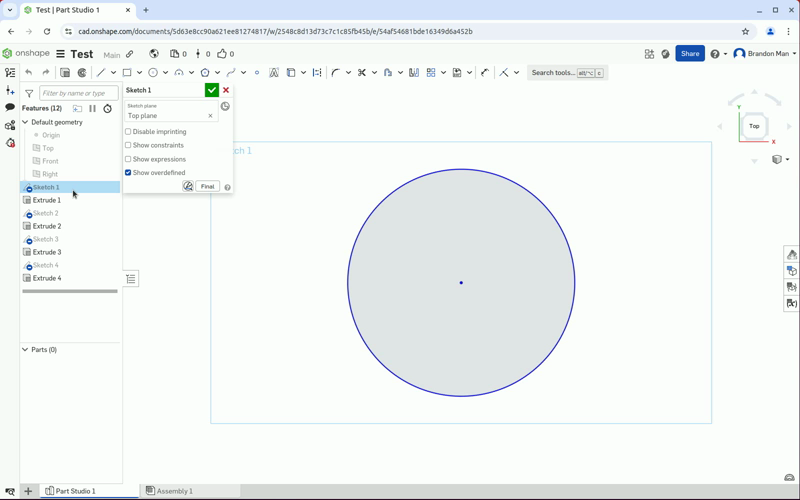
mouse_move(229, 92)
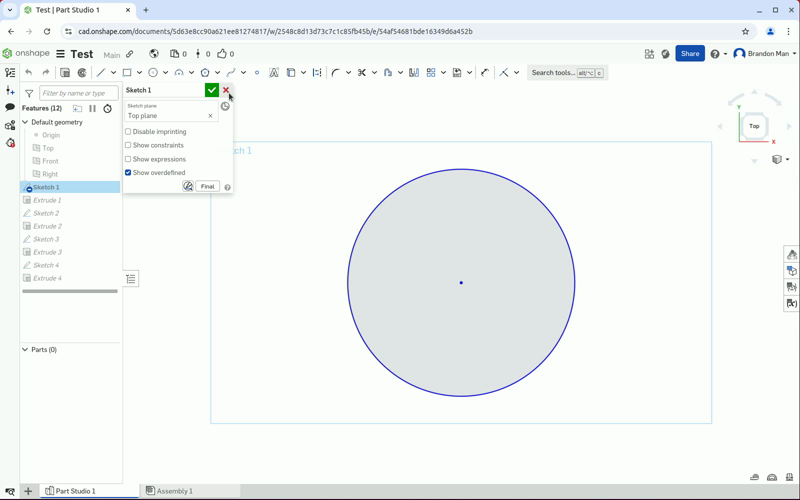
click(229, 92)
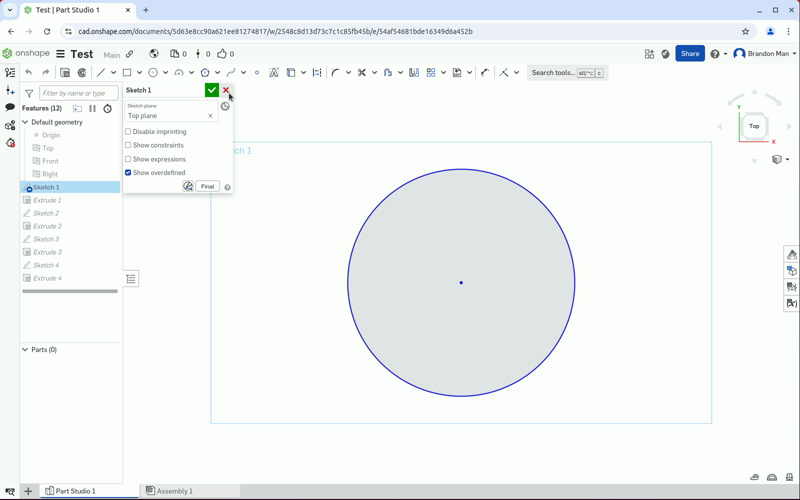
key(shift+s)
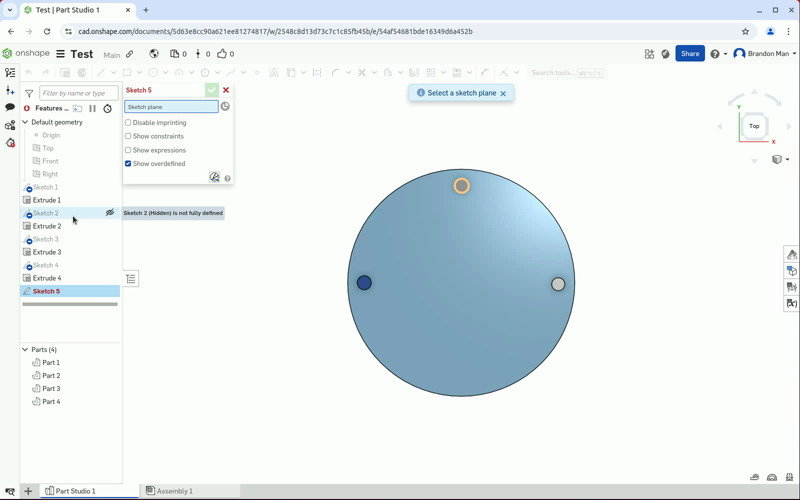
scroll(3)
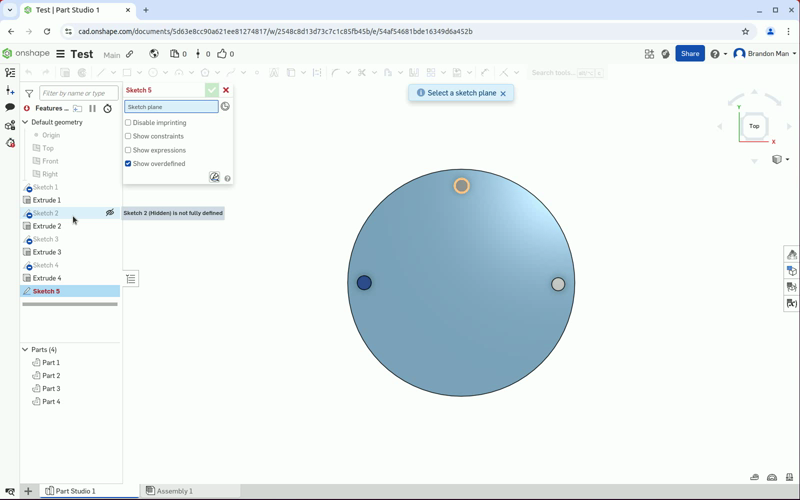
mouse_move(73, 150)
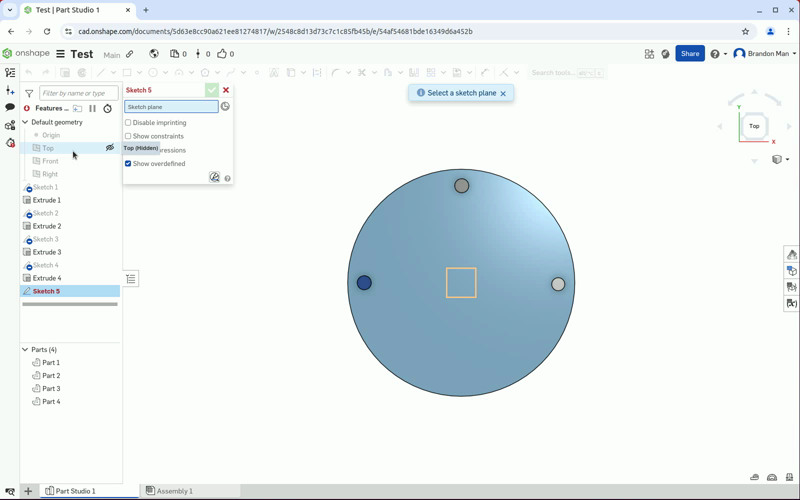
click(73, 150)
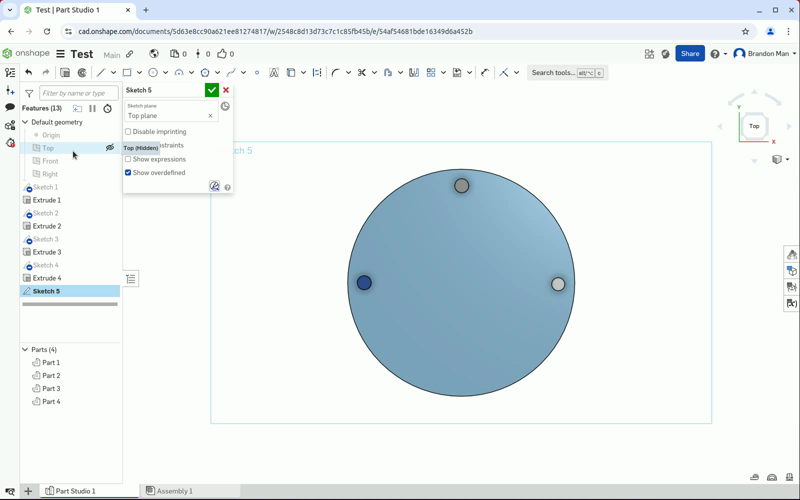
mouse_move(73, 352)
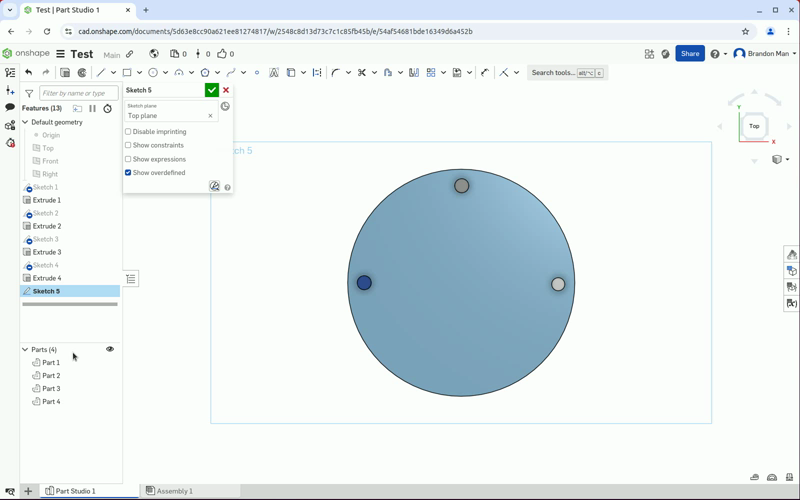
key(y)
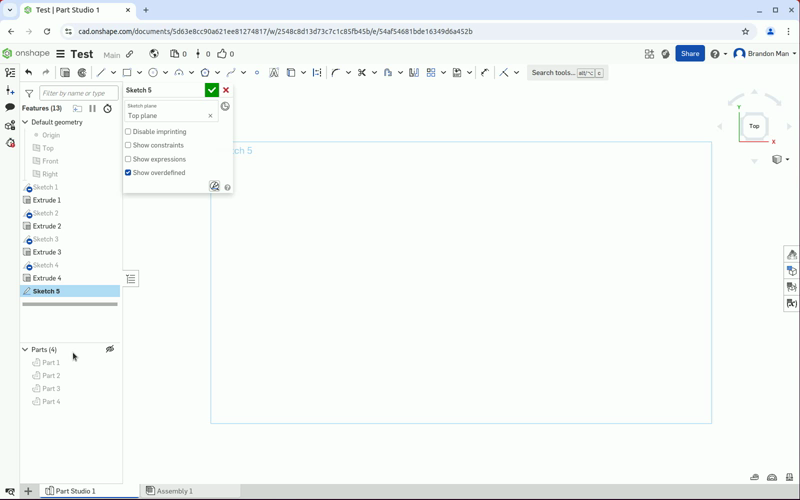
key(c)
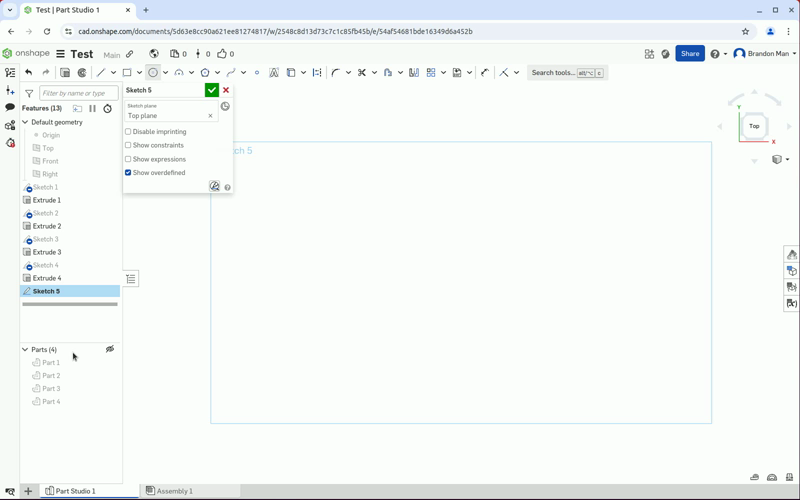
key_down(shift)
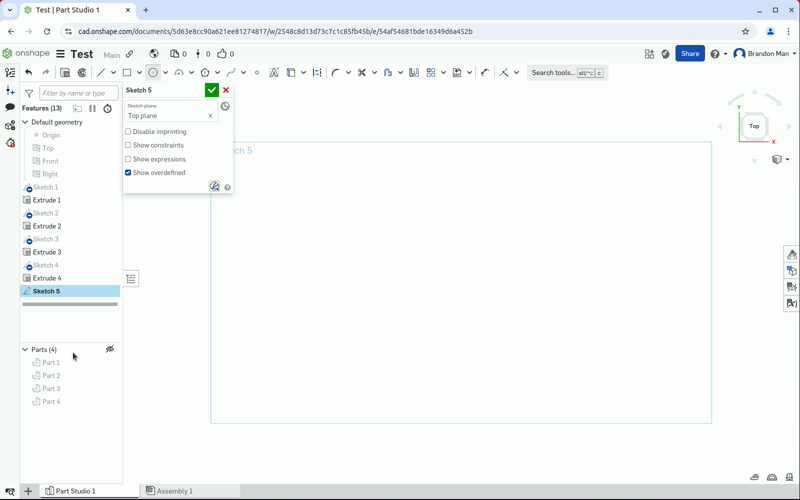
mouse_move(461, 282)
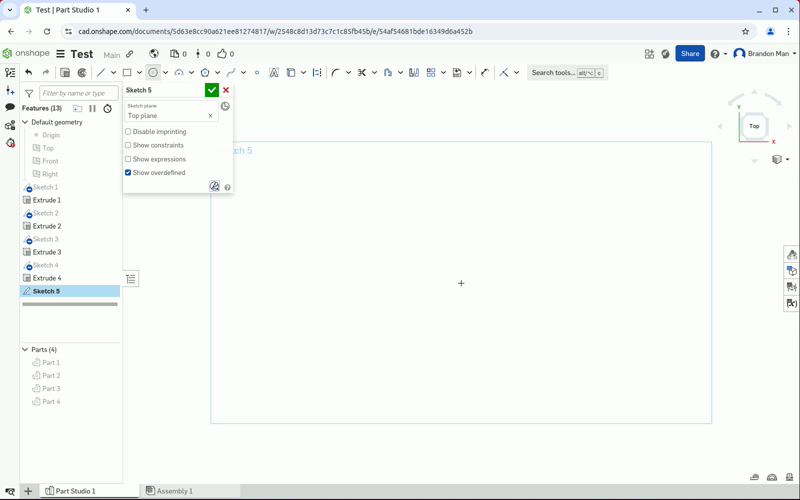
click(461, 282)
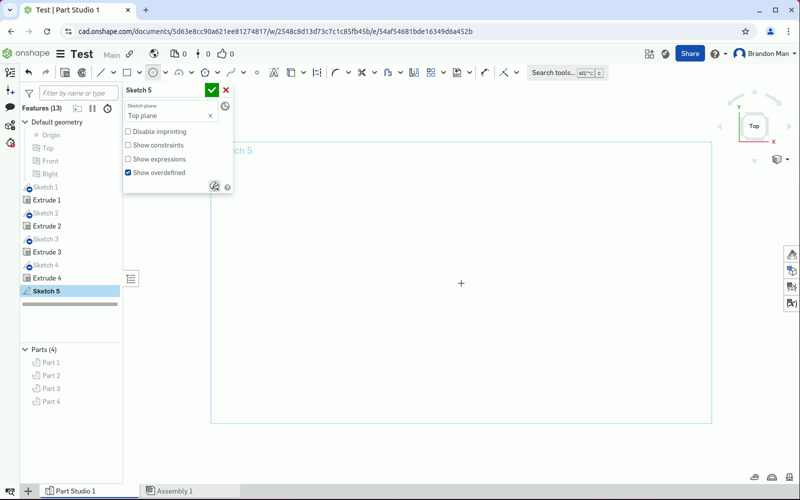
key_up(shift)
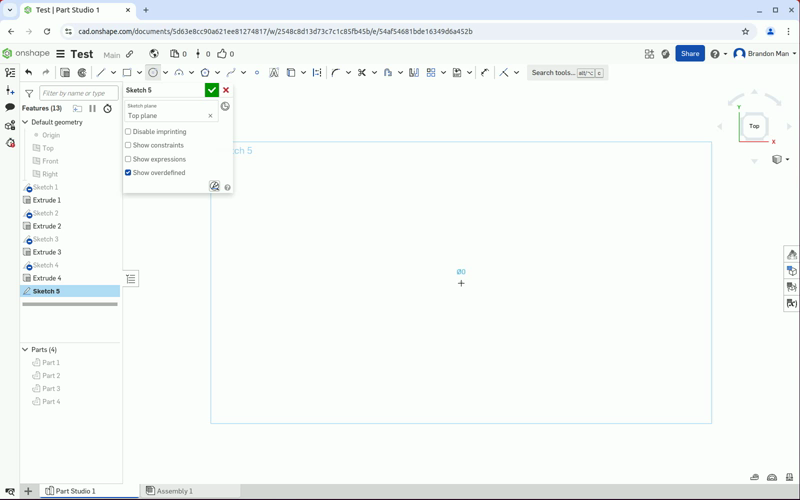
mouse_move(472, 282)
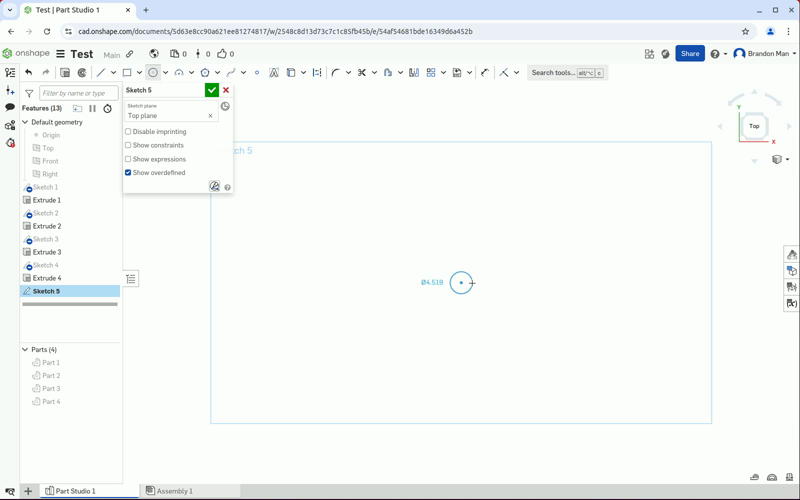
click(472, 282)
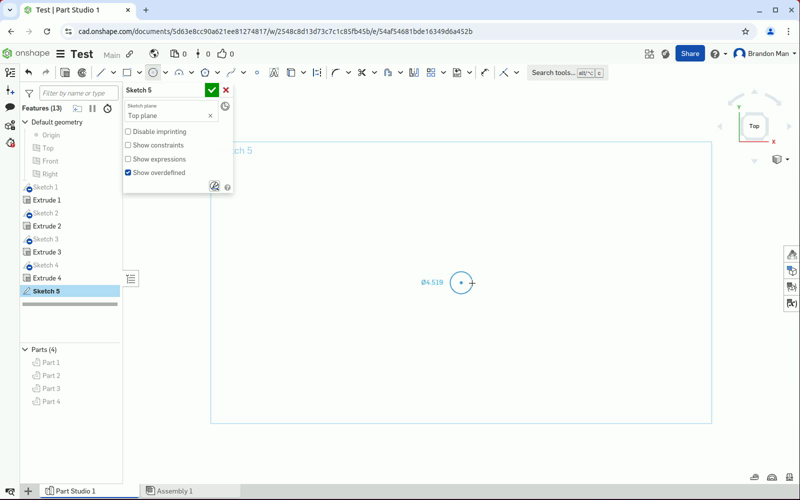
key(esc)
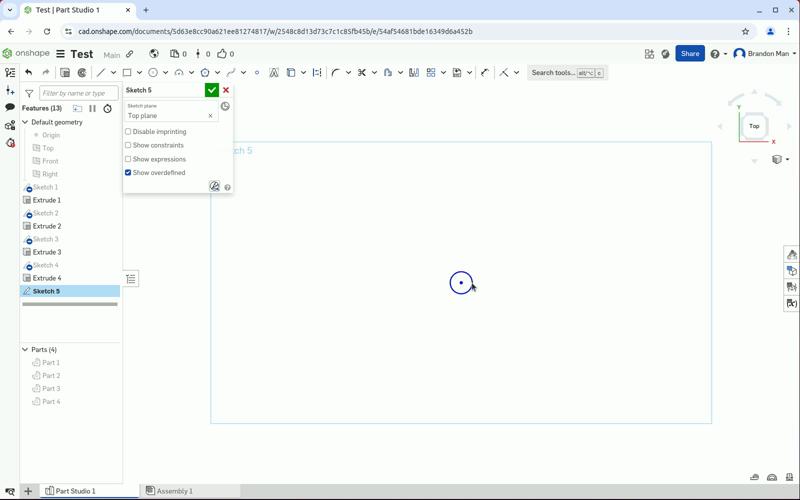
mouse_move(462, 280)
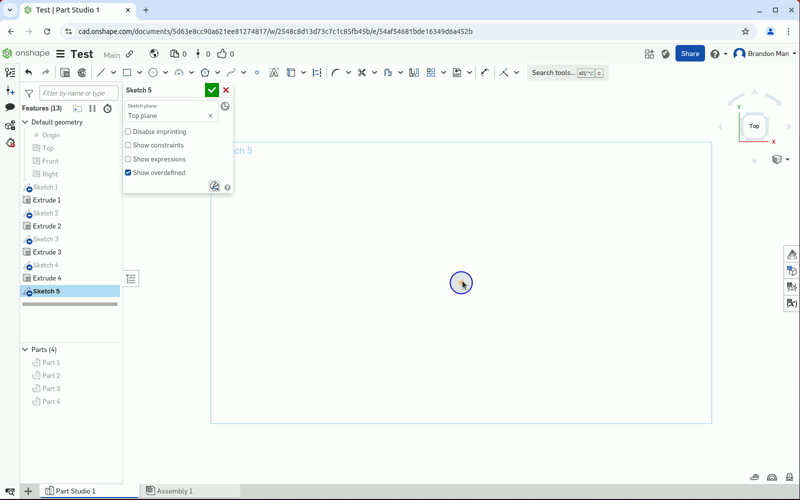
scroll(6)
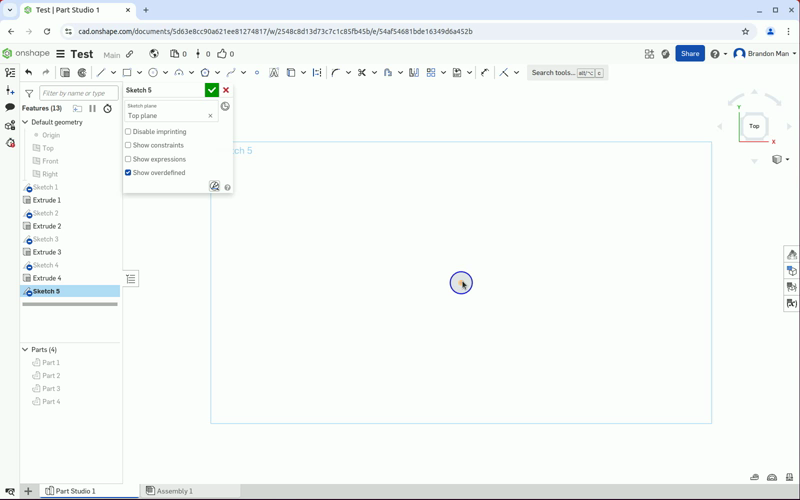
scroll(6)
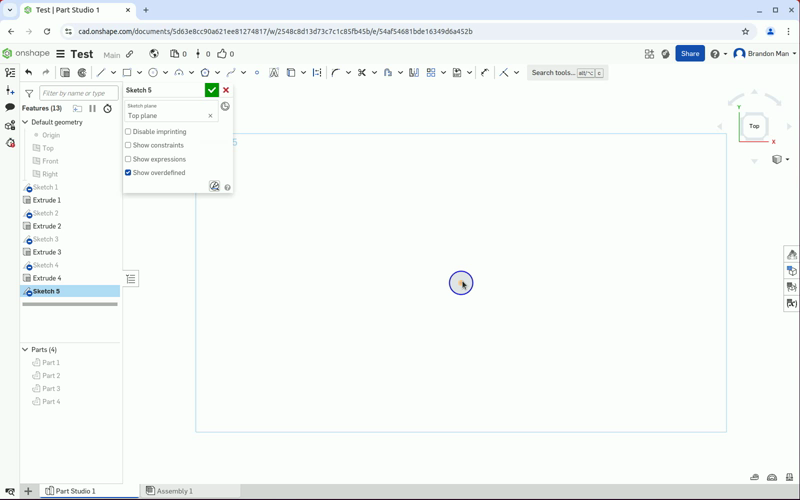
scroll(6)
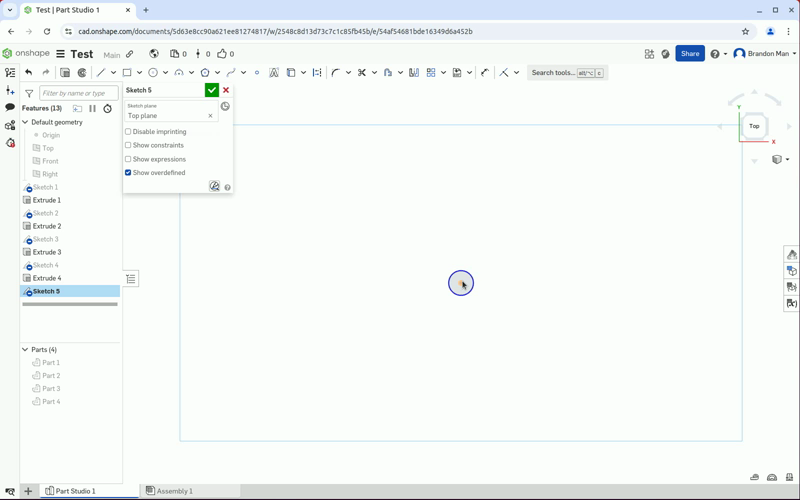
scroll(6)
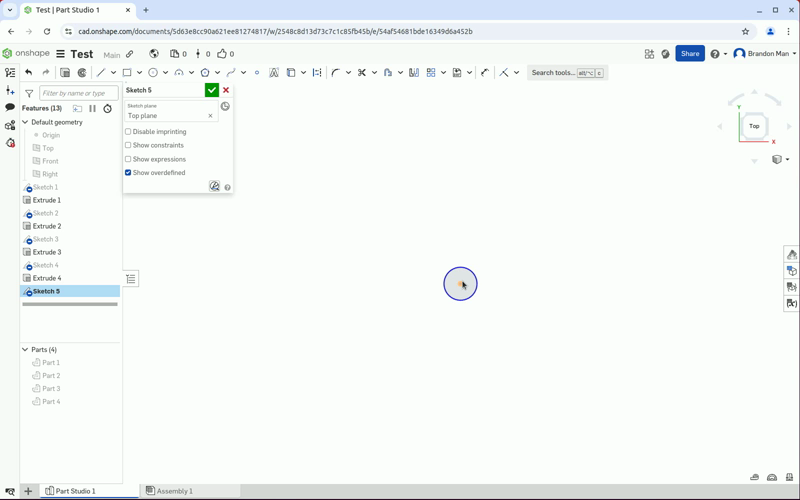
scroll(6)
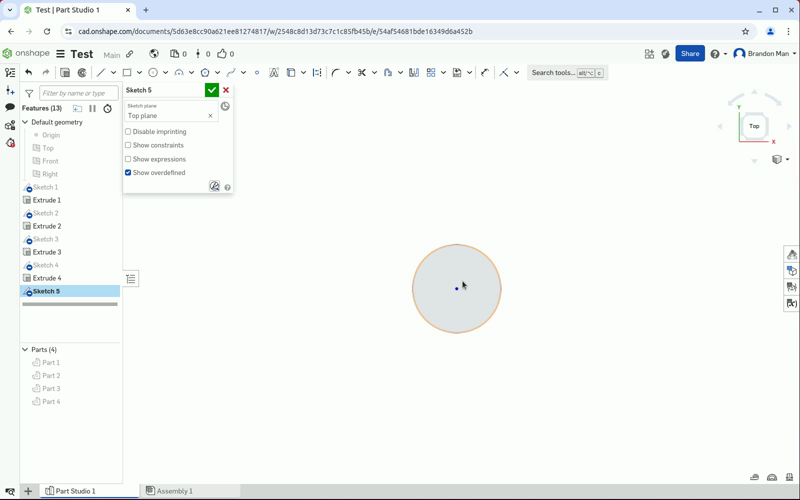
scroll(6)
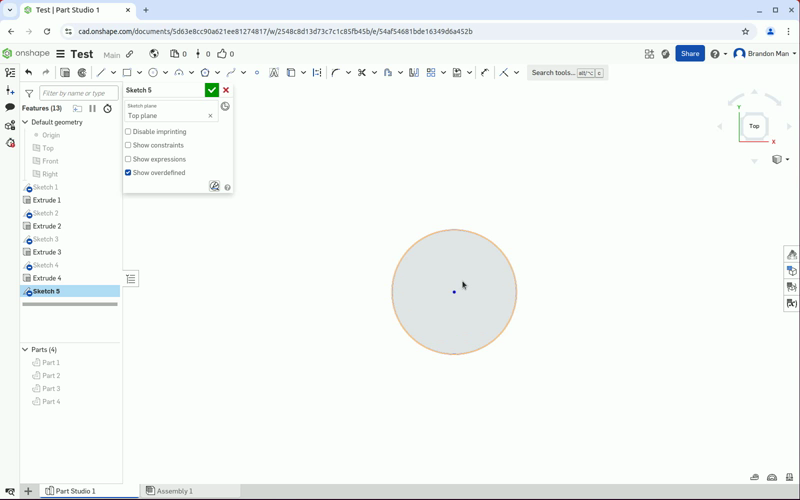
scroll(6)
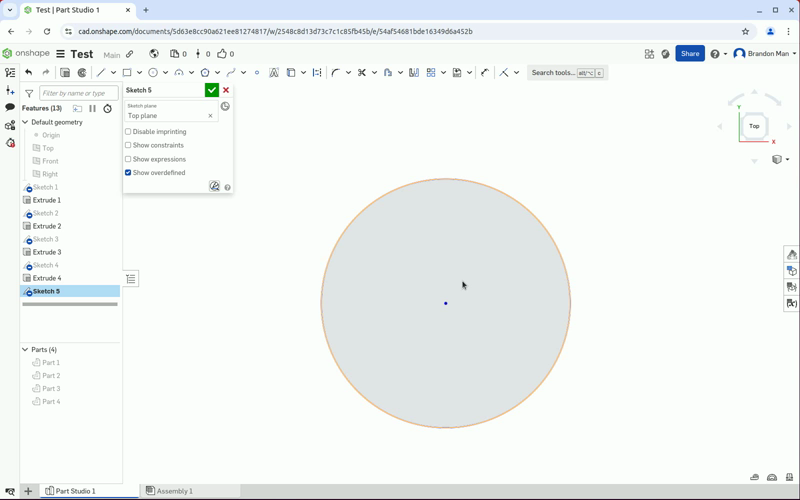
click(462, 280)
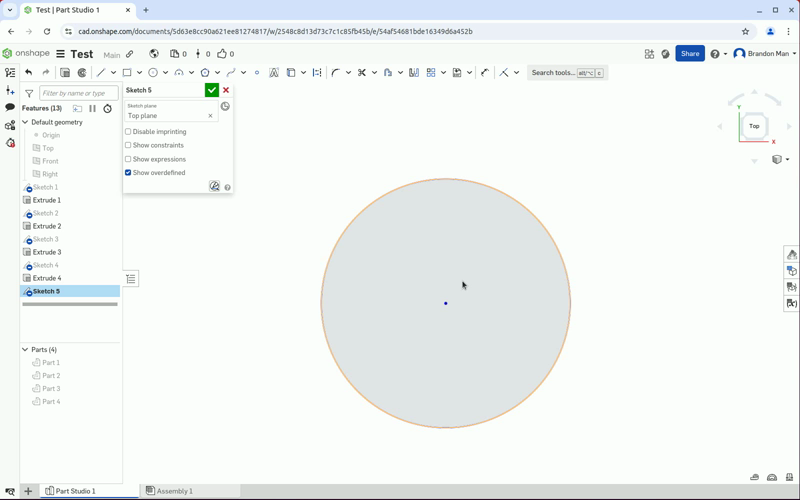
scroll(-6)
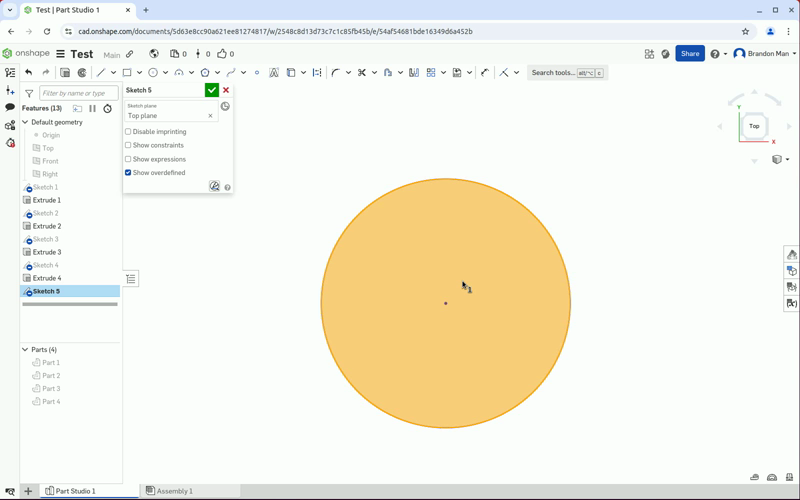
scroll(-6)
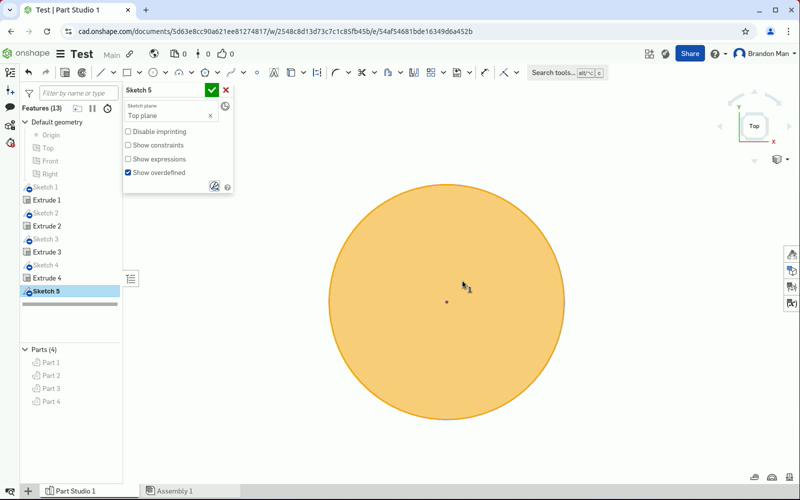
scroll(-6)
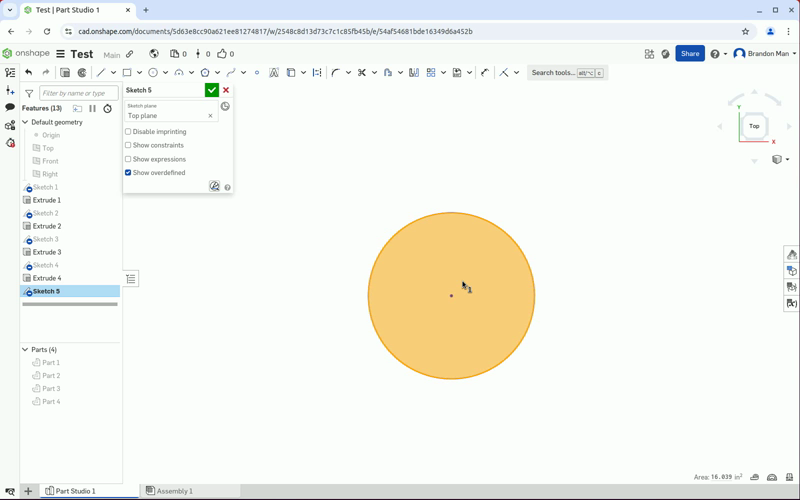
scroll(-6)
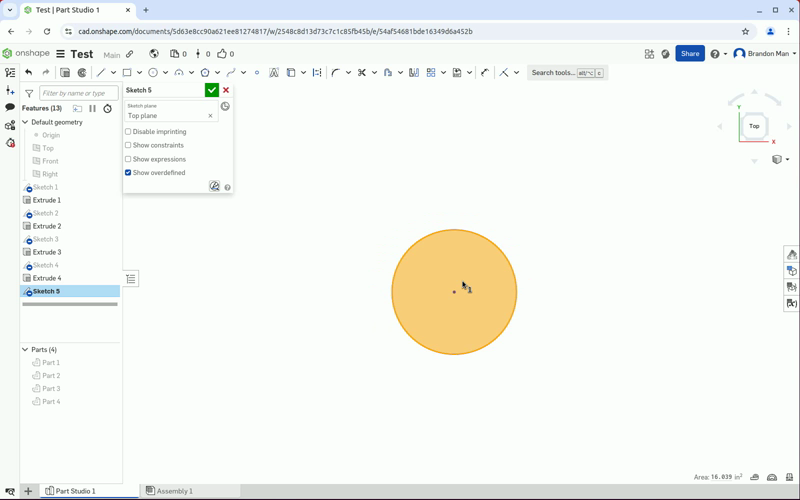
scroll(-6)
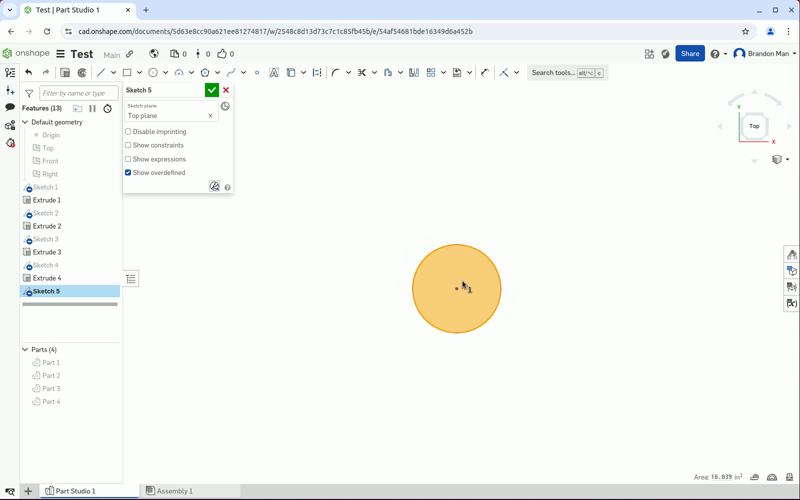
scroll(-6)
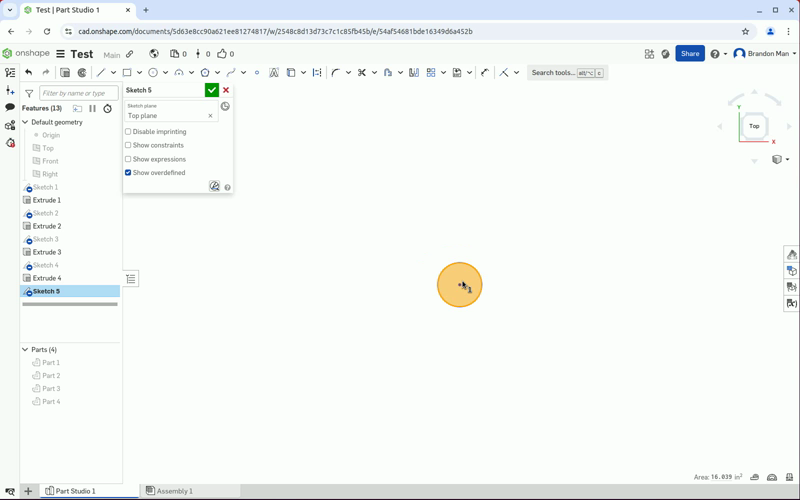
scroll(-6)
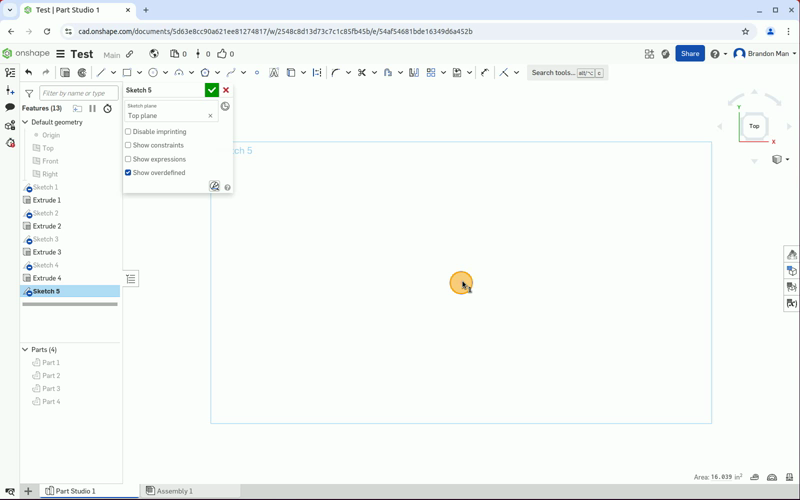
mouse_move(73, 352)
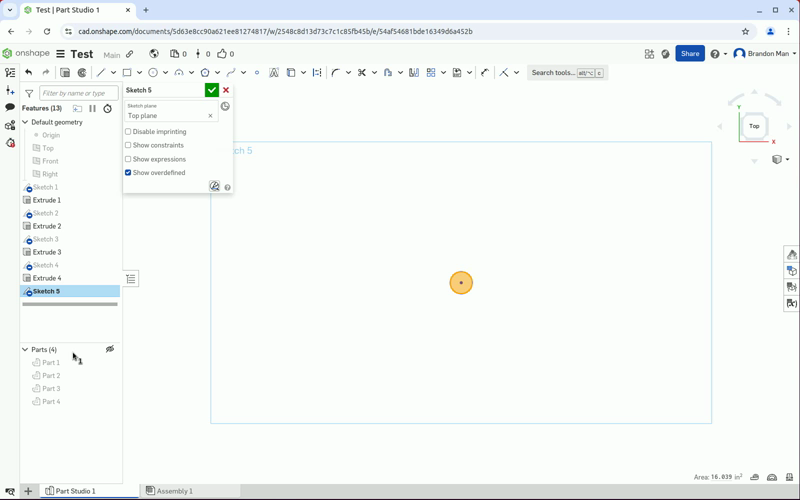
key(shift+y)
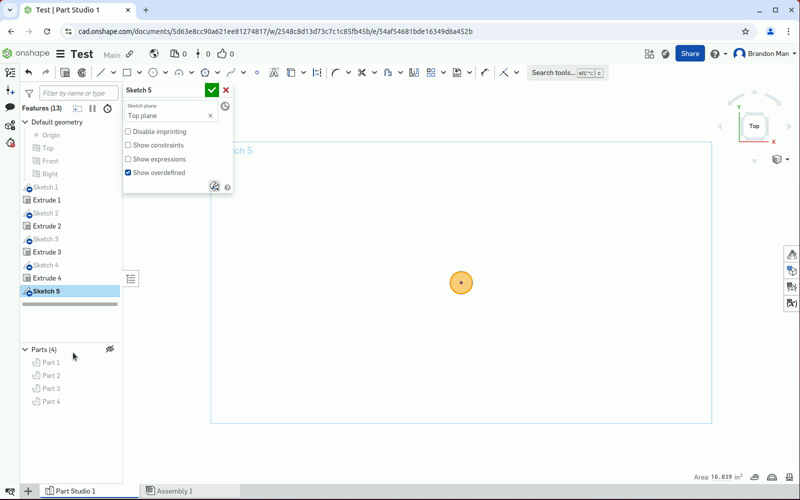
key(shift+e)
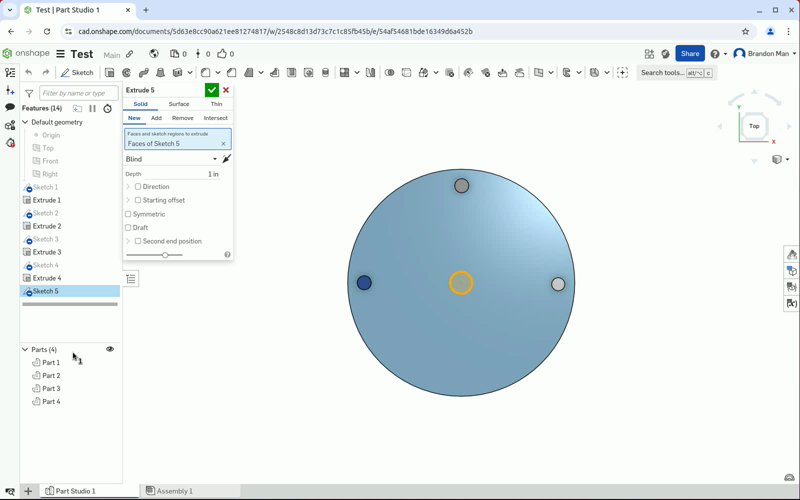
mouse_move(143, 106)
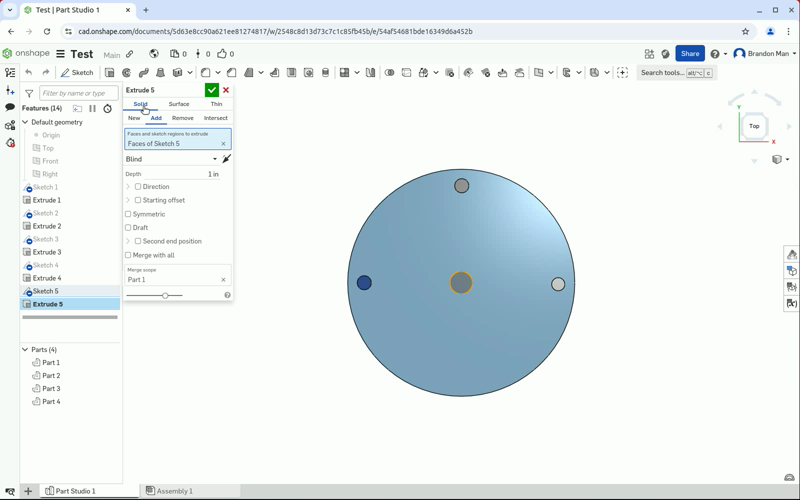
click(143, 106)
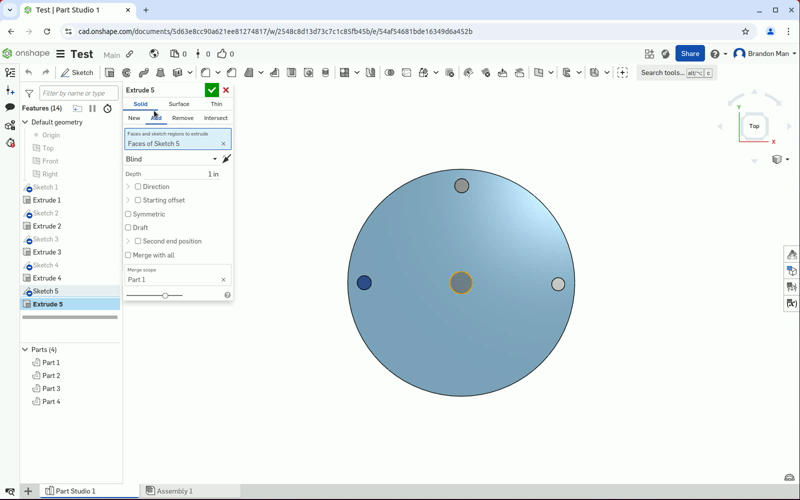
mouse_move(186, 120)
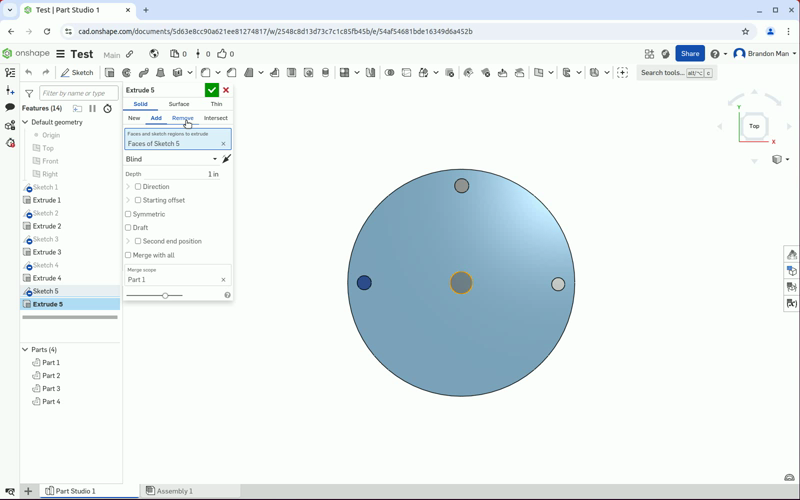
click(186, 120)
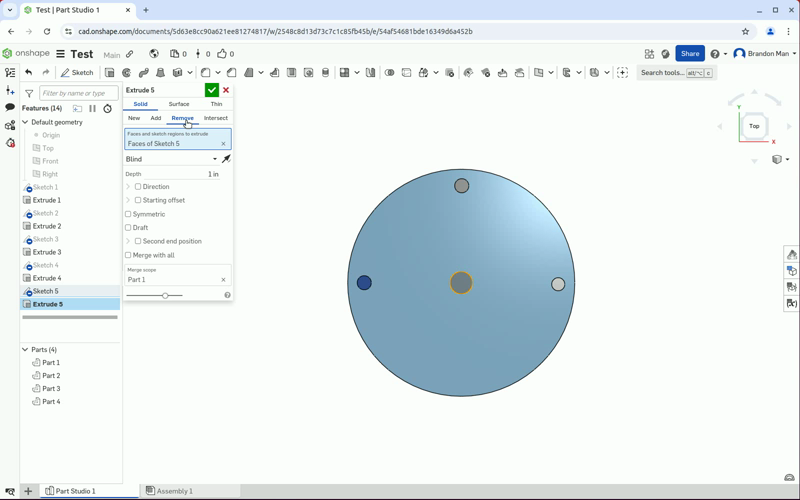
key(tab, 4)
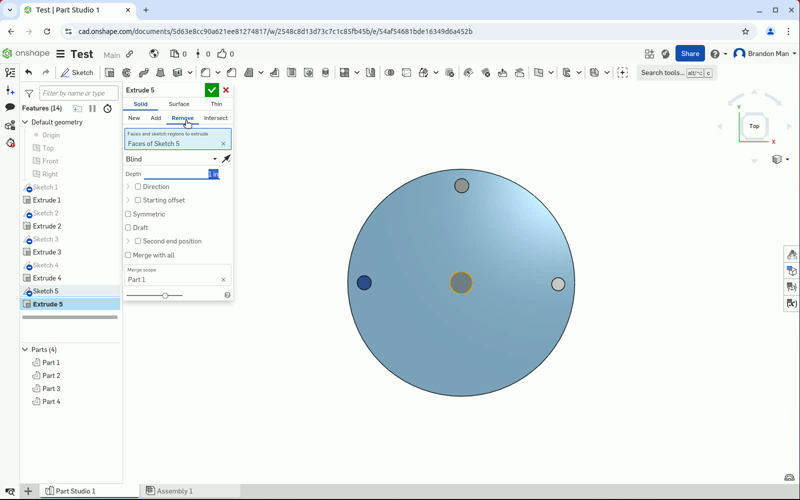
text(3.129)
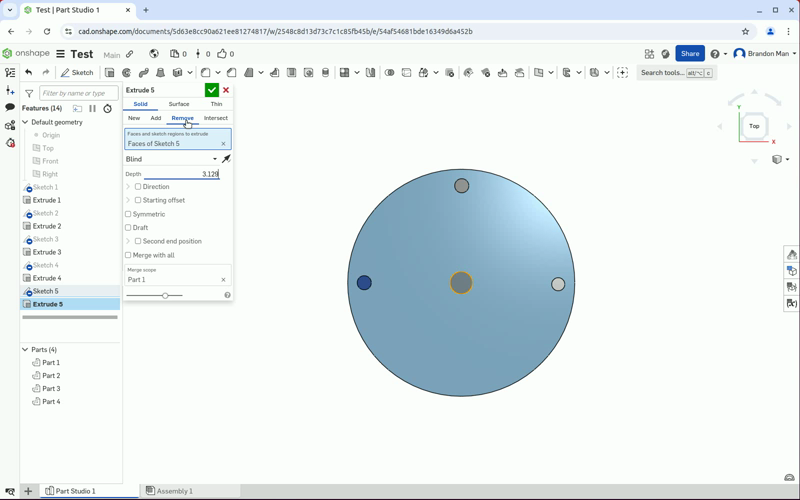
key(tab, 6)
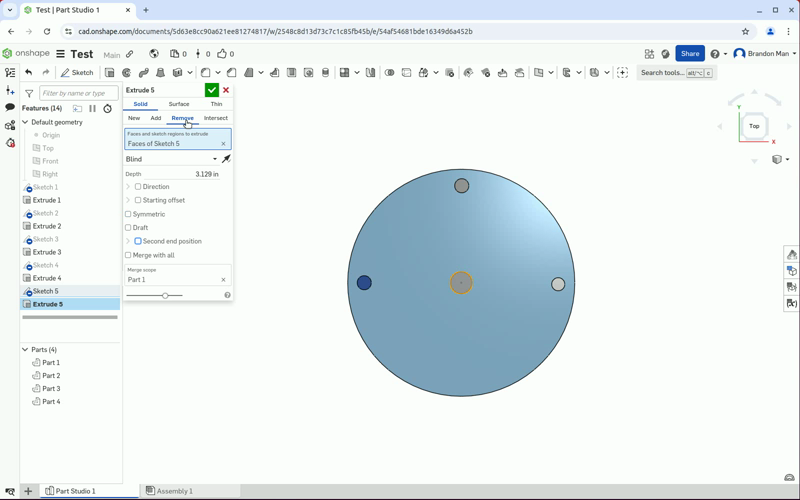
key(space)
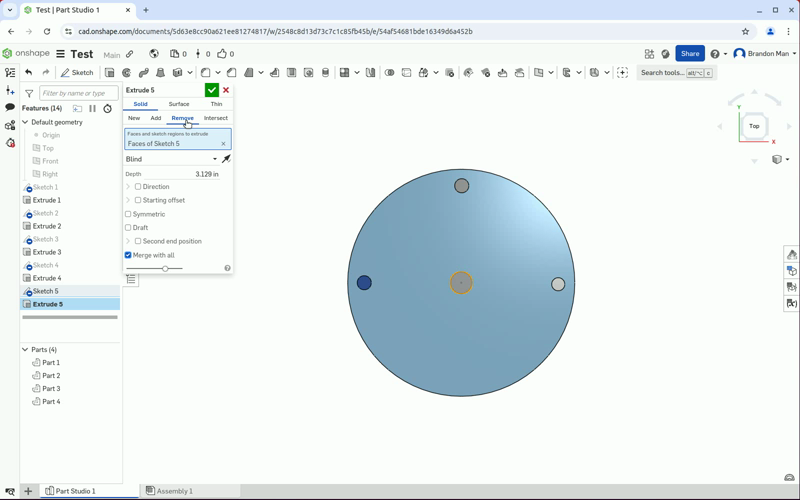
key(enter)
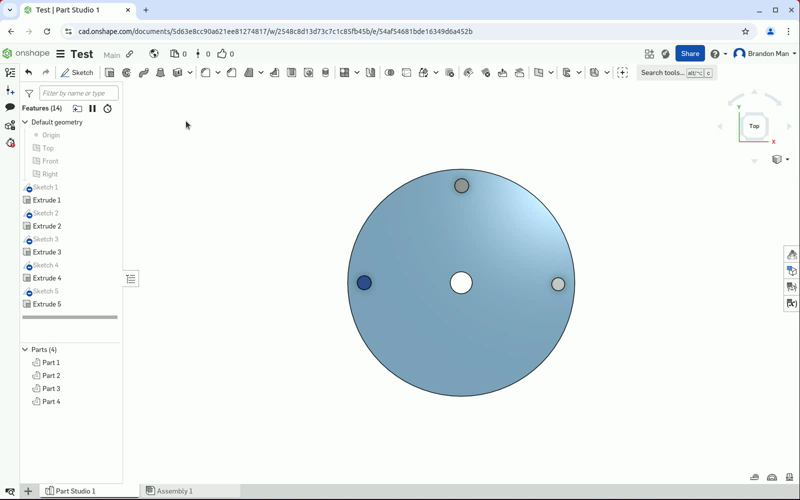
key(shift+h)
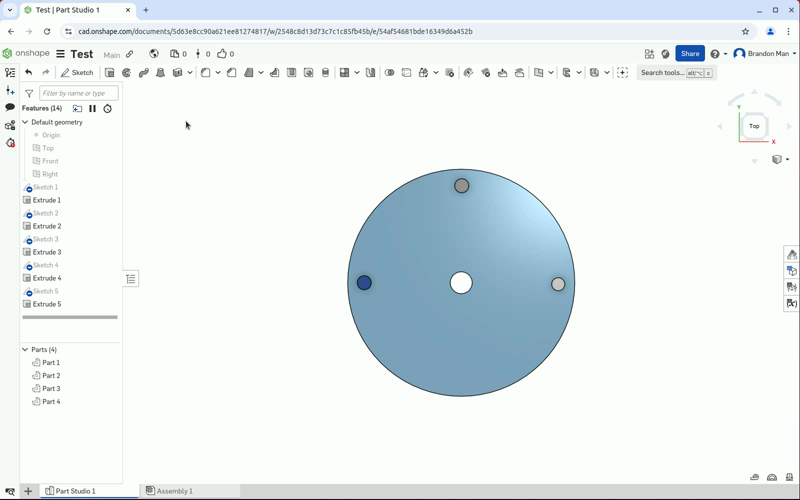
key(shift+h)
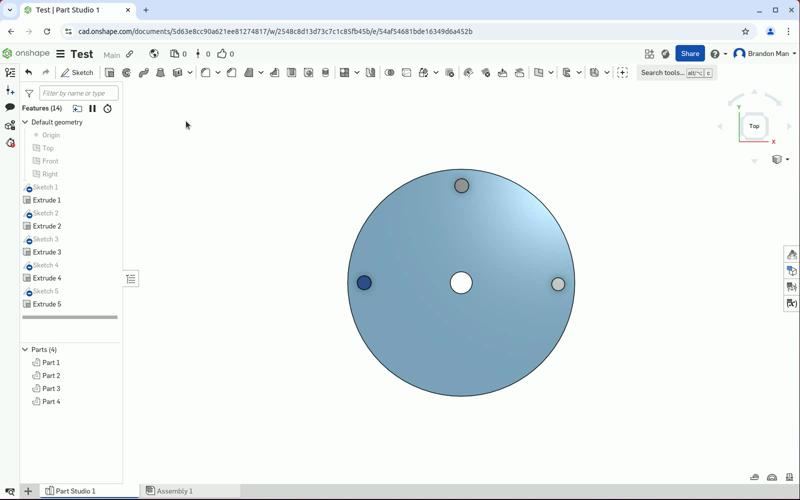
mouse_move(73, 189)
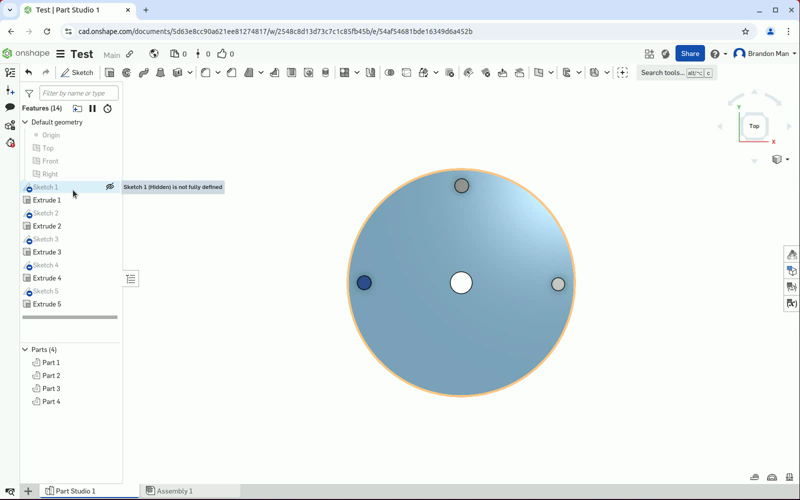
click(73, 189)
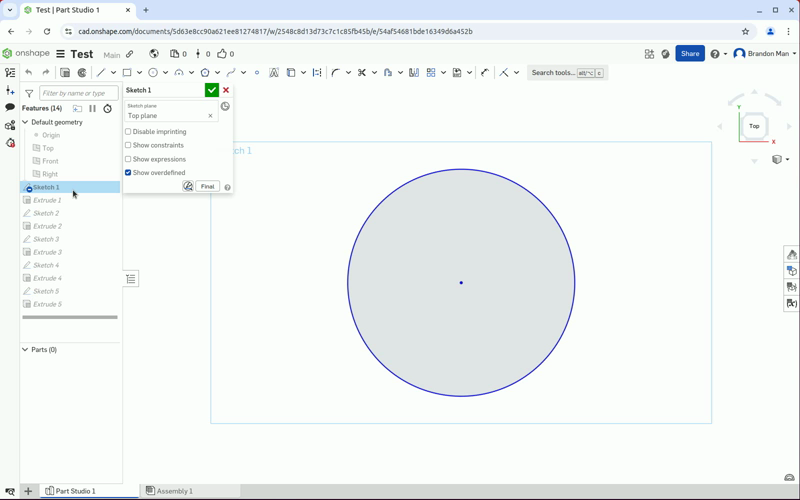
mouse_move(229, 92)
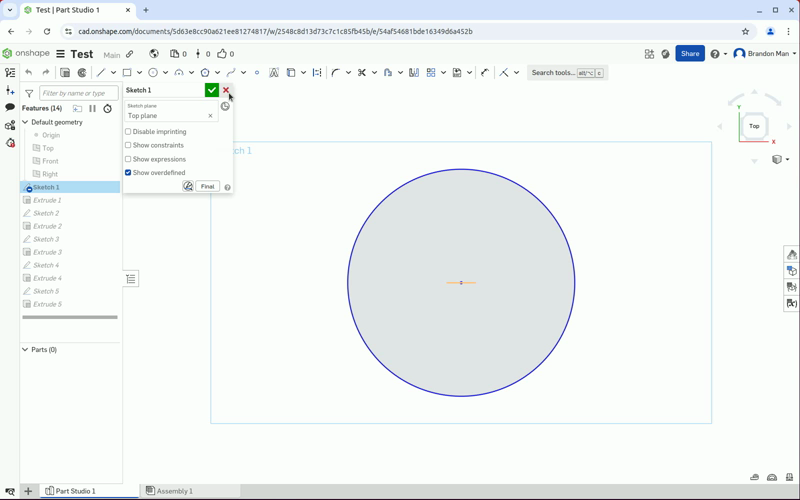
click(229, 92)
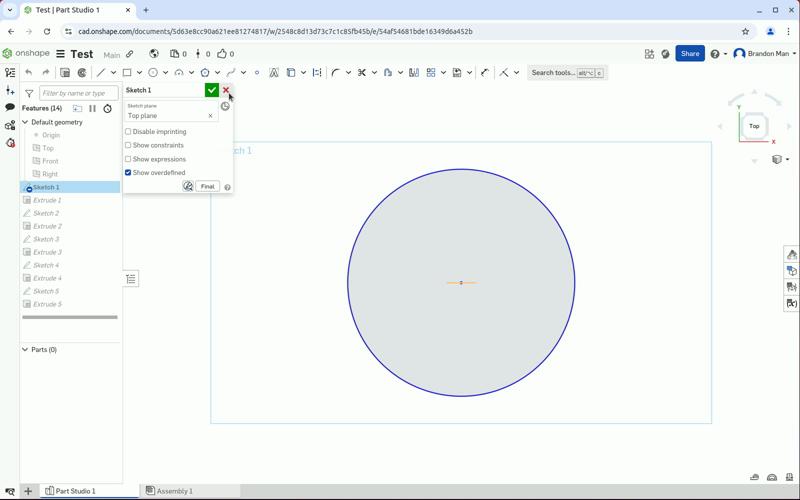
key(shift+s)
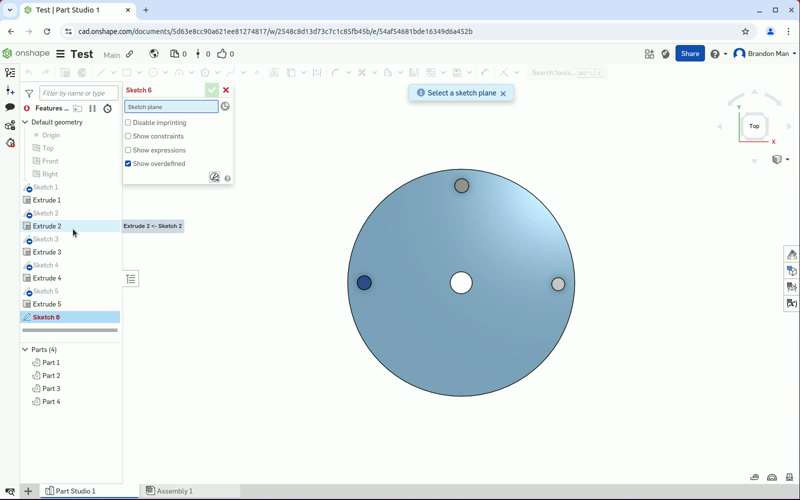
scroll(3)
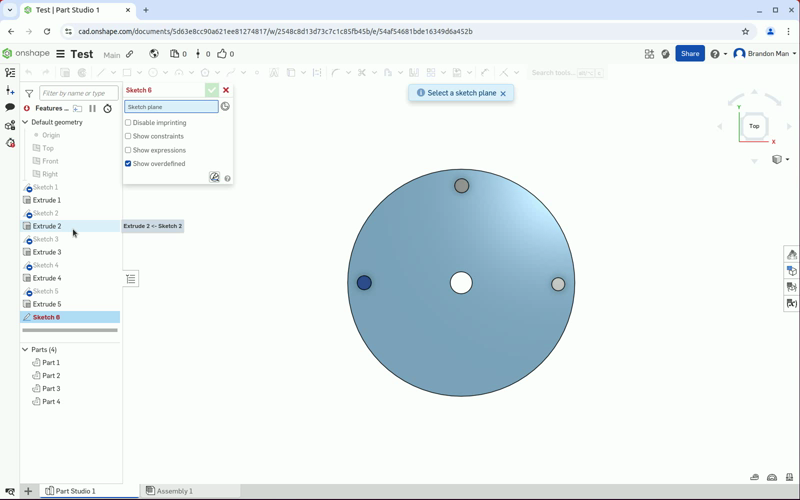
mouse_move(73, 150)
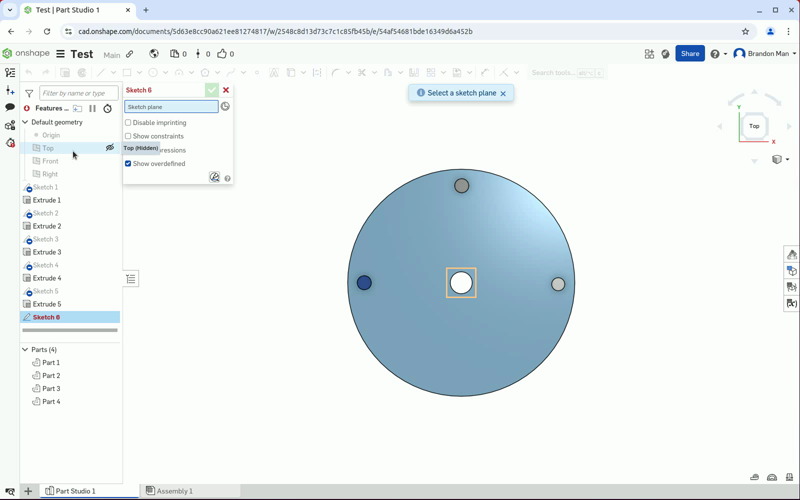
click(73, 150)
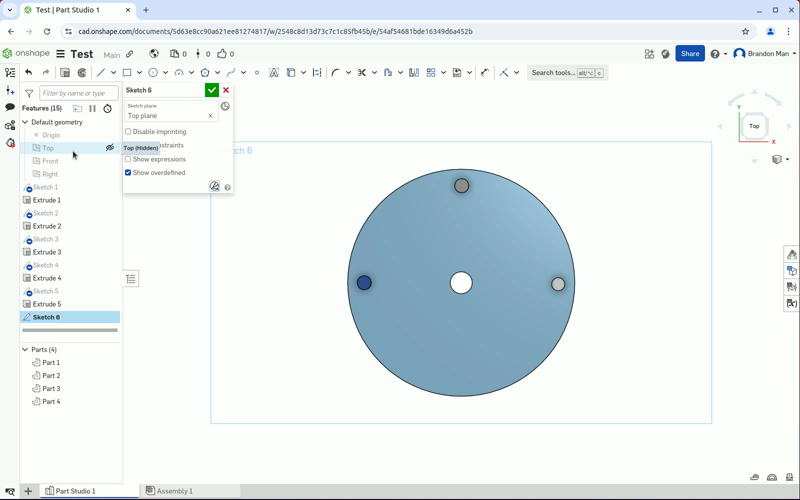
mouse_move(73, 352)
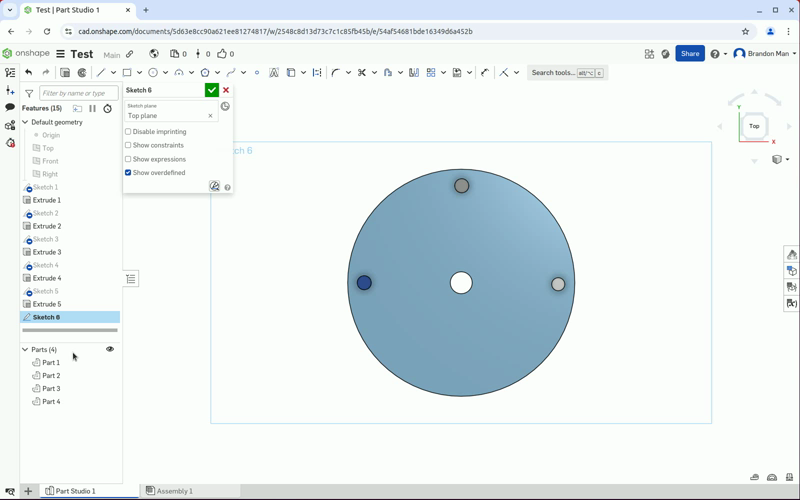
key(y)
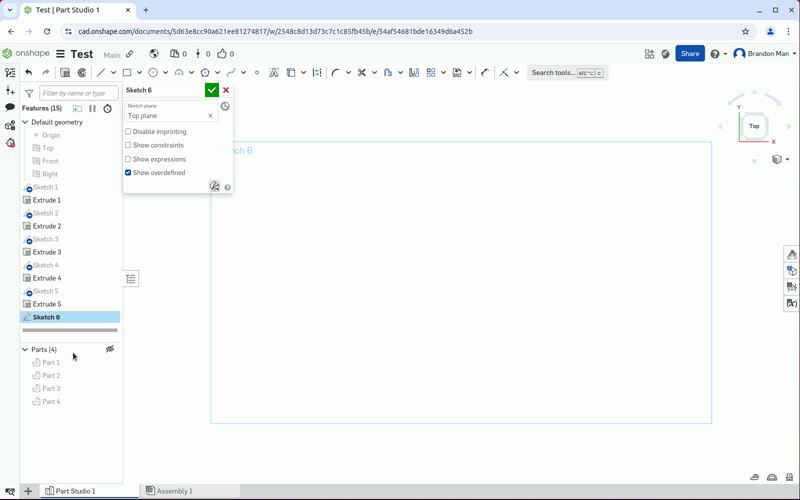
key(l)
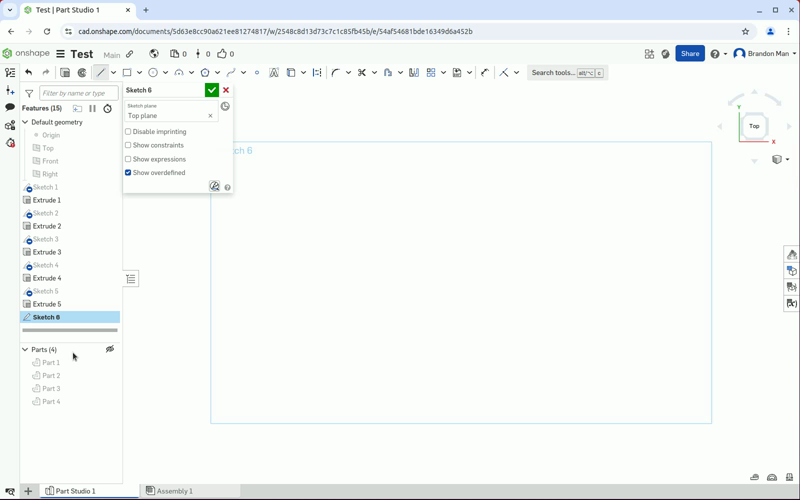
key_down(shift)
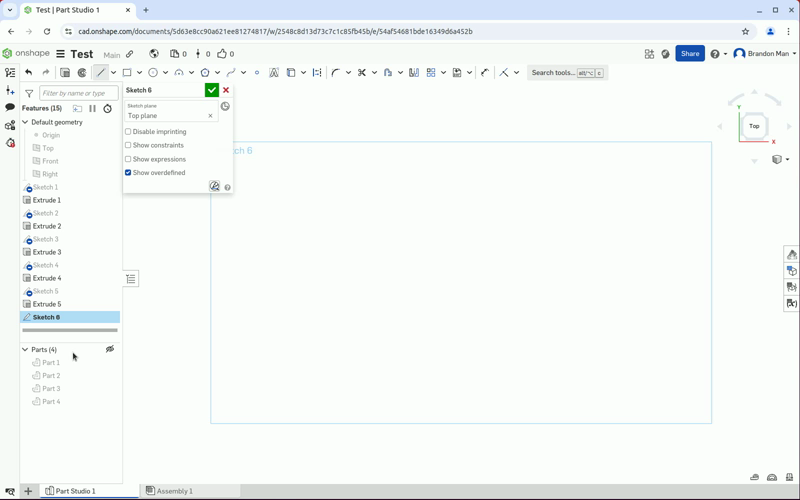
mouse_move(450, 264)
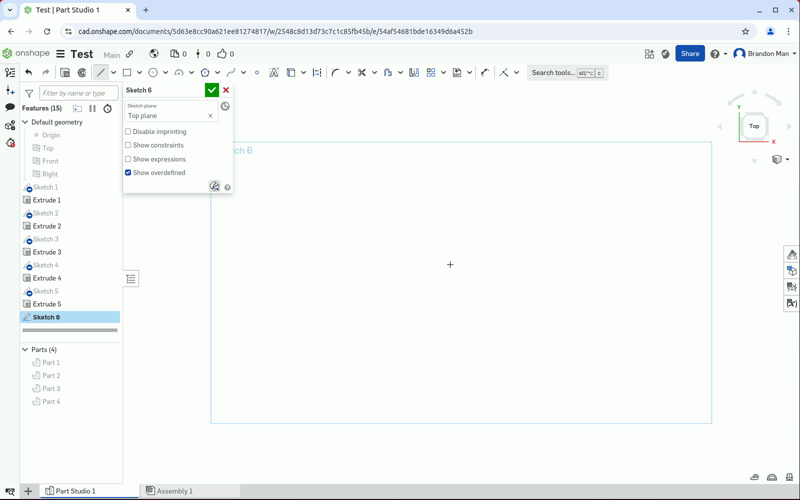
click(450, 264)
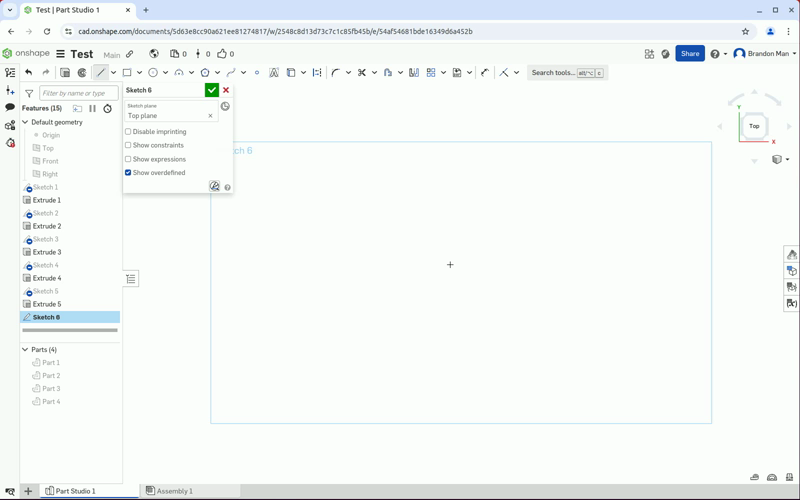
key_up(shift)
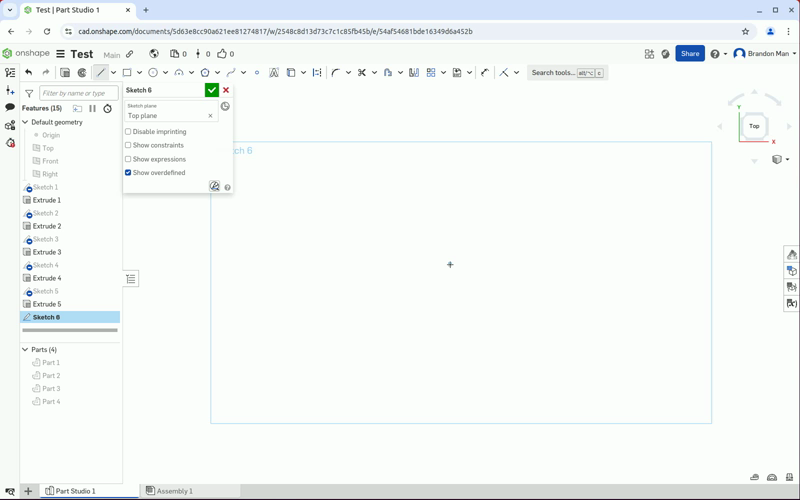
key_down(shift)
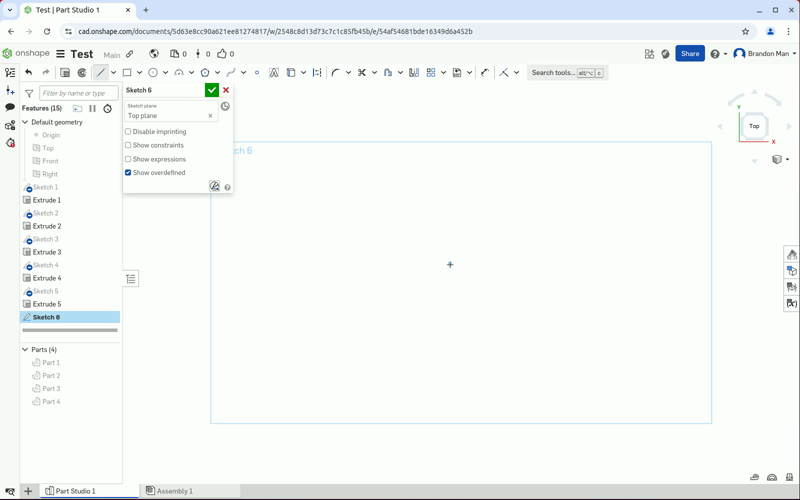
mouse_move(480, 264)
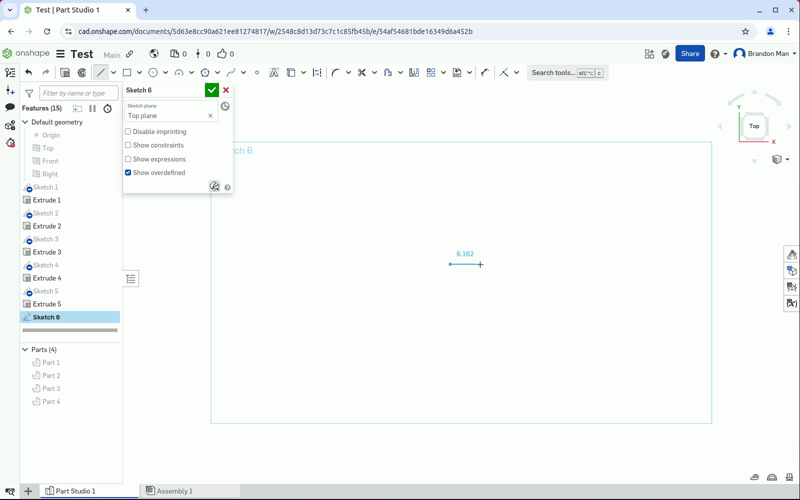
mouse_move(472, 264)
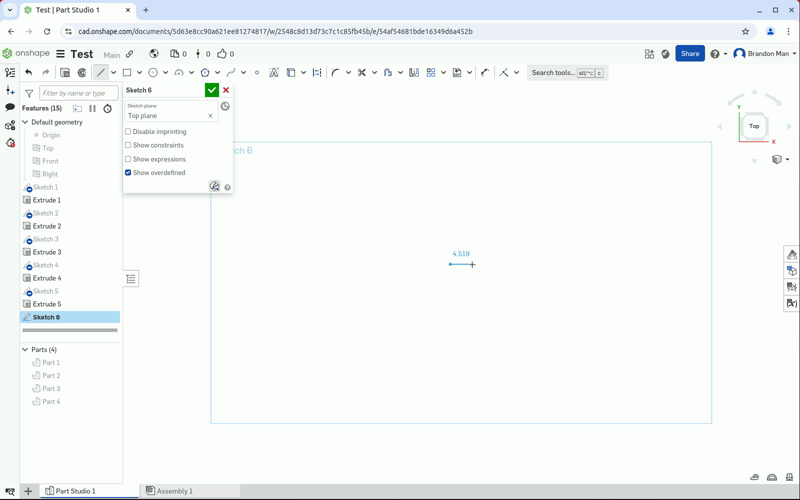
click(472, 264)
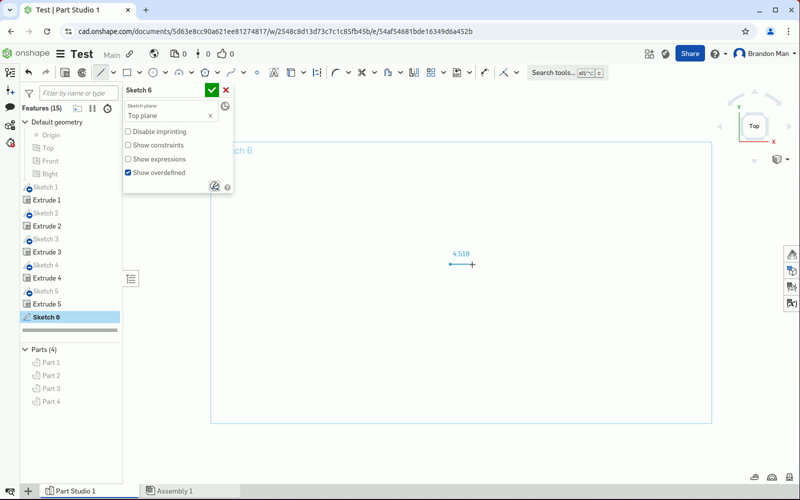
key_up(shift)
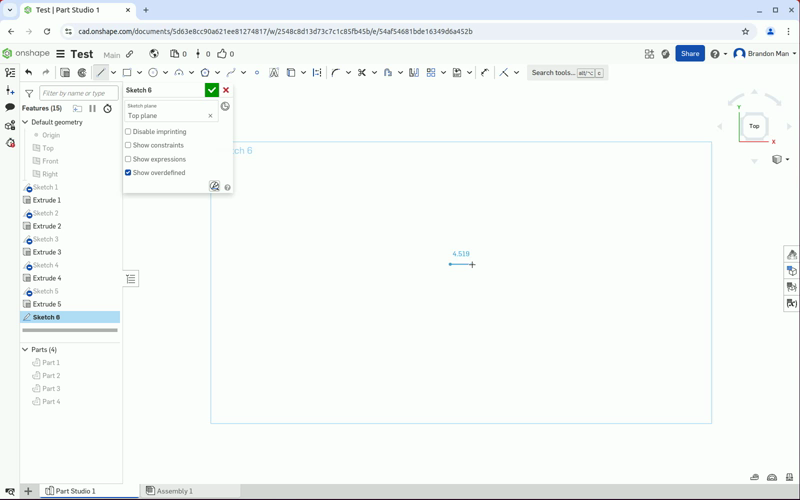
key_down(shift)
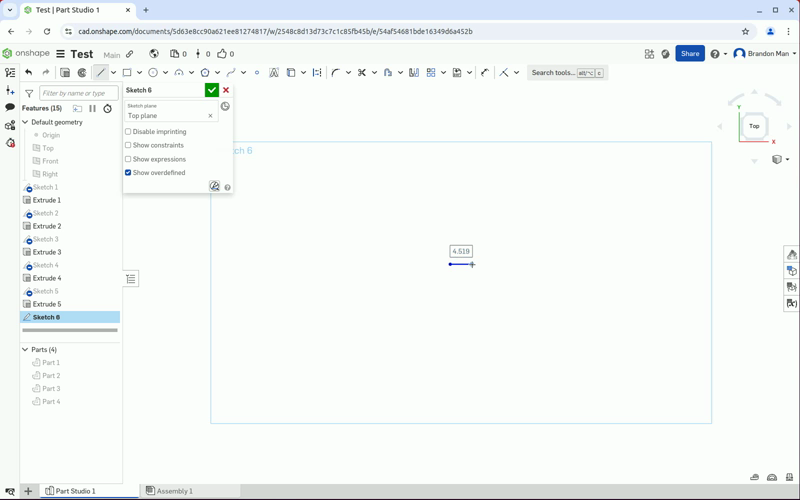
mouse_move(502, 264)
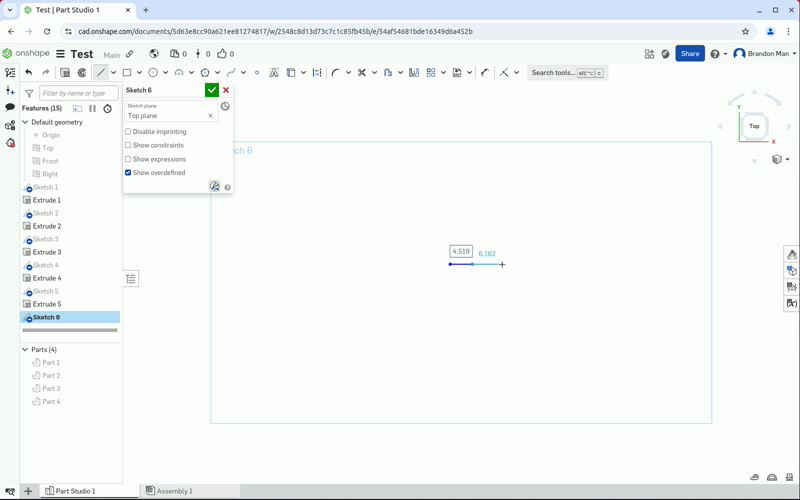
mouse_move(472, 217)
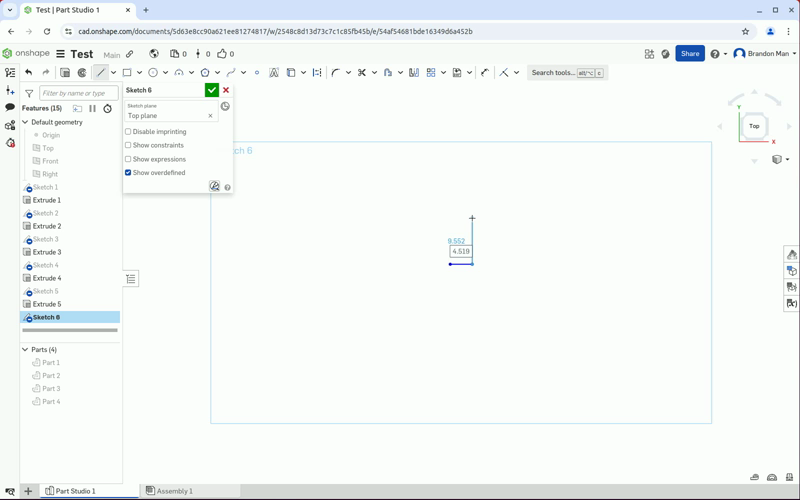
click(472, 217)
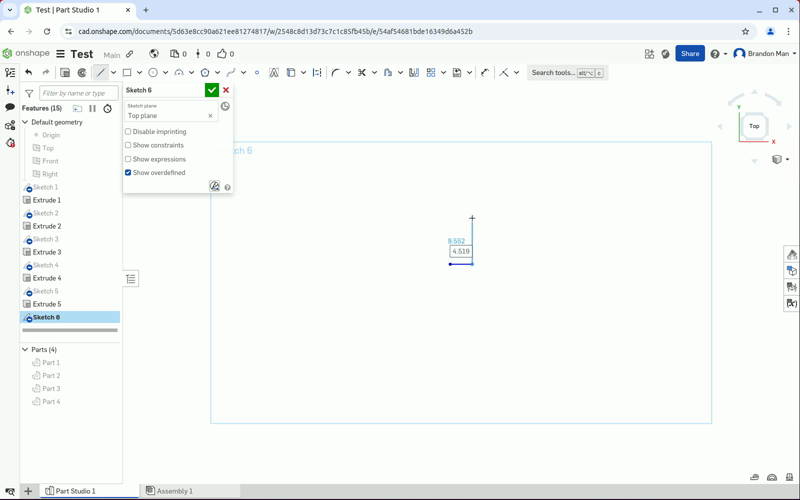
key_up(shift)
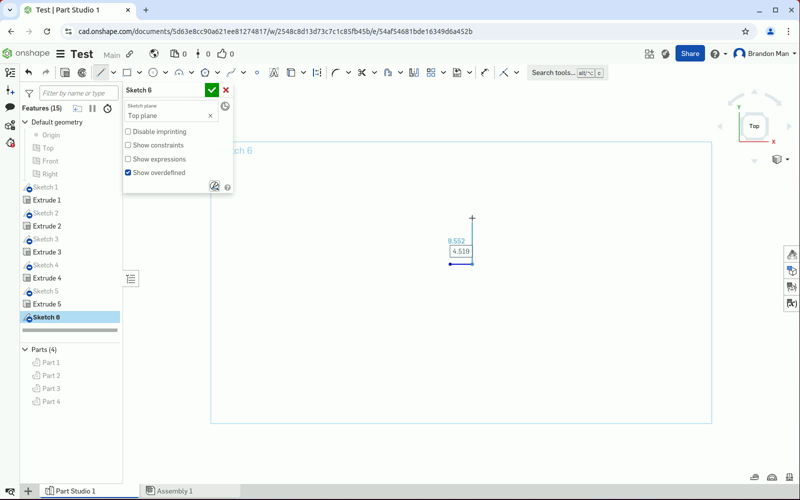
key_down(shift)
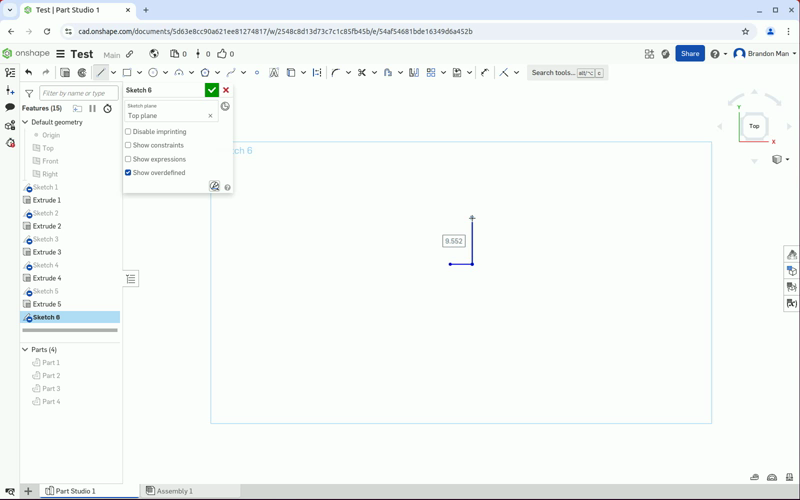
mouse_move(502, 217)
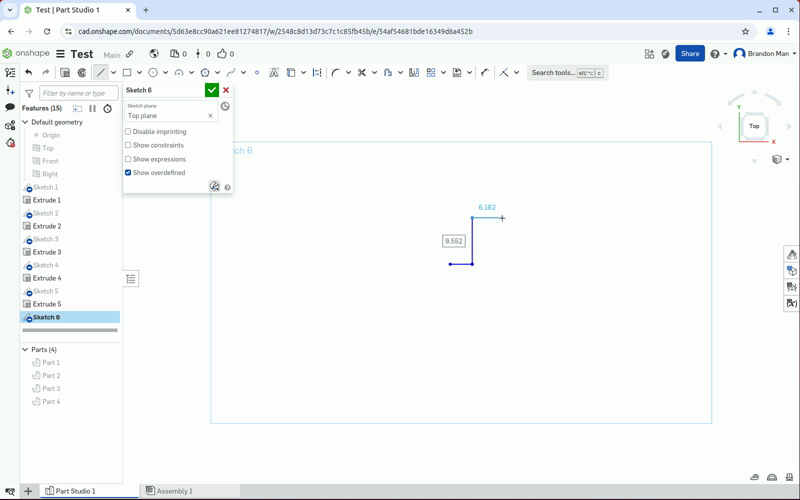
mouse_move(450, 217)
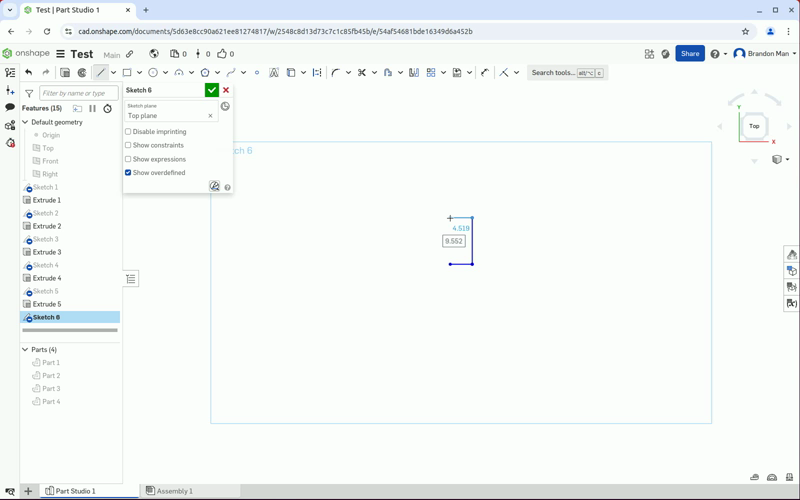
click(450, 217)
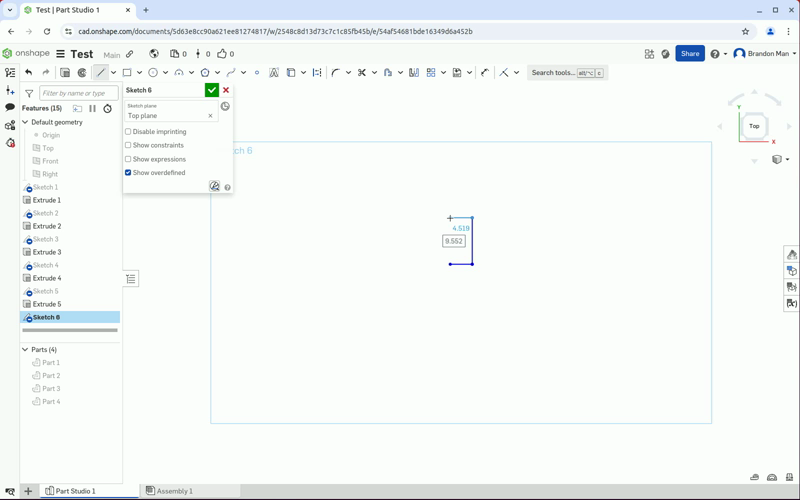
key_up(shift)
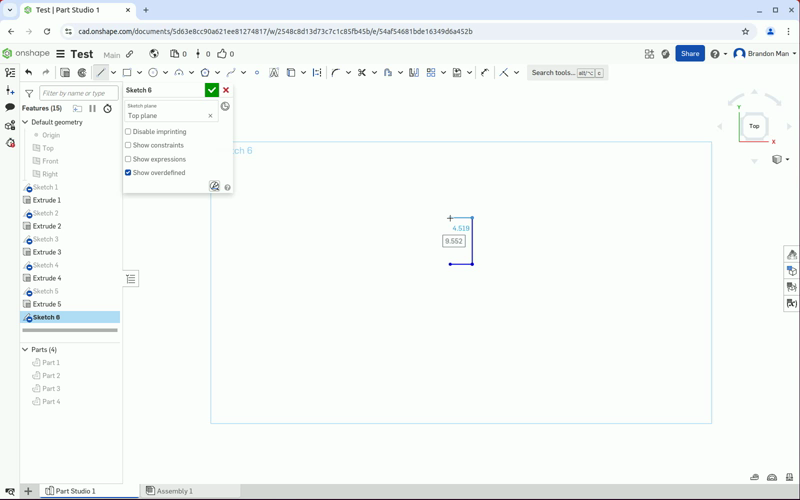
mouse_move(480, 217)
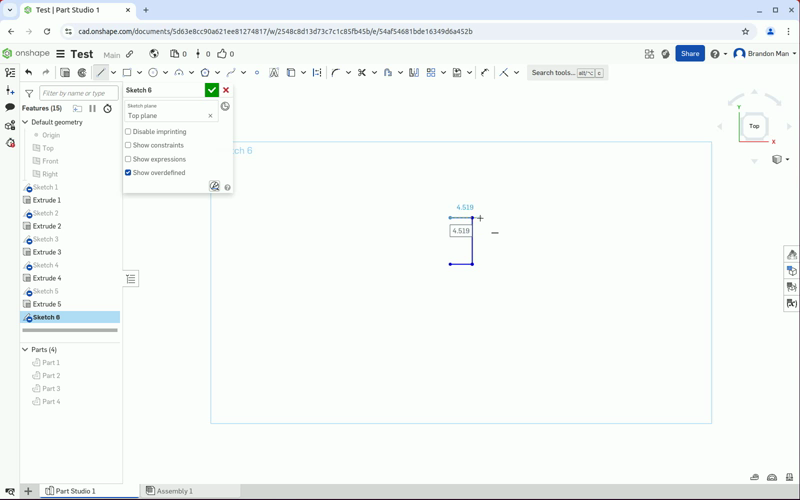
key_down(shift)
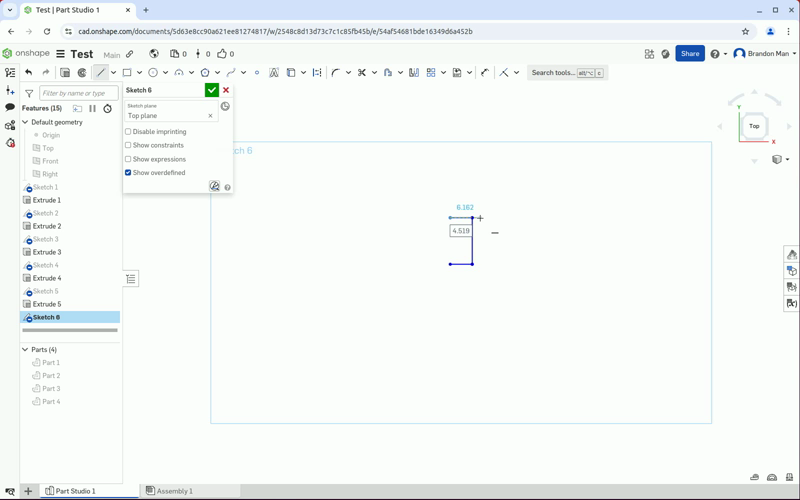
mouse_move(450, 264)
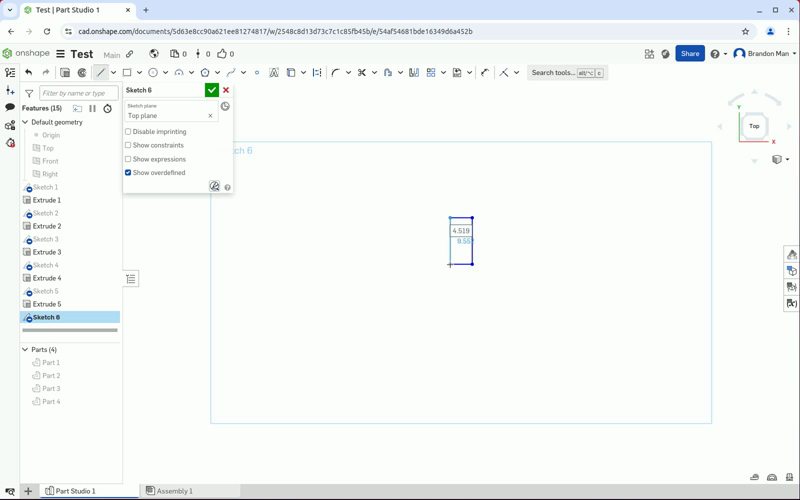
key_up(shift)
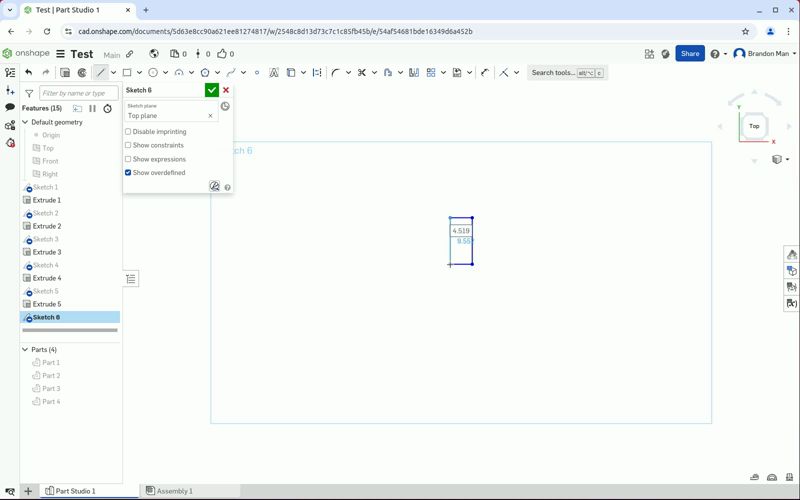
click(450, 264)
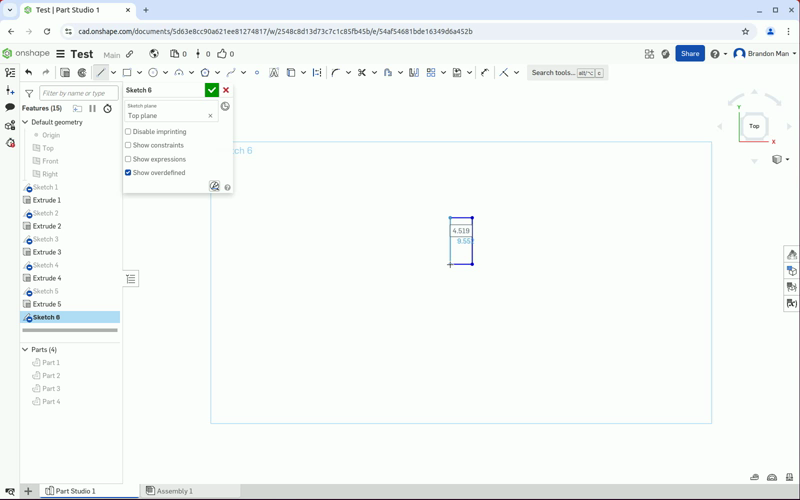
key(esc)
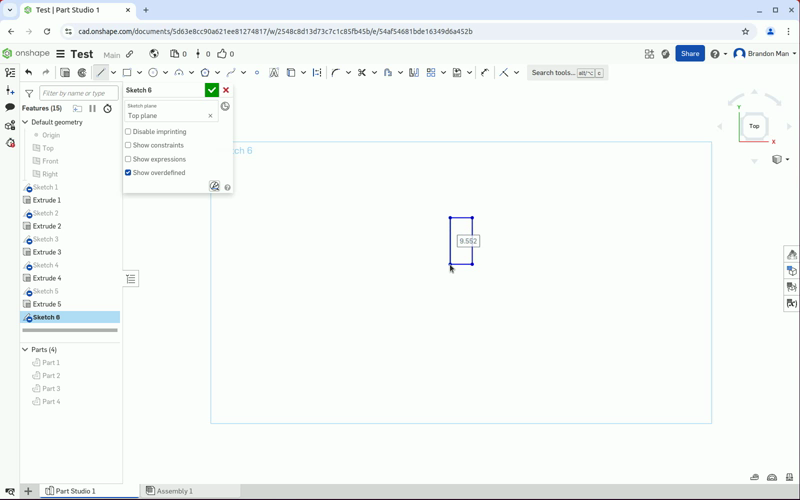
mouse_move(451, 220)
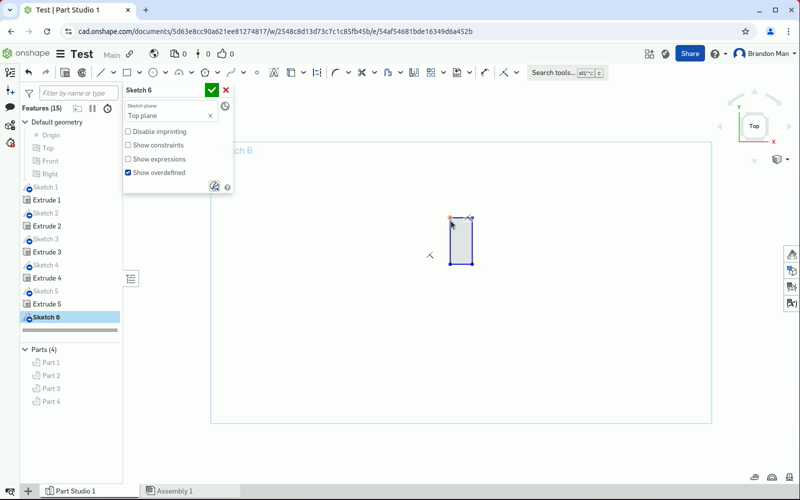
scroll(6)
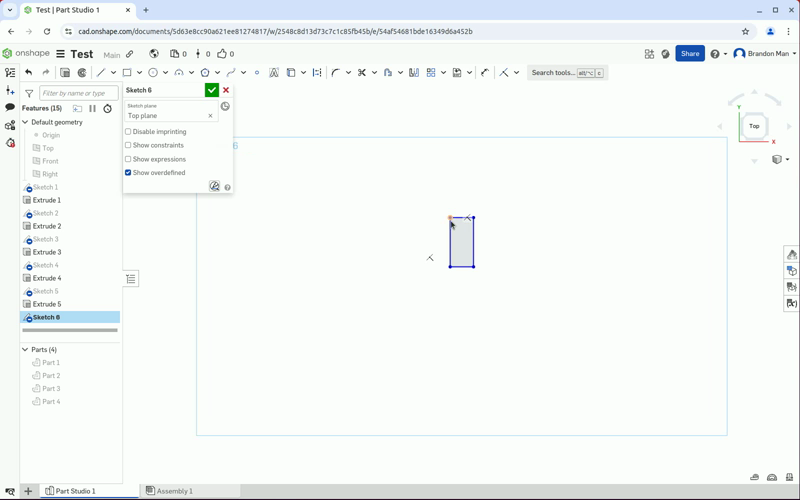
scroll(6)
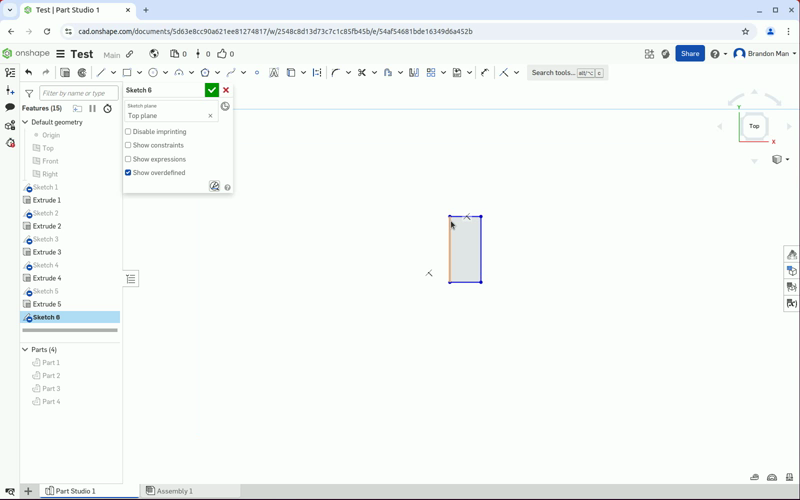
scroll(6)
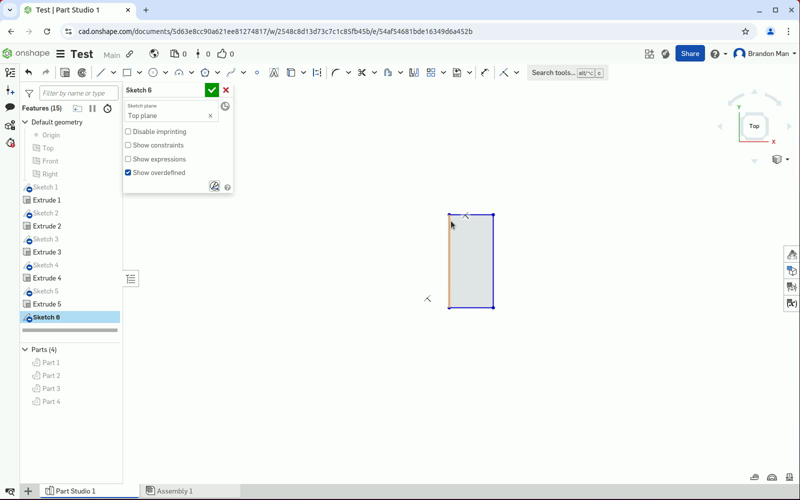
scroll(6)
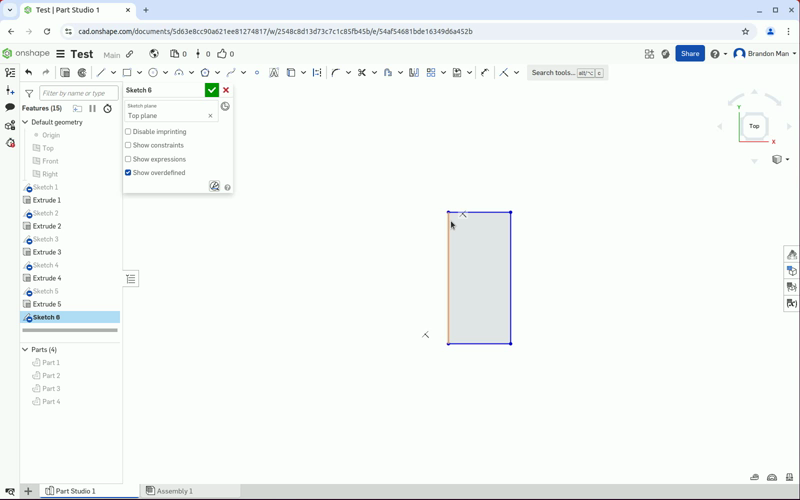
scroll(6)
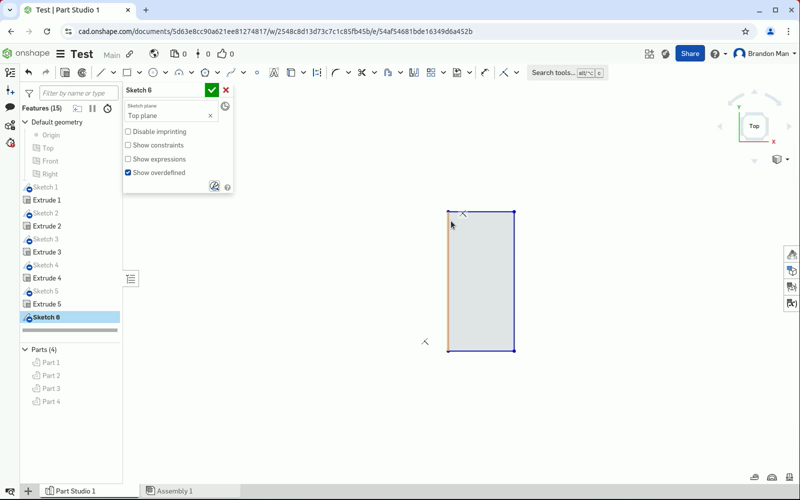
scroll(6)
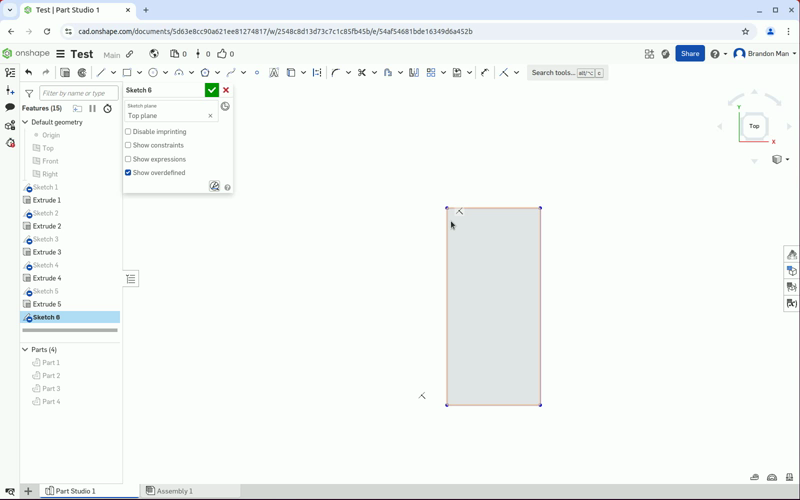
scroll(6)
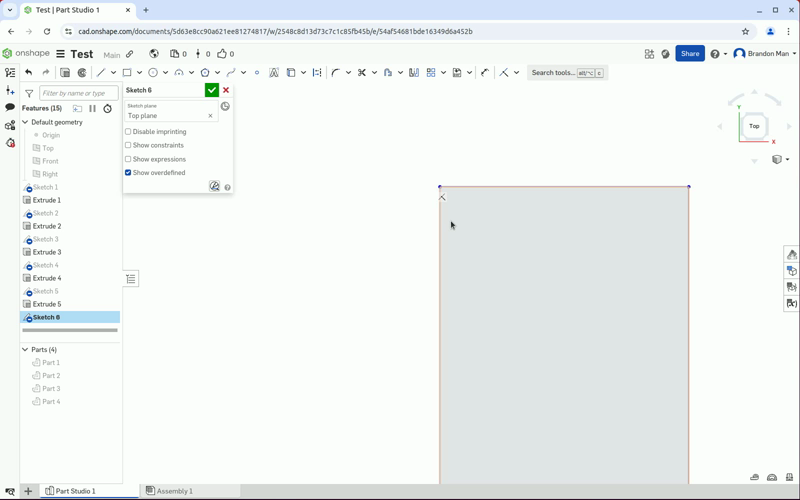
click(451, 220)
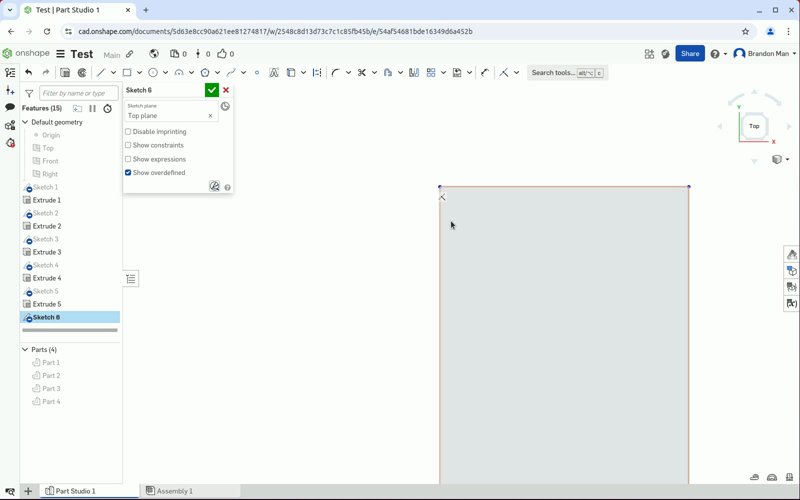
scroll(-6)
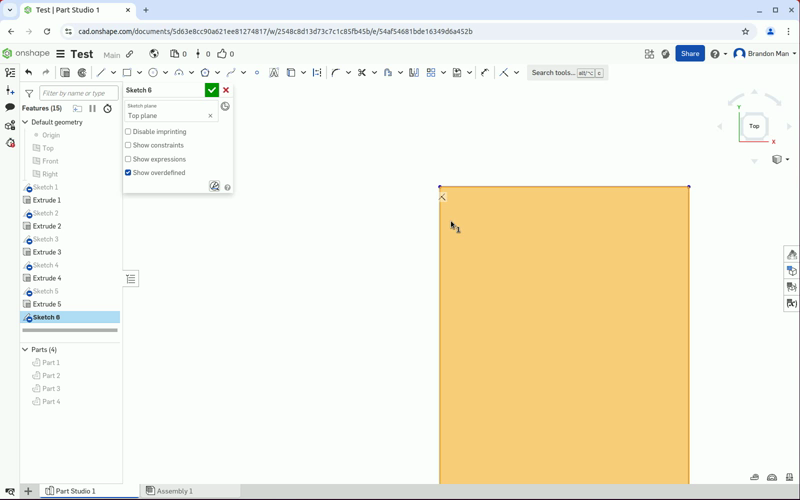
scroll(-6)
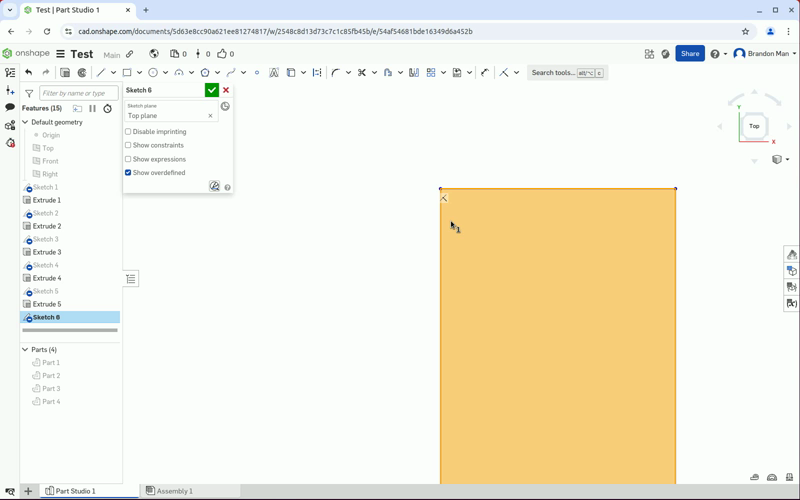
scroll(-6)
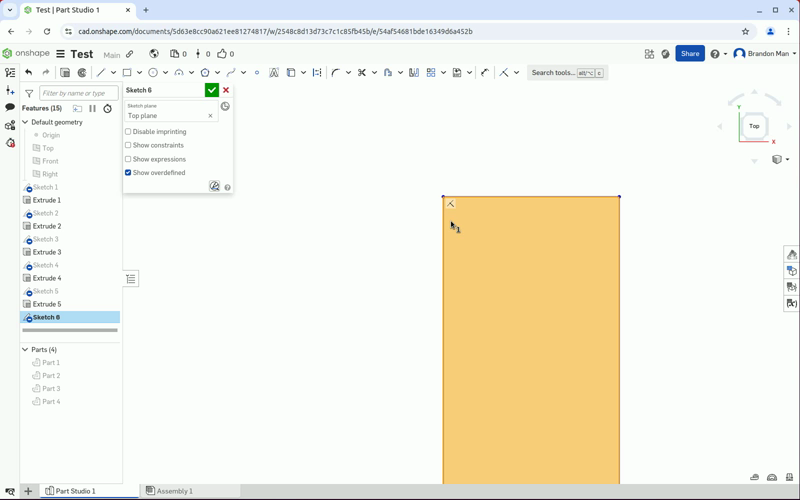
scroll(-6)
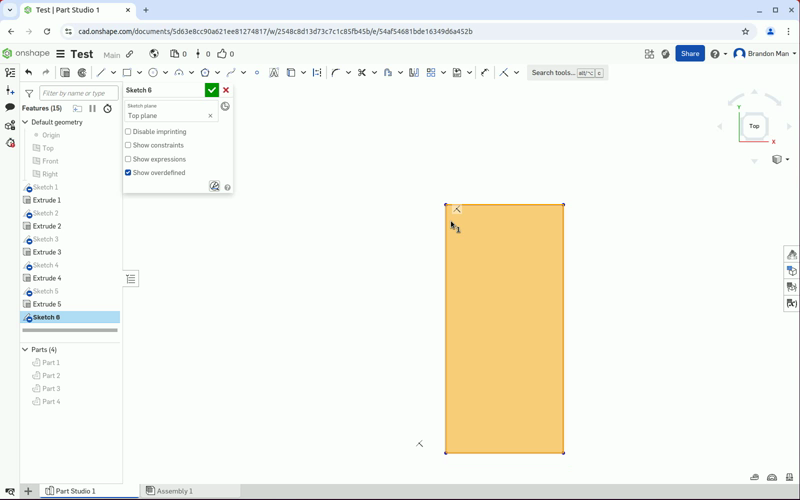
scroll(-6)
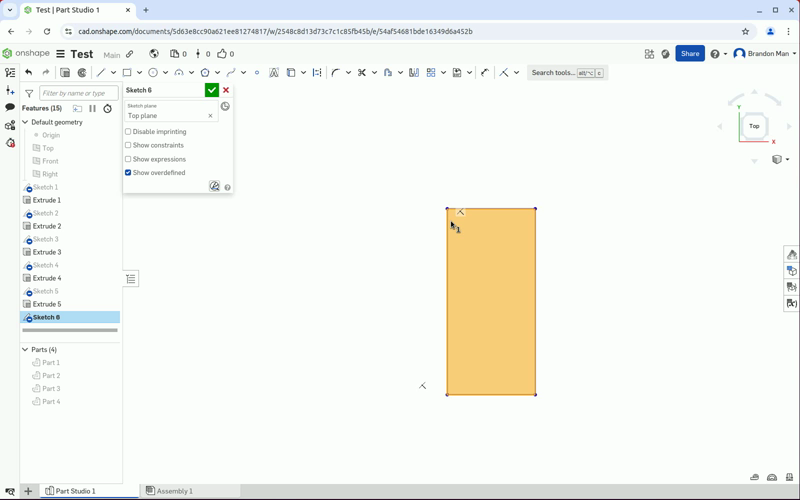
scroll(-6)
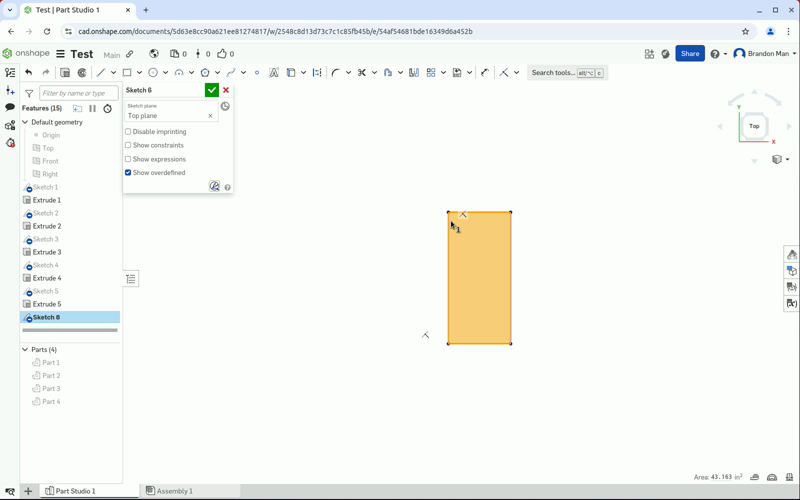
scroll(-6)
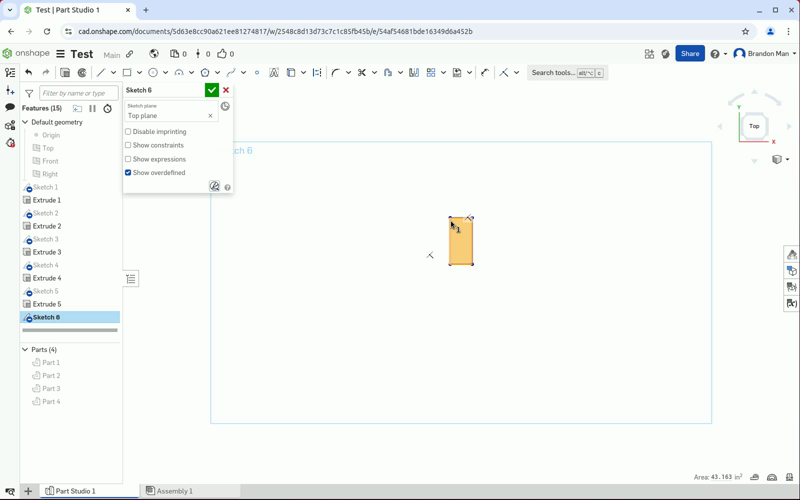
mouse_move(73, 352)
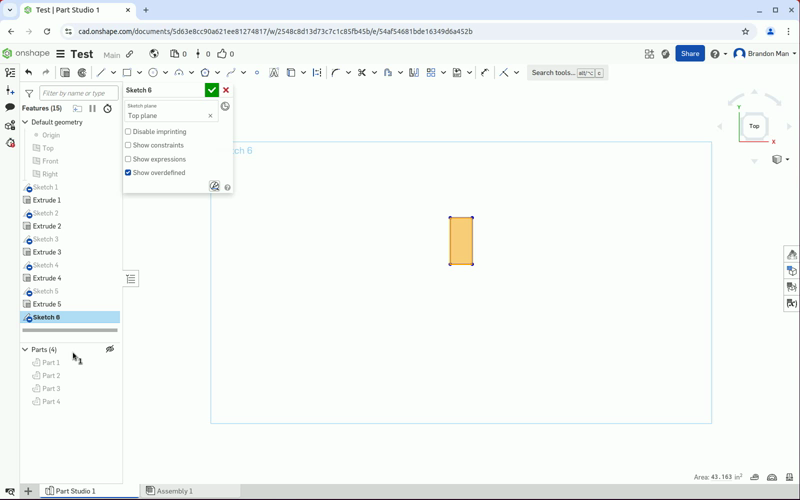
key(shift+y)
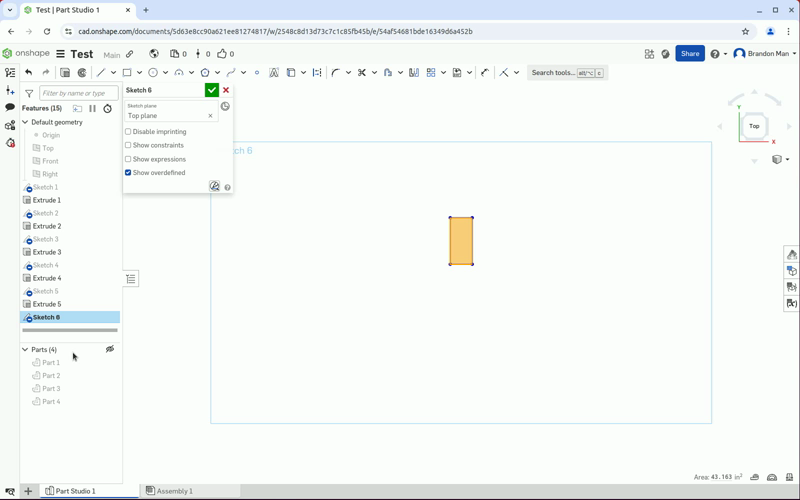
key(shift+e)
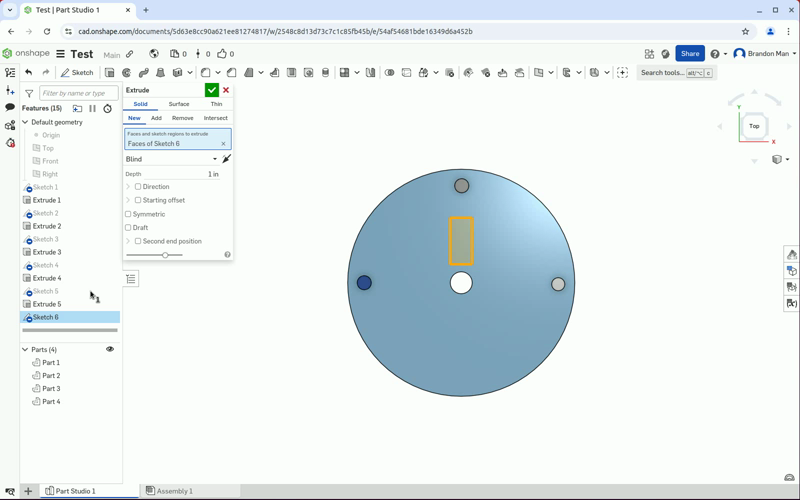
mouse_move(143, 106)
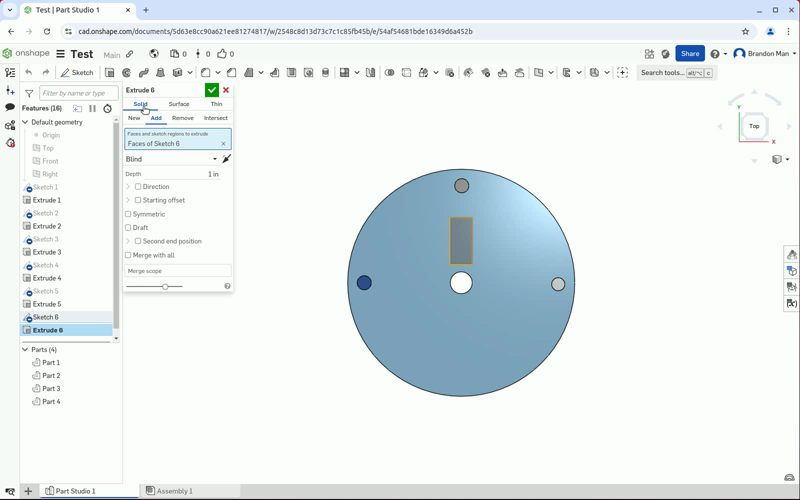
click(143, 106)
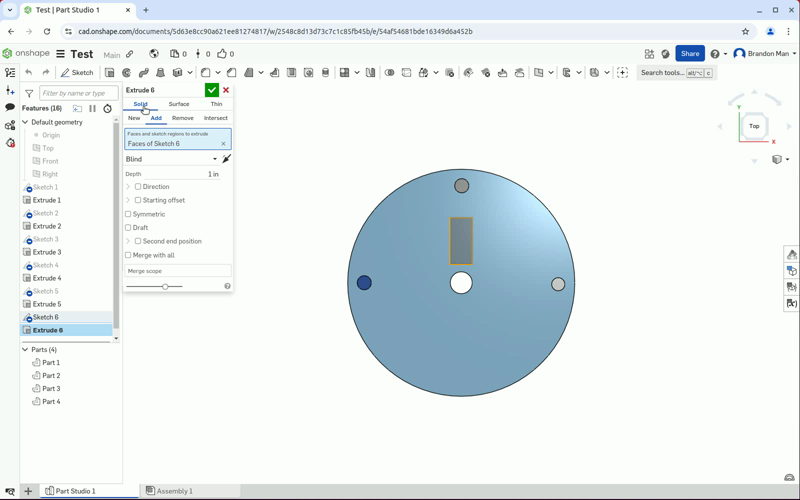
mouse_move(186, 120)
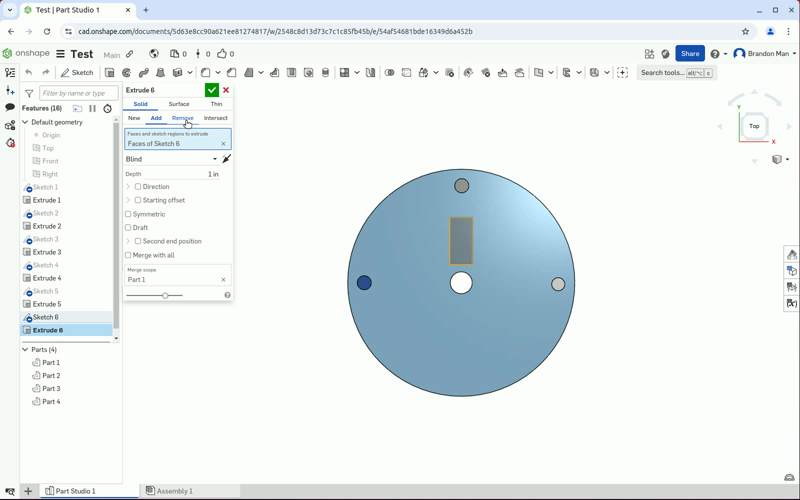
click(186, 120)
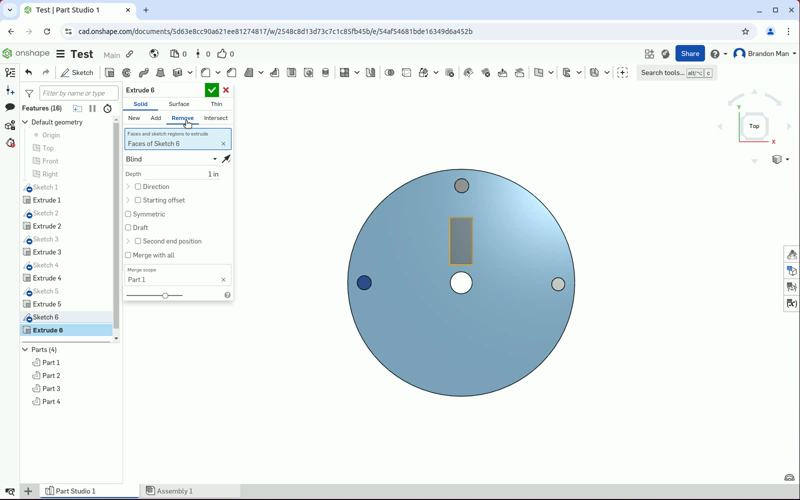
key(tab, 4)
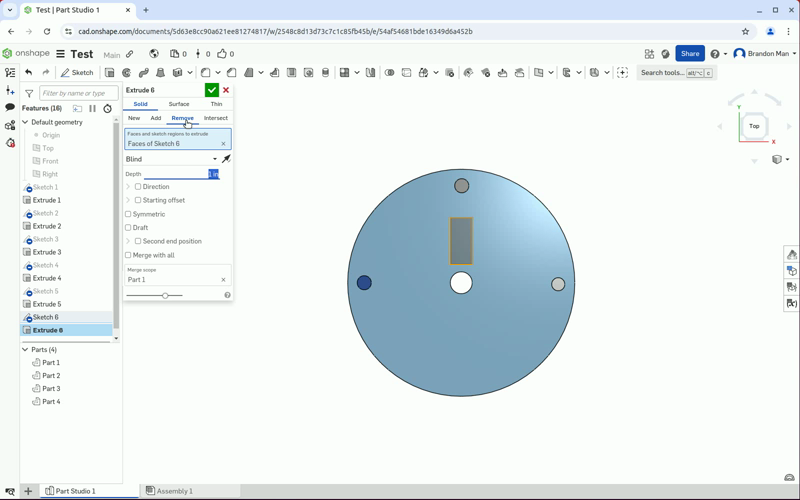
text(3.129)
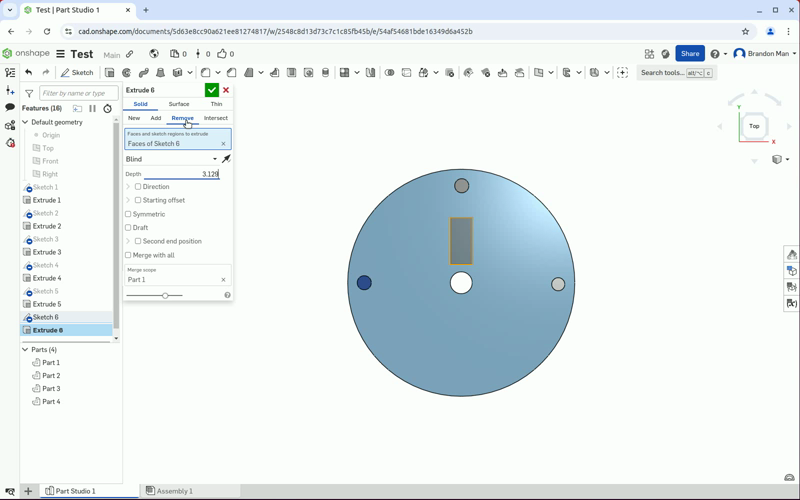
key(tab, 6)
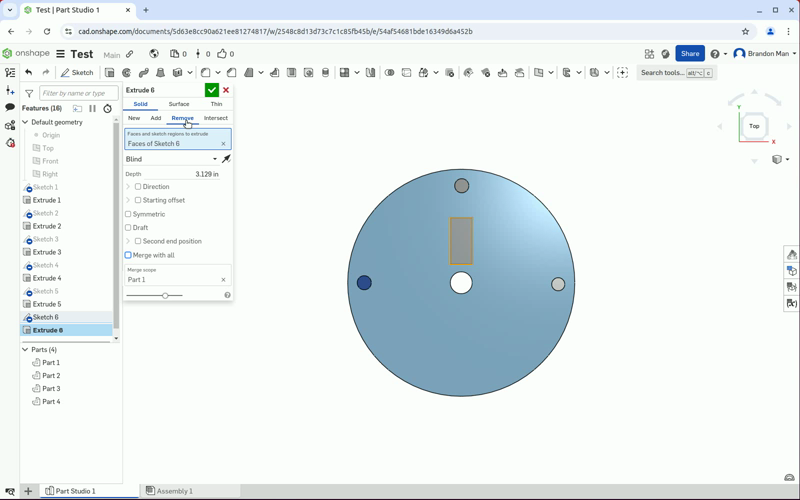
key(space)
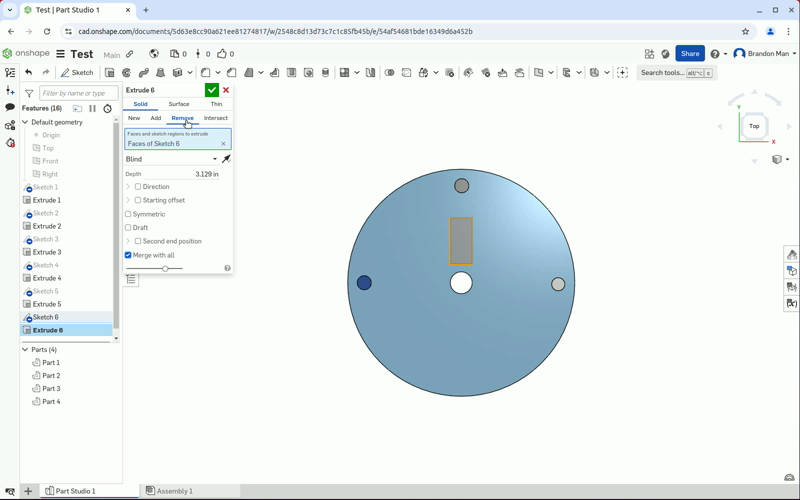
key(enter)
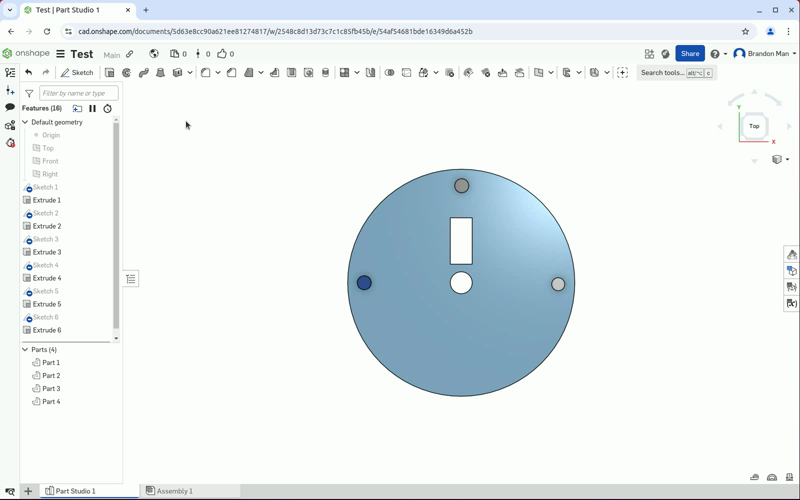
key(shift+h)
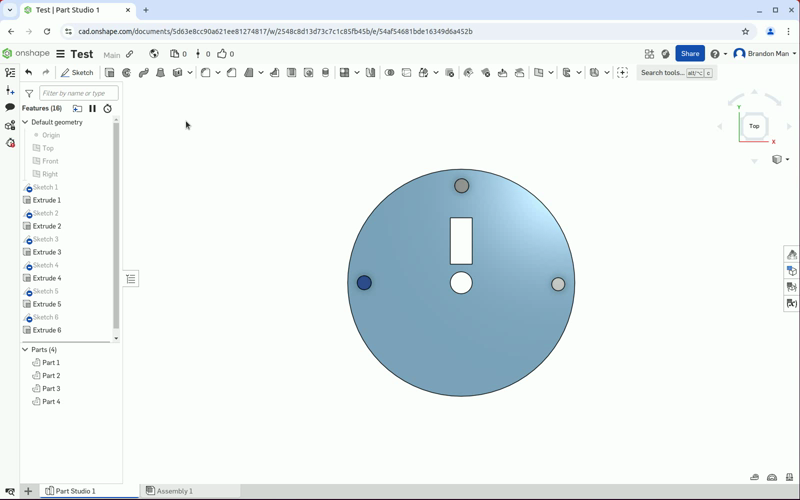
key(shift+h)
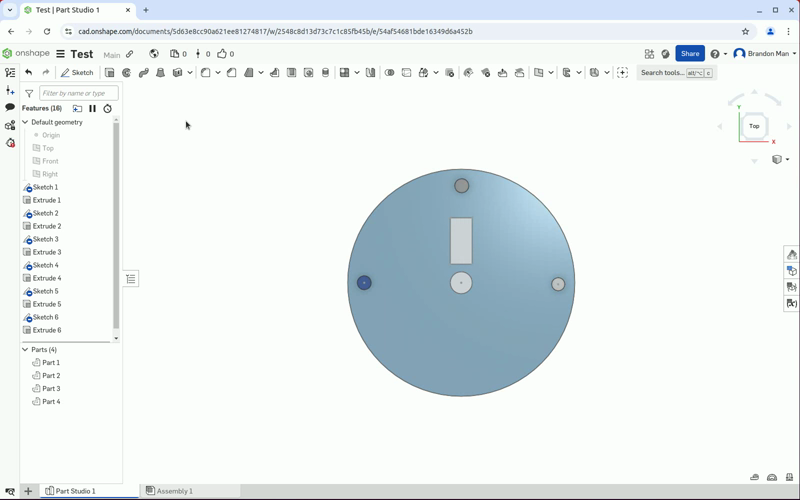
key(shift+7)
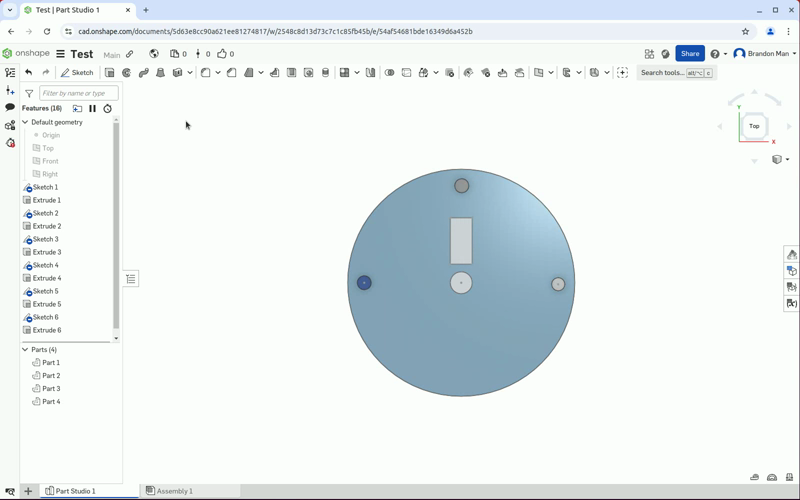
key(up, 3)
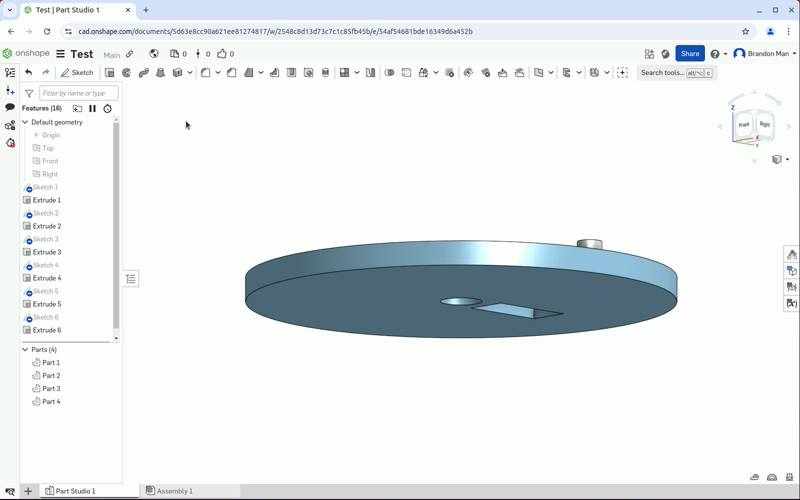
key(left, 3)
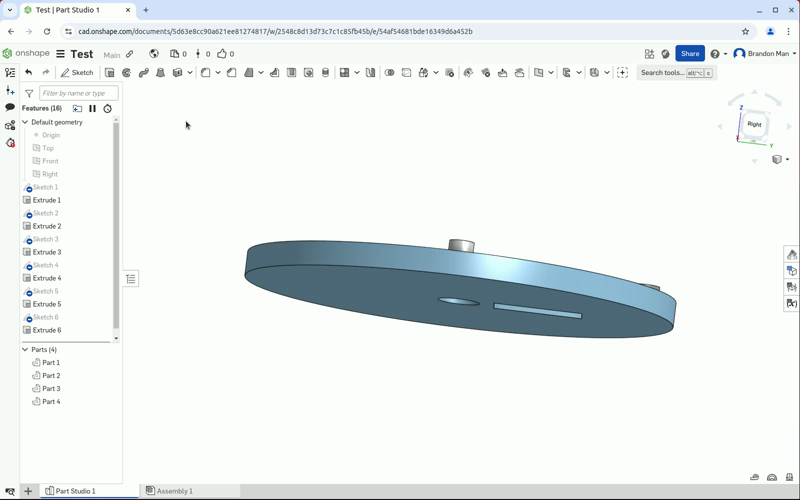
key(right, 3)
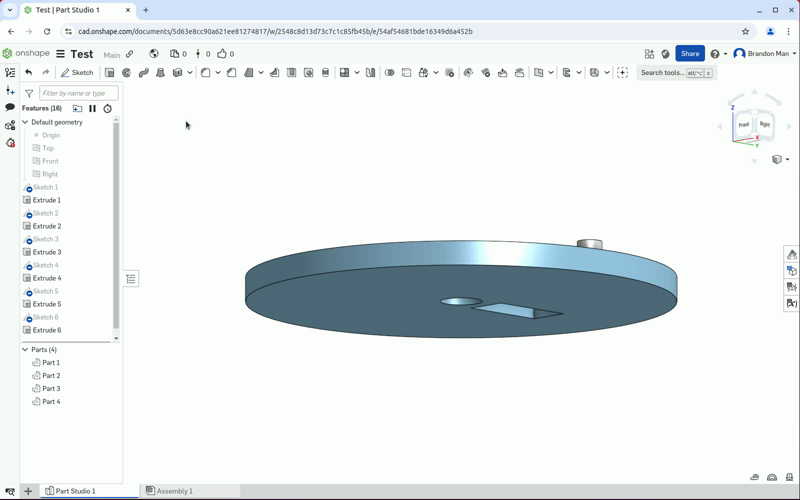
key(down, 3)
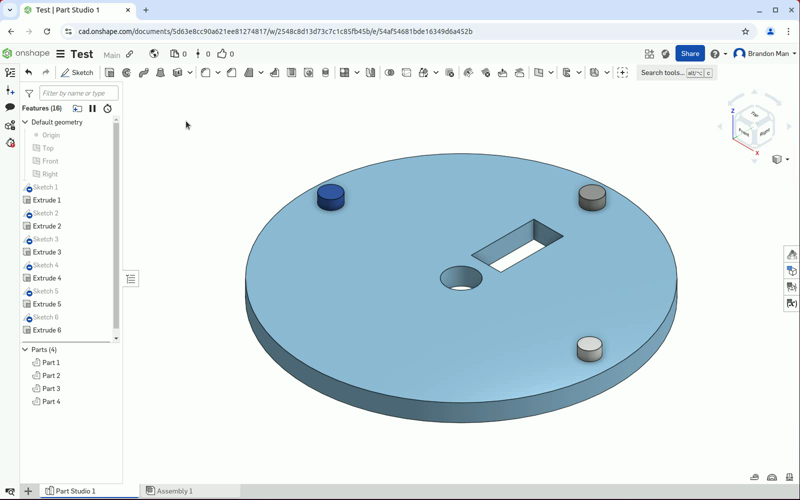
mouse_move(69, 189)
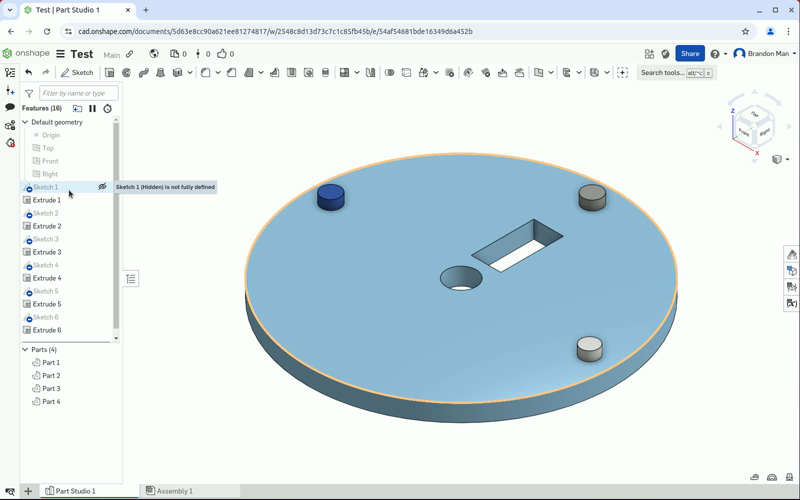
click(69, 189)